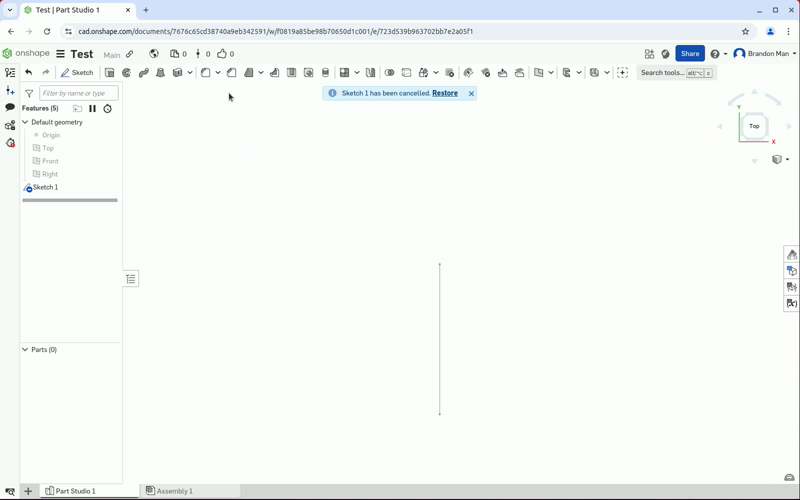
key(shift+h)
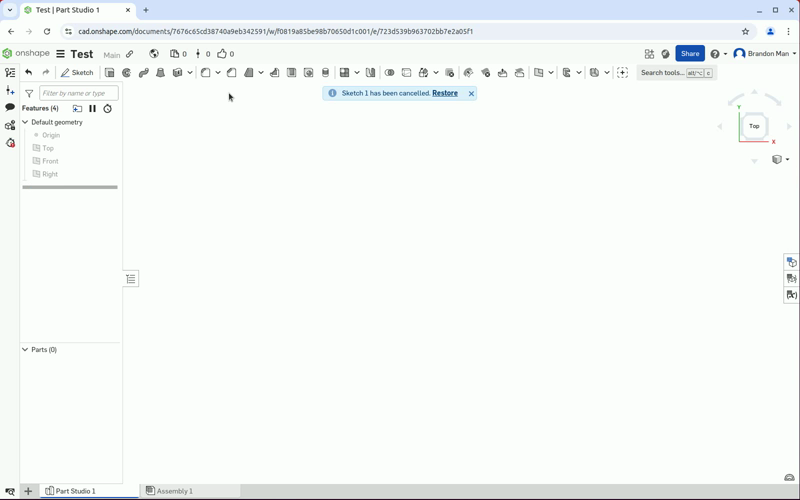
mouse_move(73, 352)
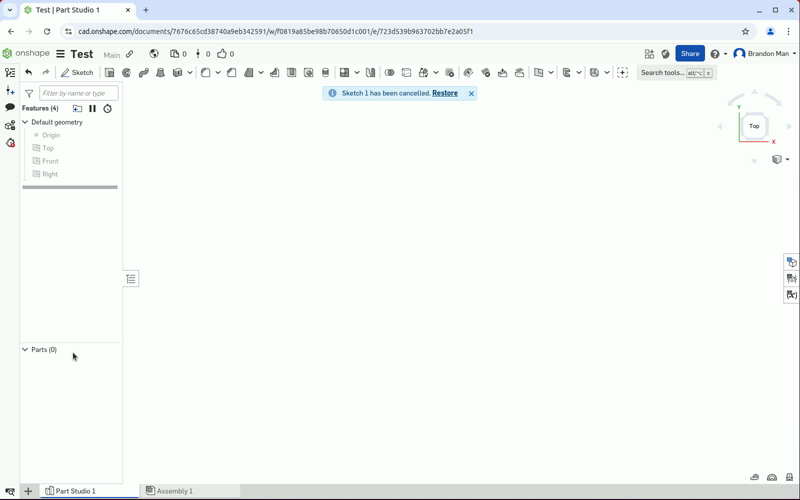
key(y)
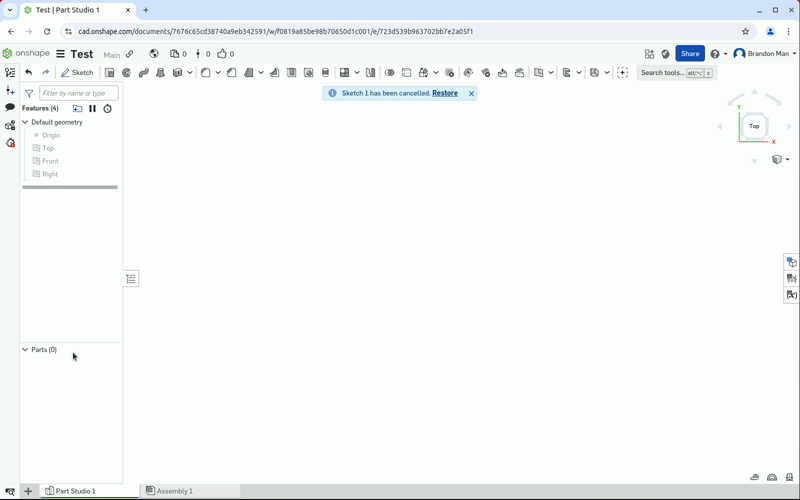
key(shift+p)
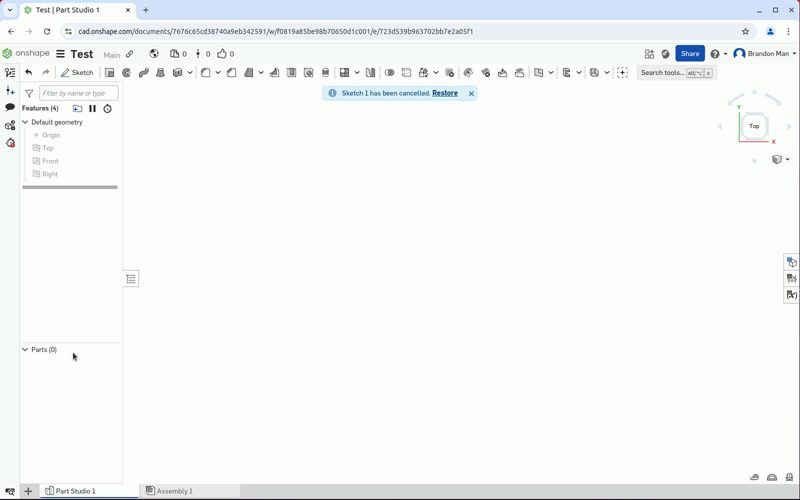
key(space)
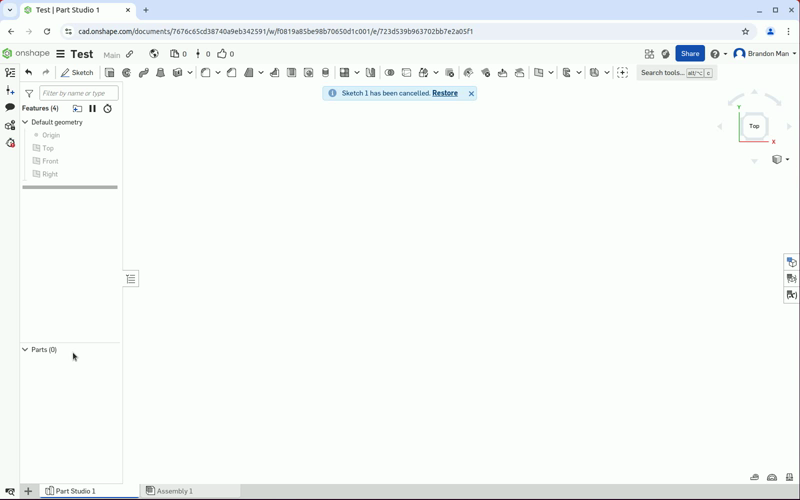
key_down(shift)
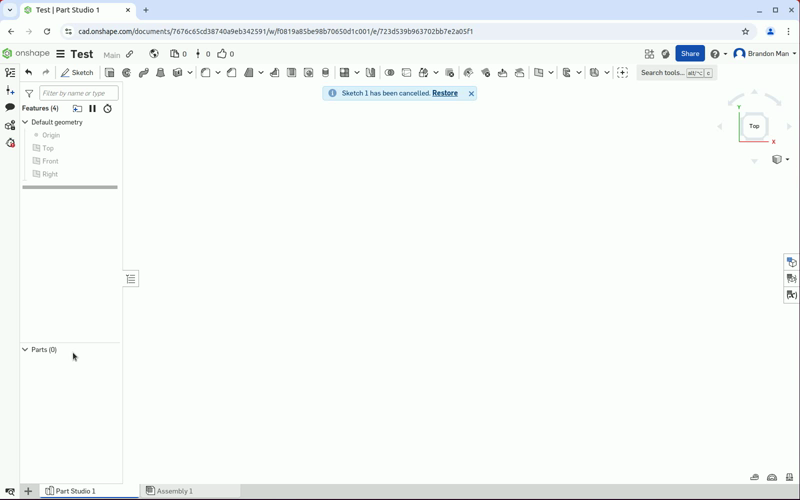
key(up)
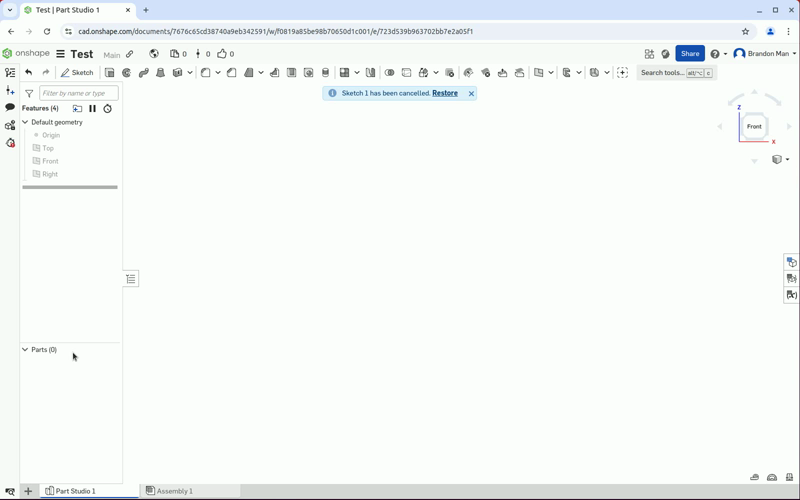
key_up(shift)
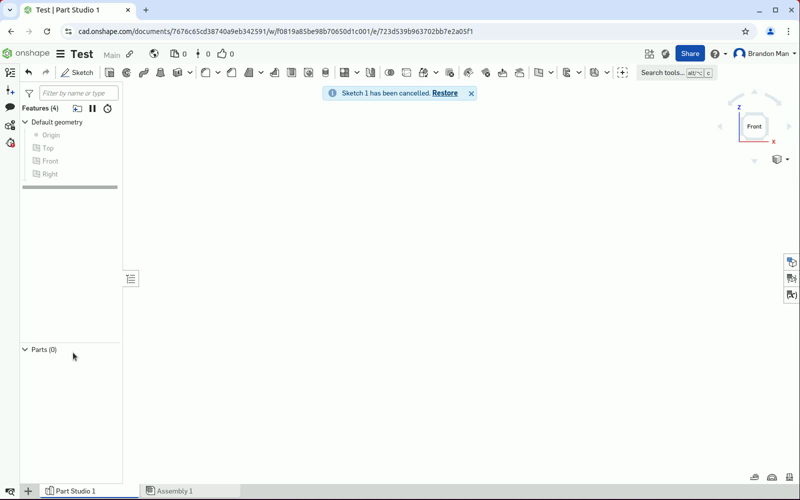
mouse_move(73, 352)
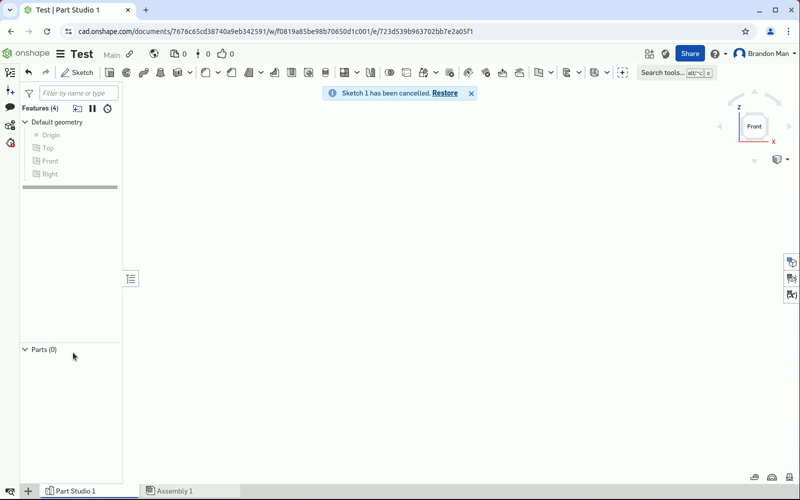
key(shift+y)
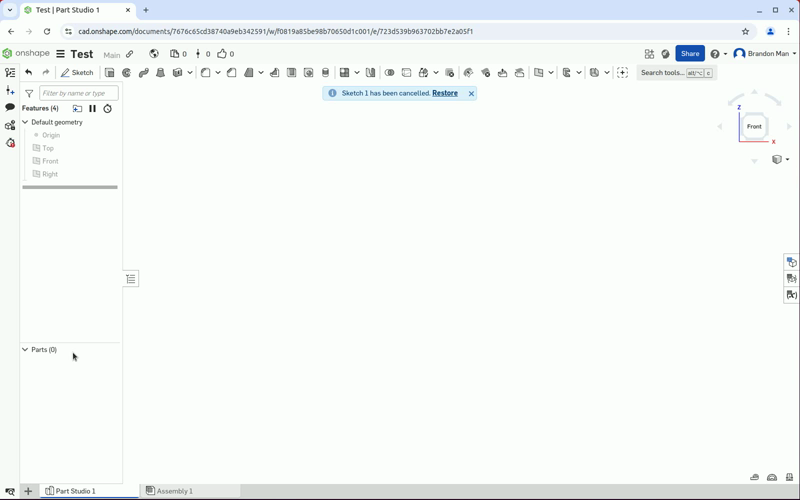
key(shift+s)
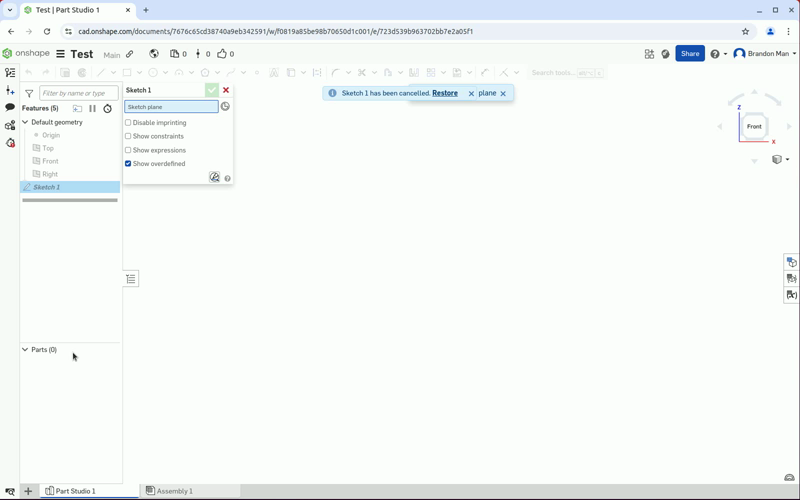
mouse_move(73, 163)
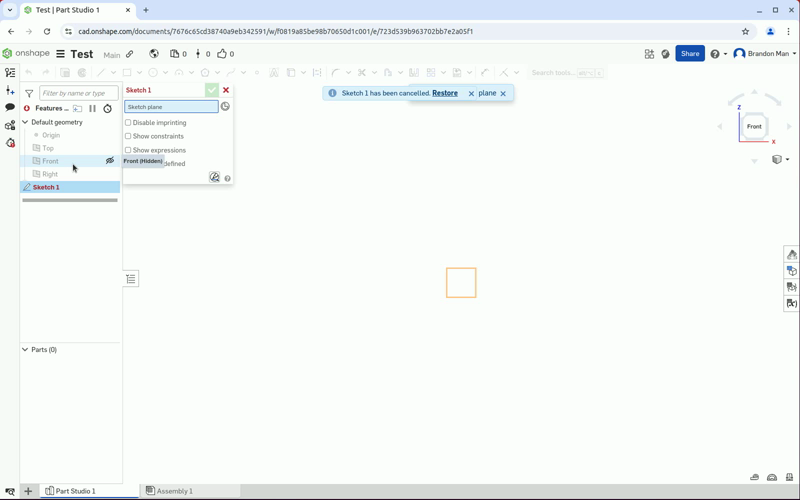
click(73, 163)
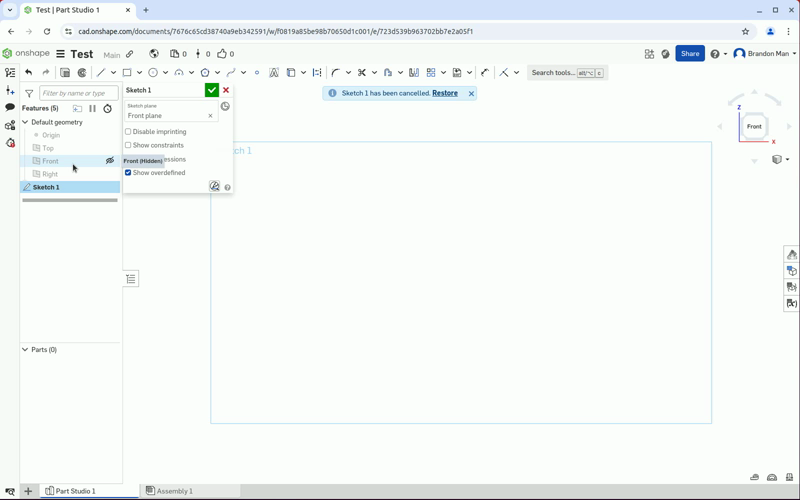
mouse_move(73, 352)
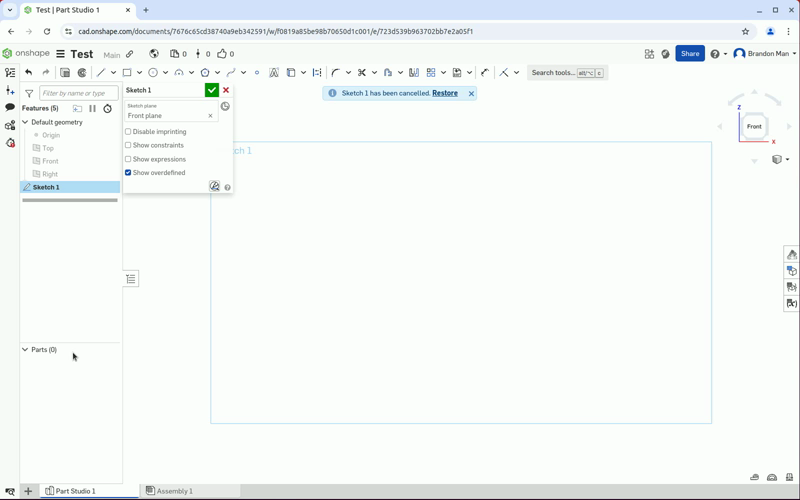
key(y)
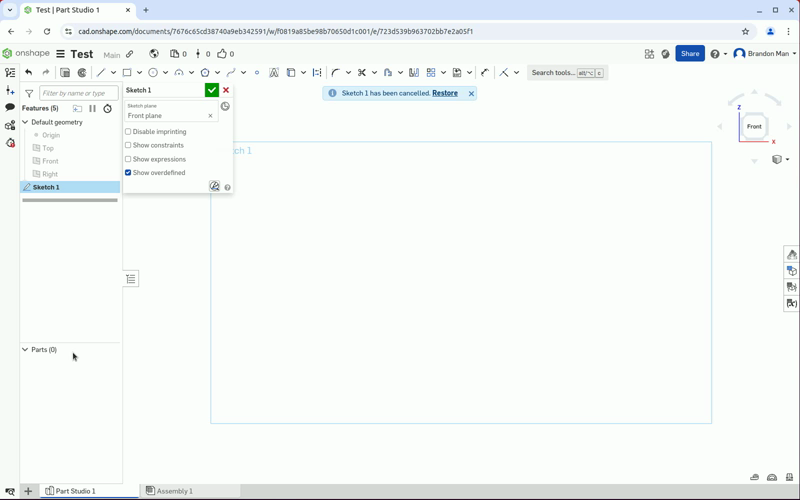
key(l)
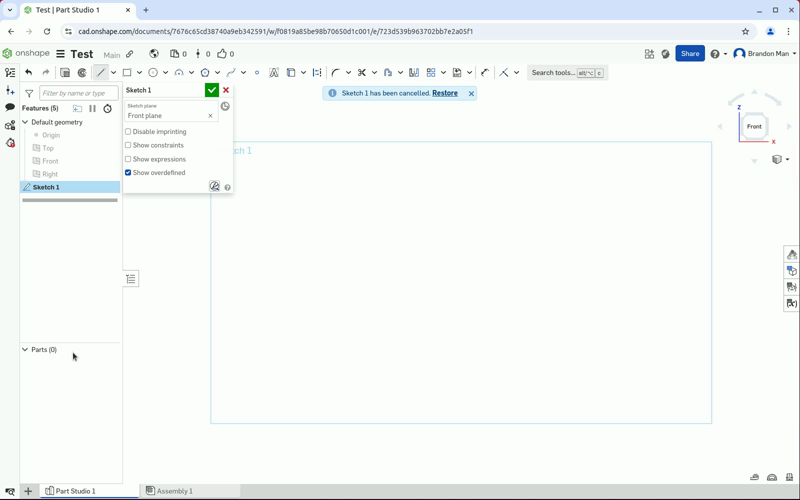
key_down(shift)
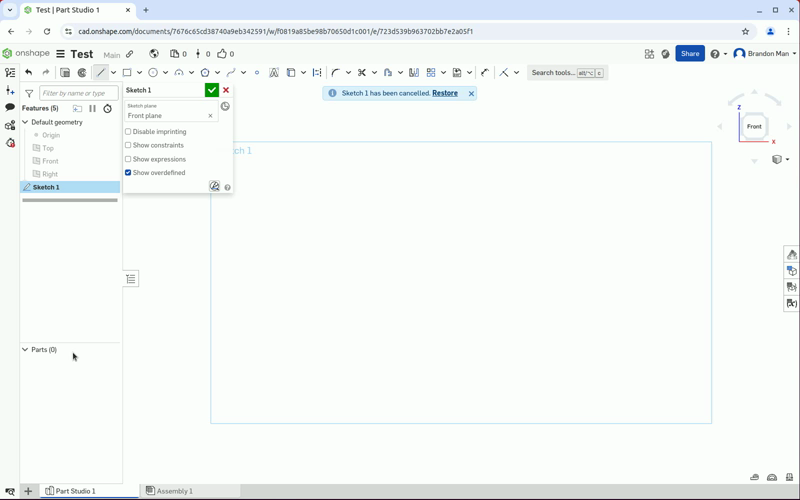
mouse_move(391, 352)
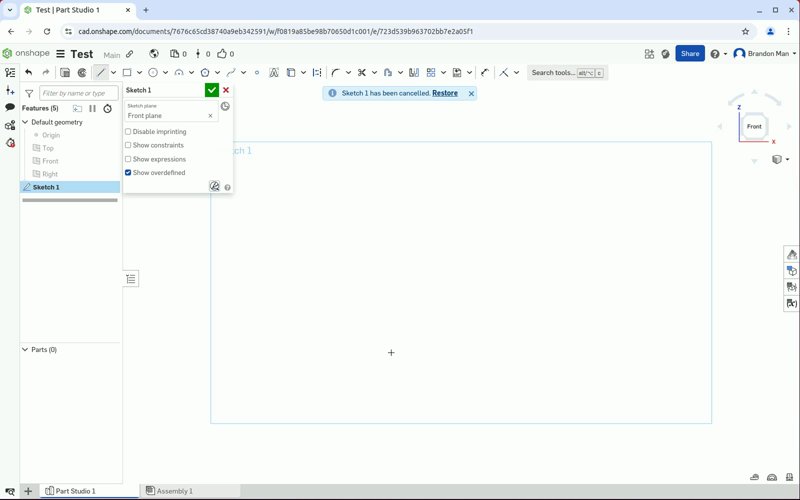
click(391, 352)
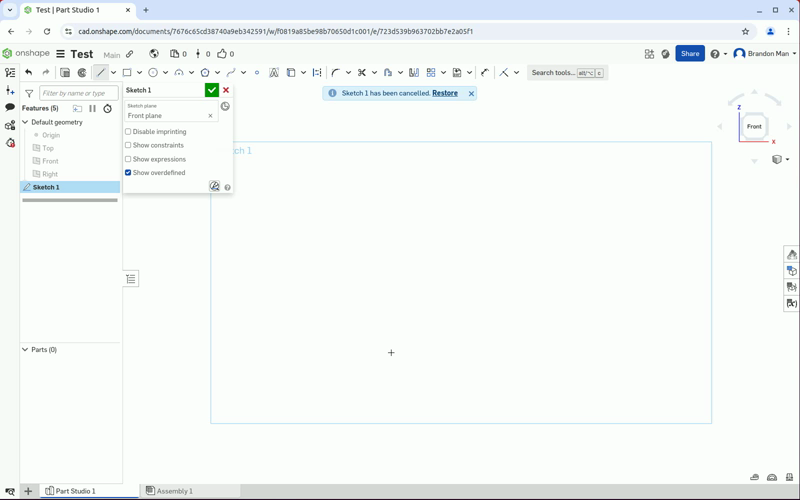
key_up(shift)
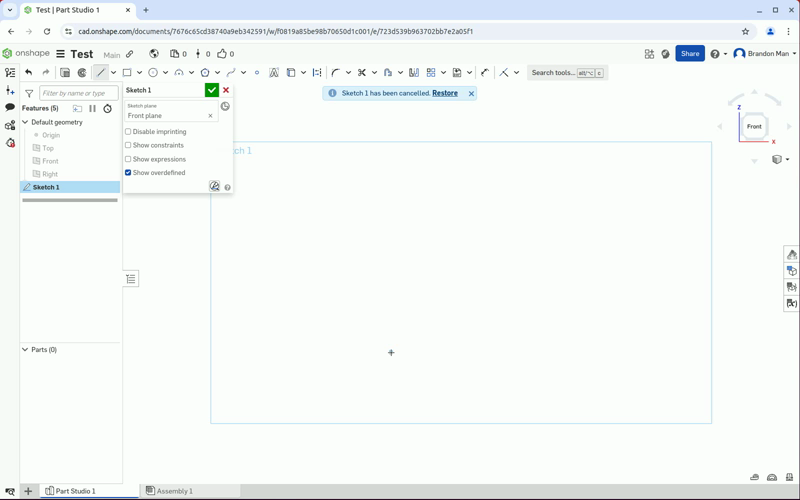
key_down(shift)
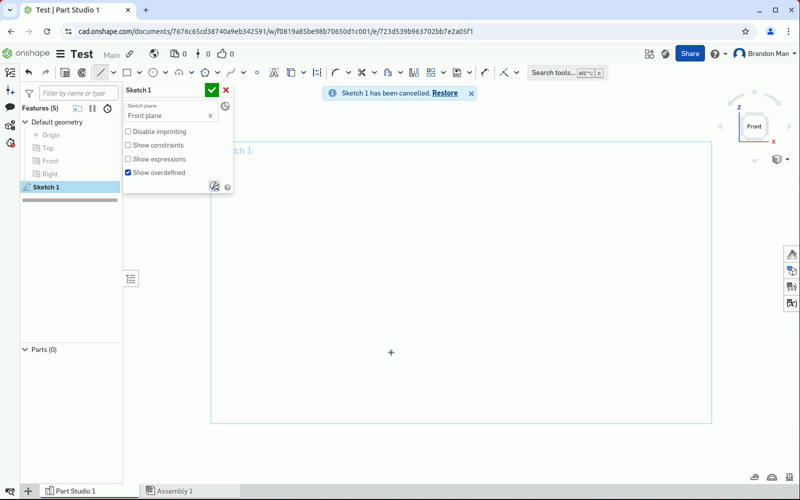
mouse_move(529, 352)
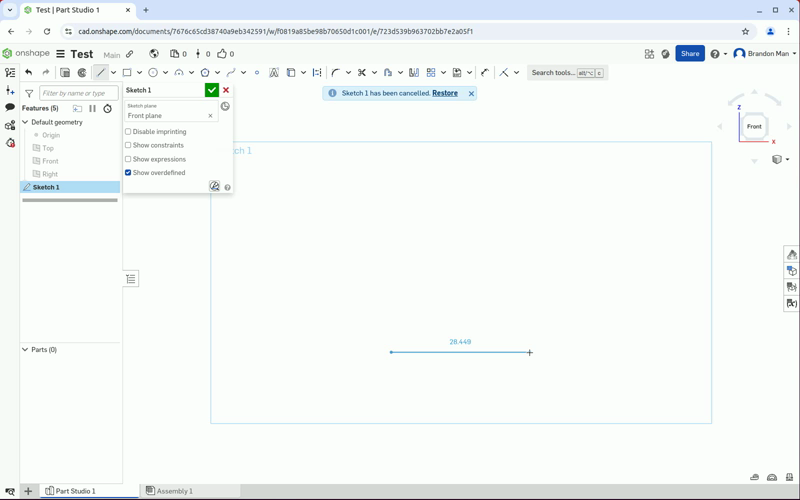
click(529, 352)
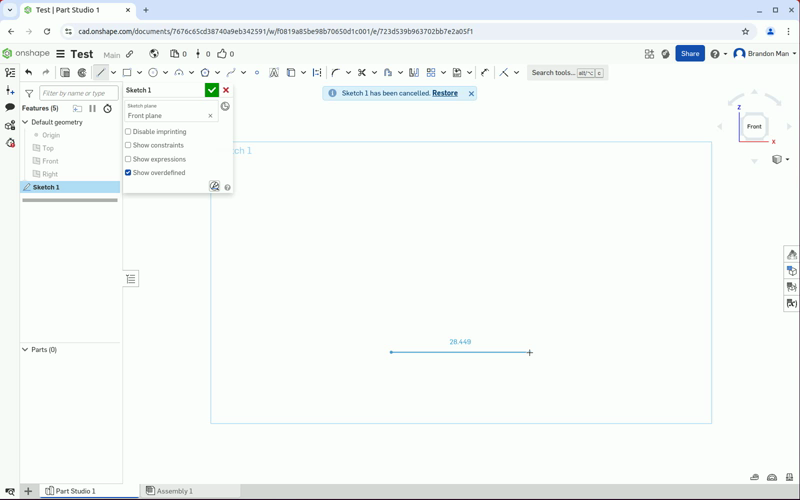
key_up(shift)
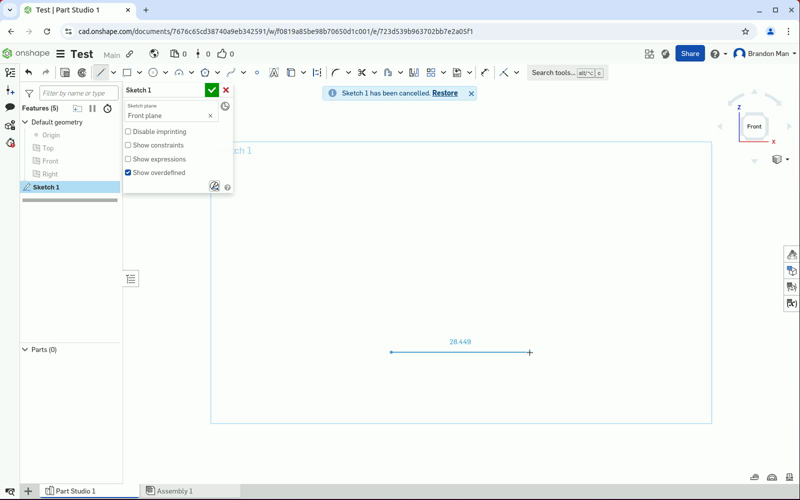
key_down(shift)
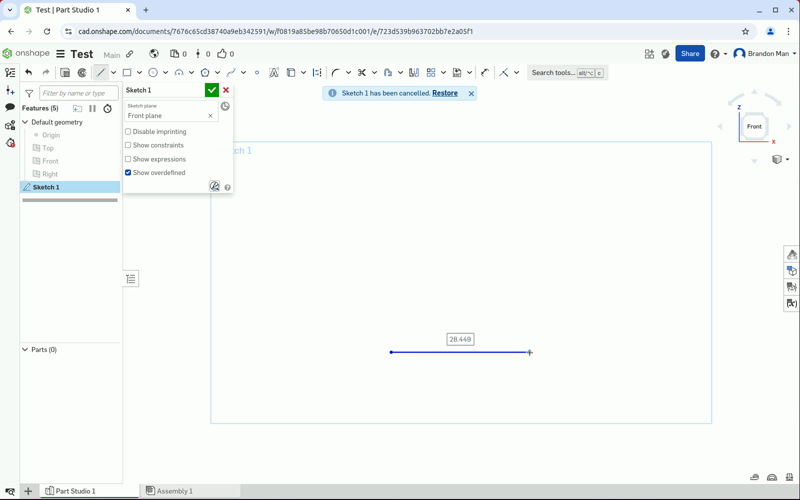
mouse_move(529, 213)
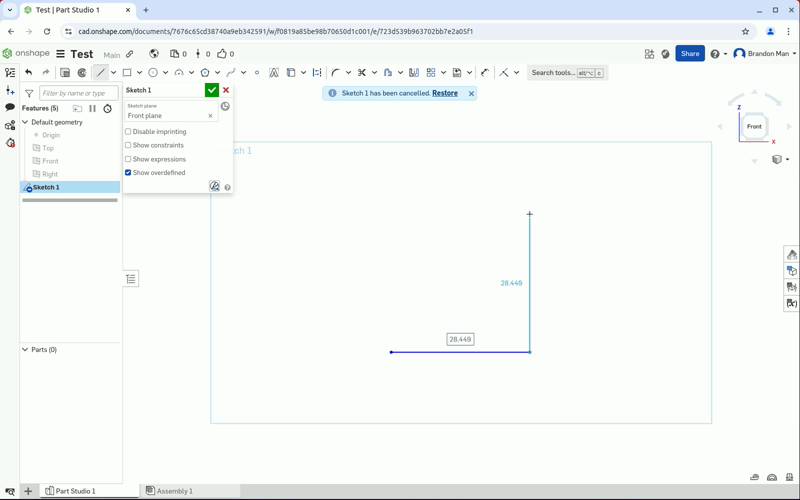
click(529, 213)
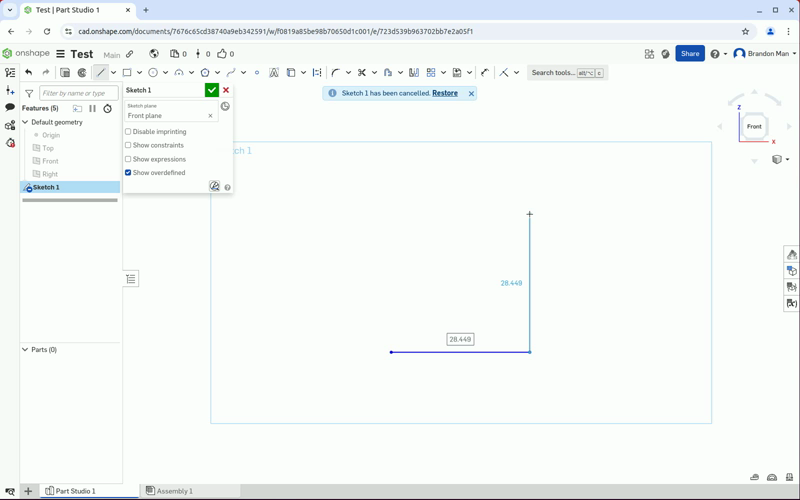
key_up(shift)
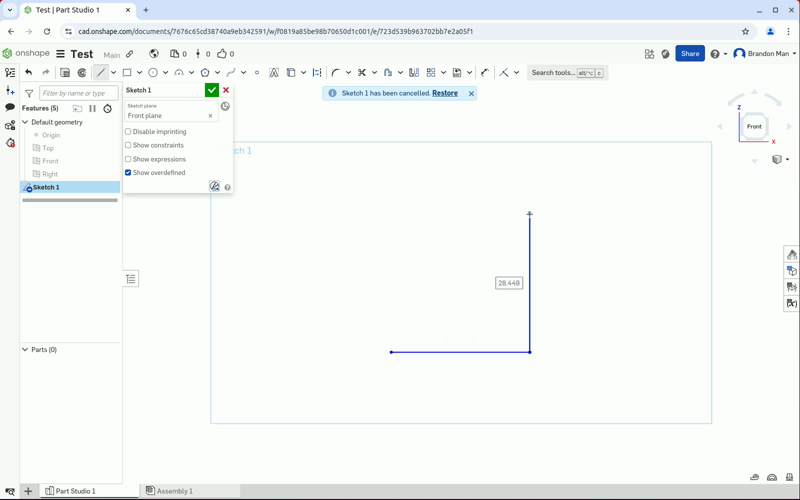
key_down(shift)
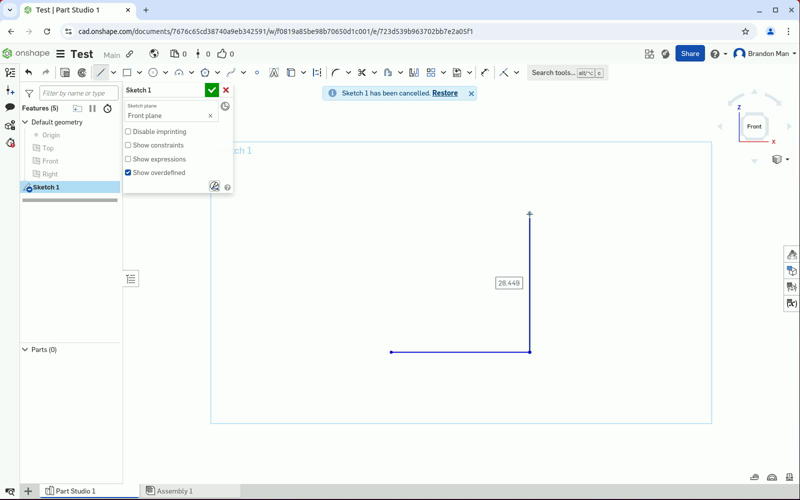
mouse_move(391, 213)
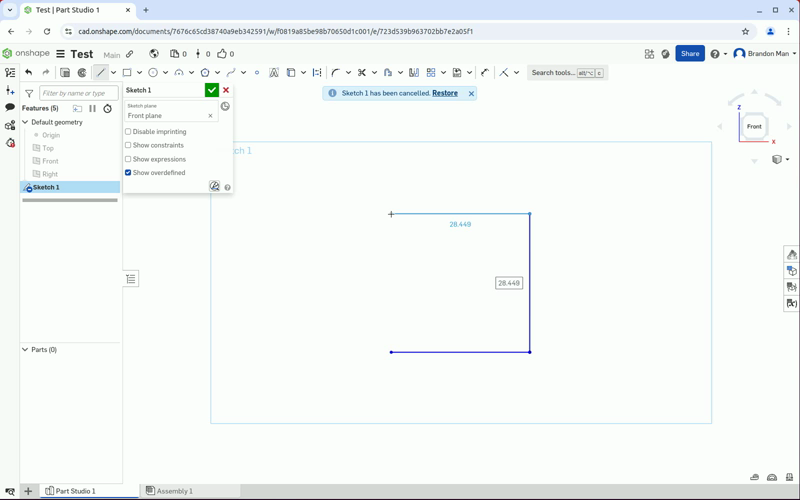
click(391, 213)
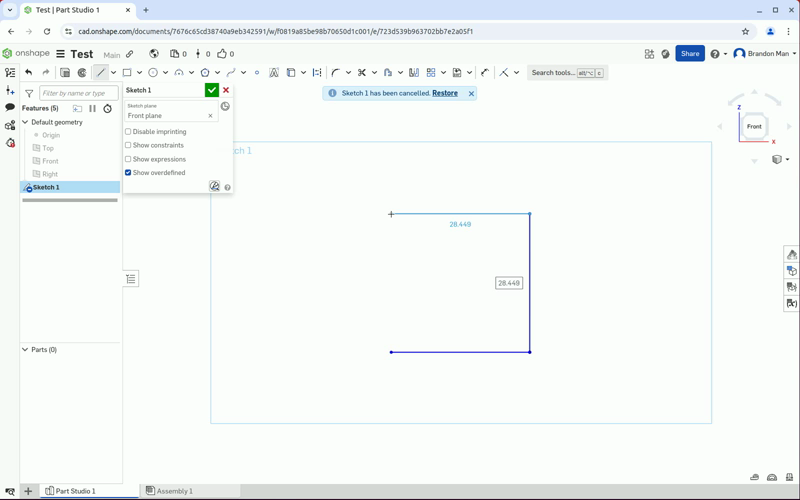
key_up(shift)
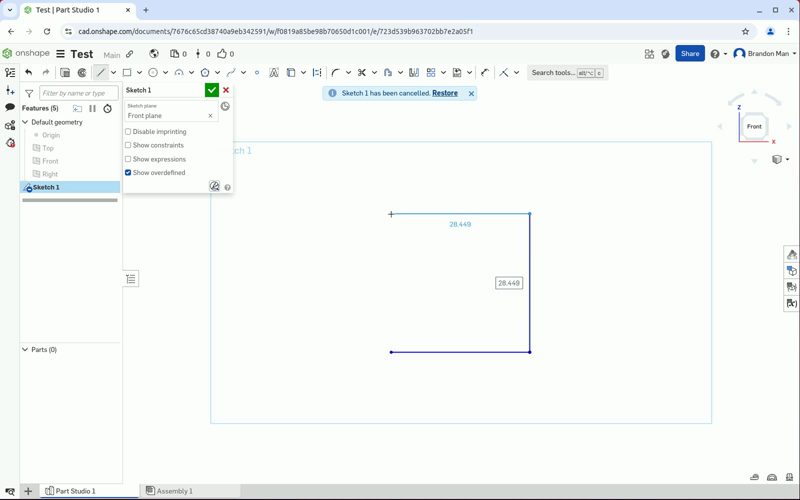
key_down(shift)
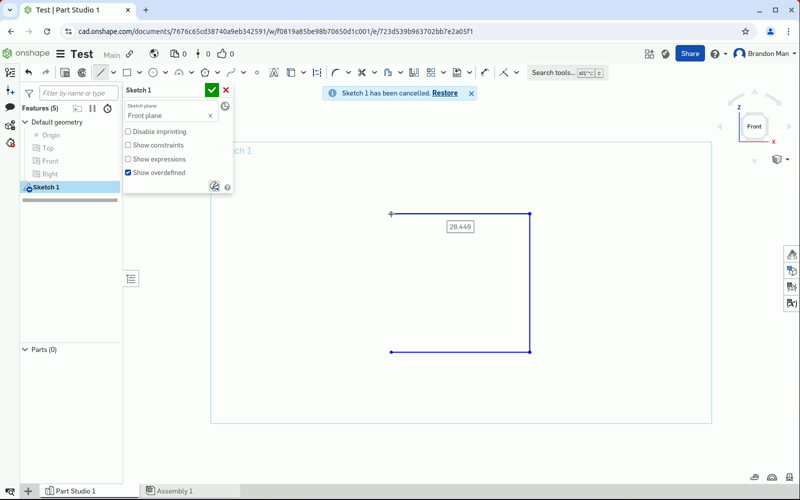
mouse_move(391, 352)
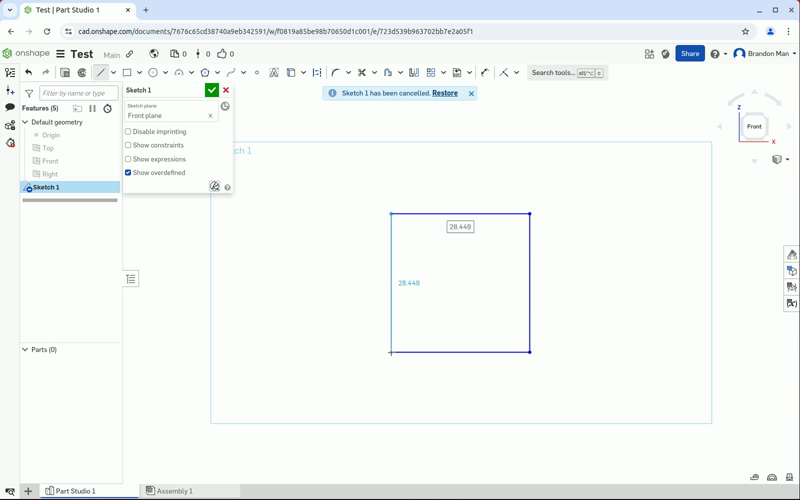
key_up(shift)
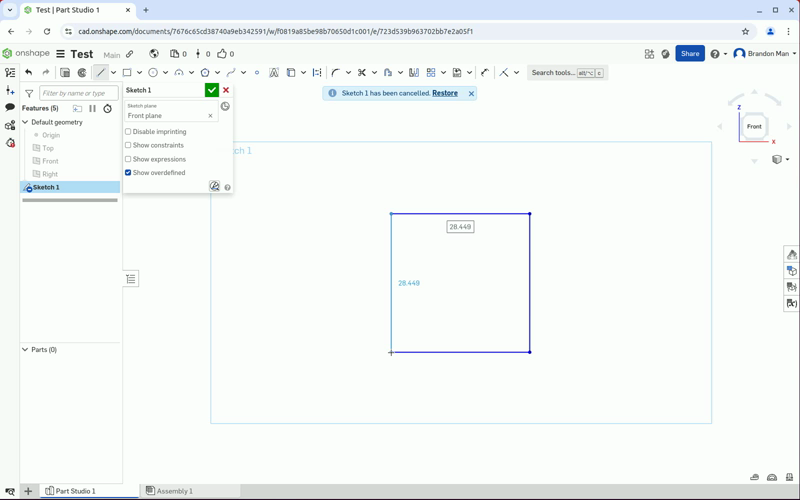
click(391, 352)
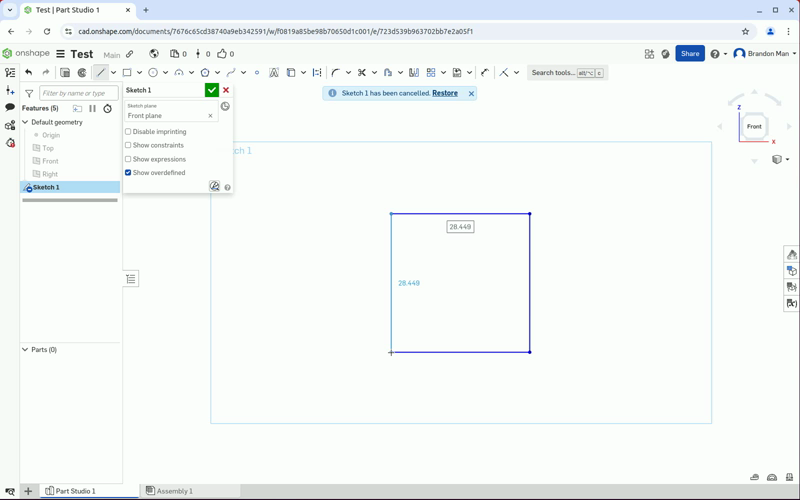
key(esc)
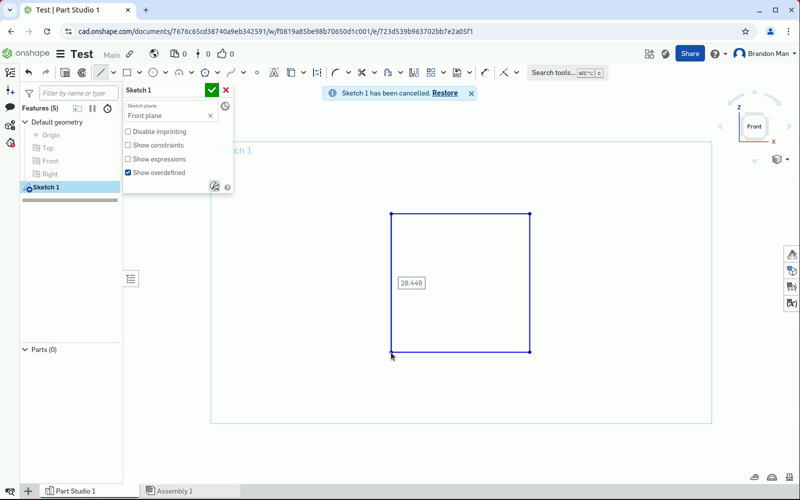
mouse_move(447, 244)
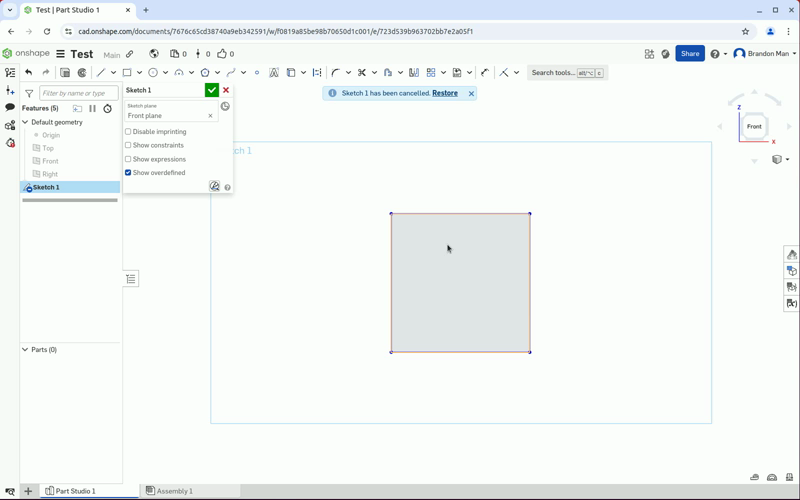
click(447, 244)
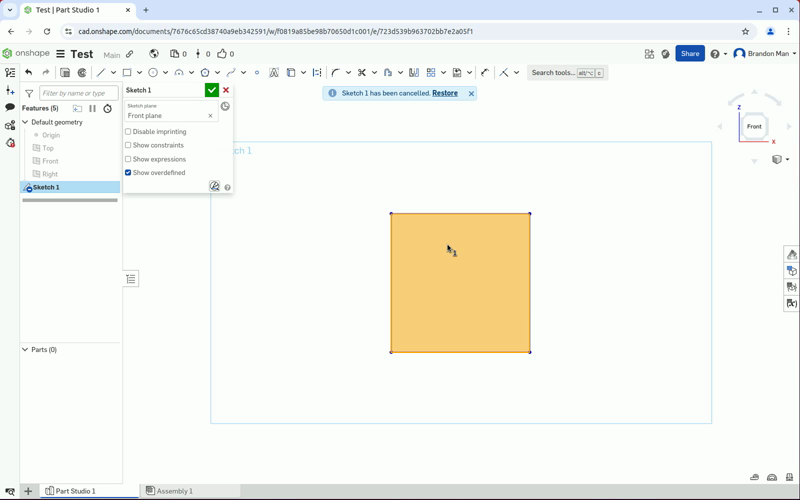
mouse_move(73, 352)
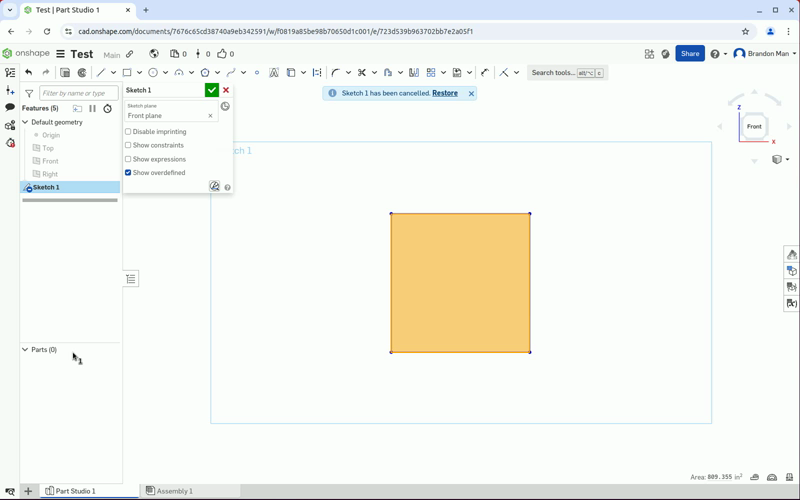
key(shift+y)
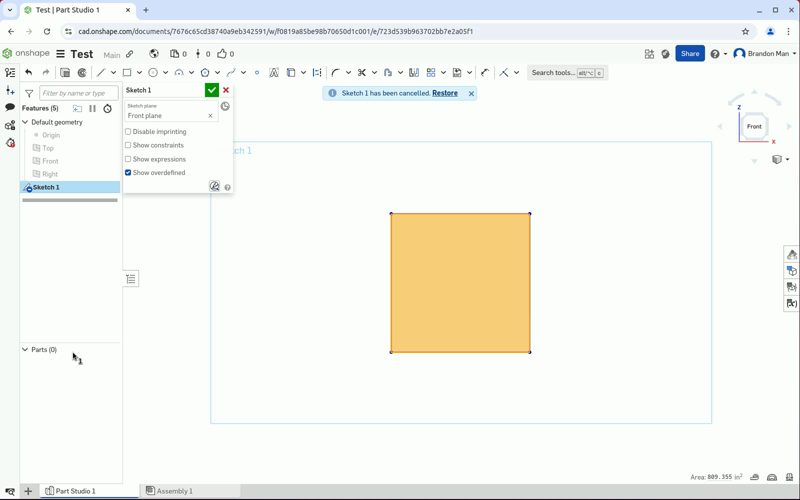
key(shift+e)
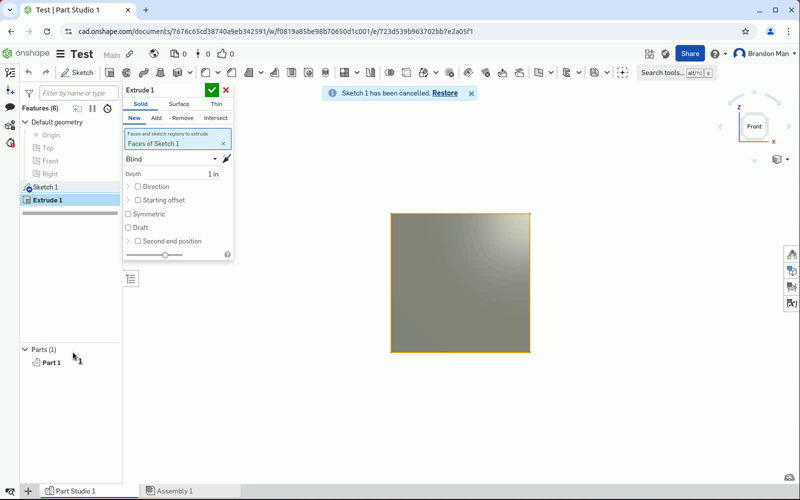
mouse_move(143, 106)
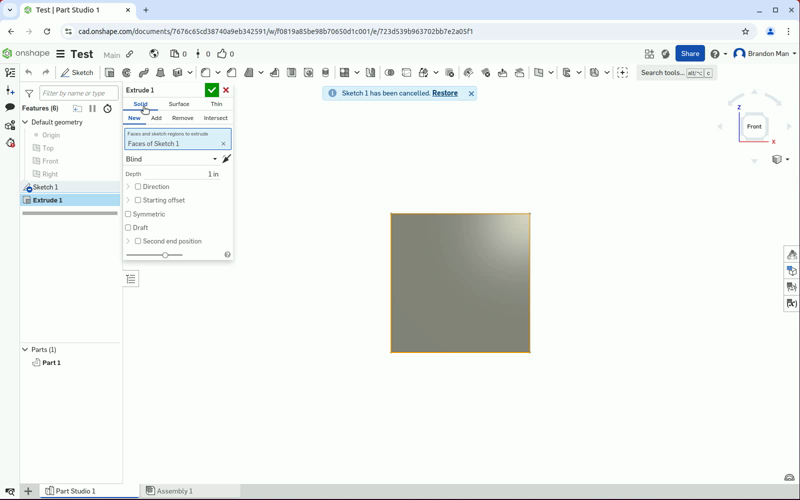
click(143, 106)
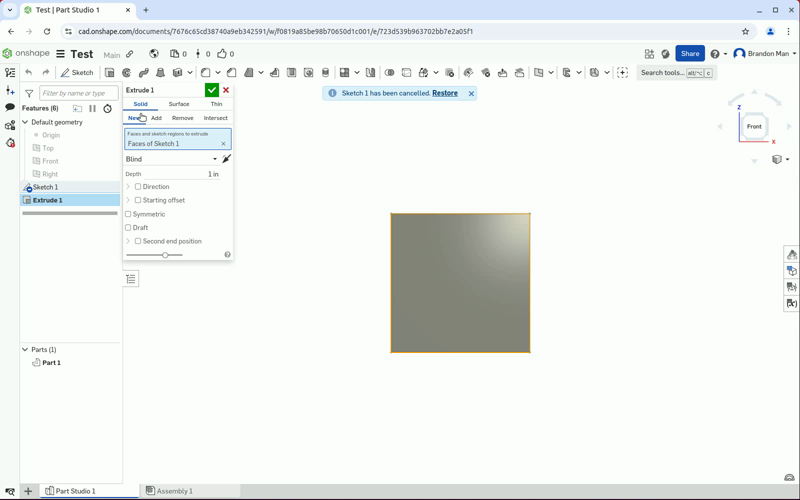
mouse_move(137, 120)
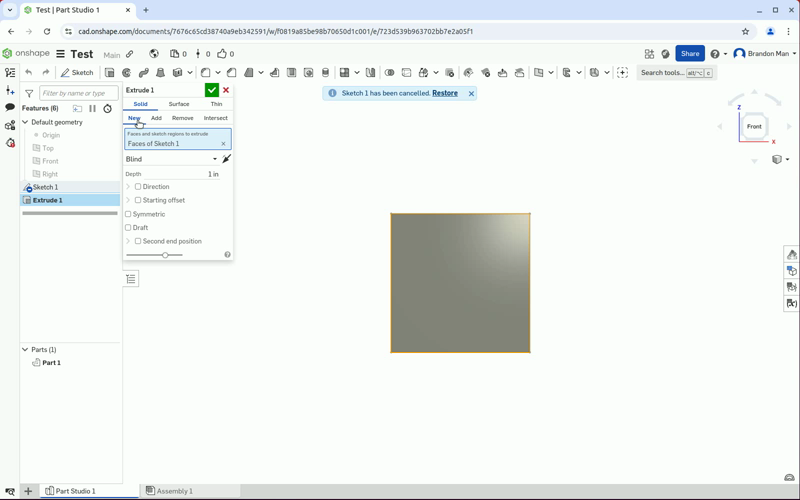
click(137, 120)
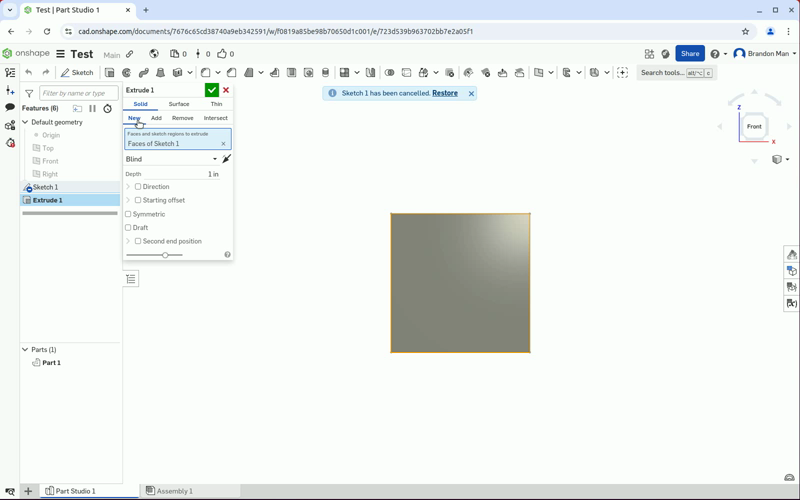
key(tab, 4)
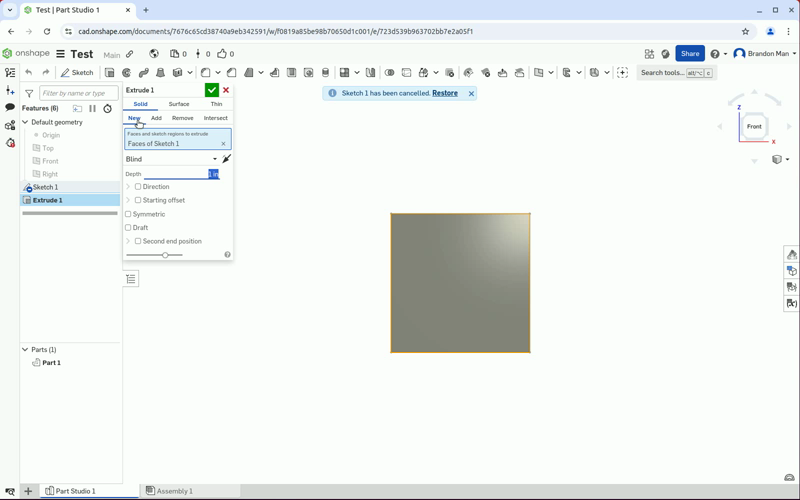
text(2.888)
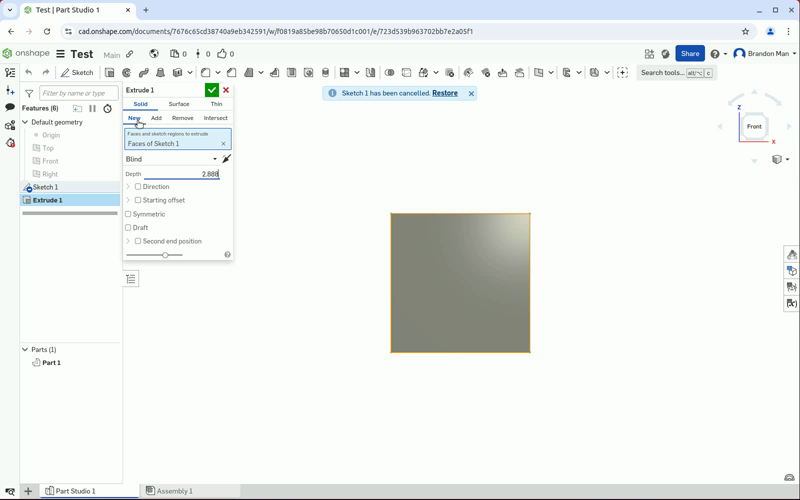
key(tab, 3)
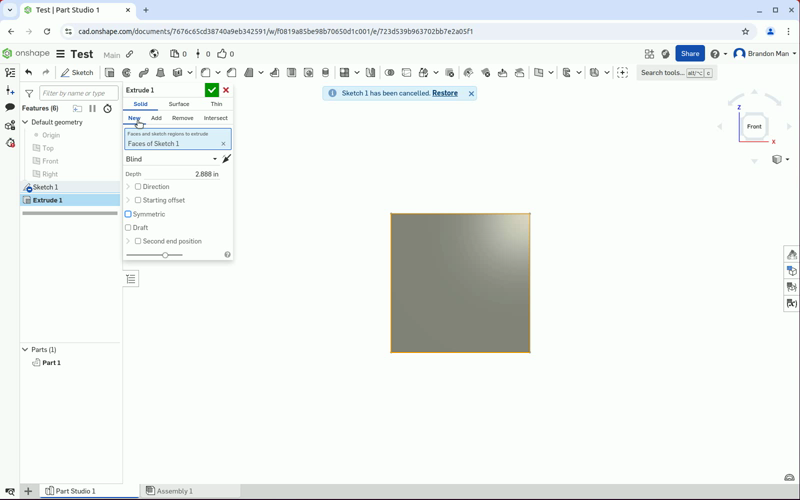
key(space)
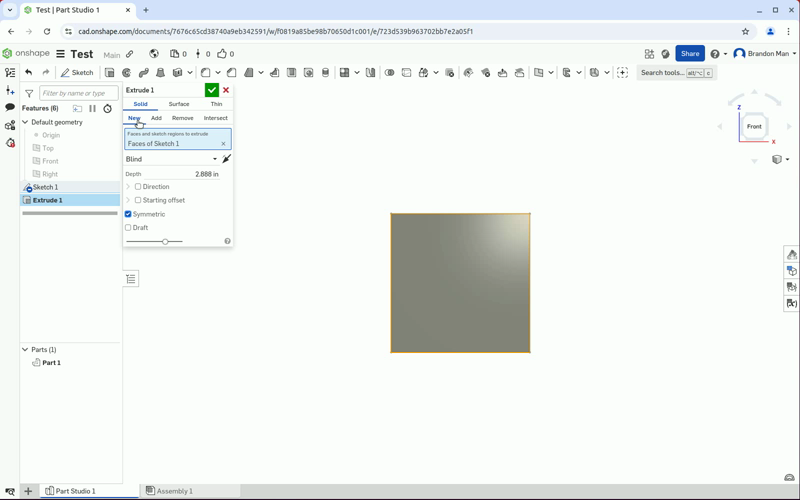
key(enter)
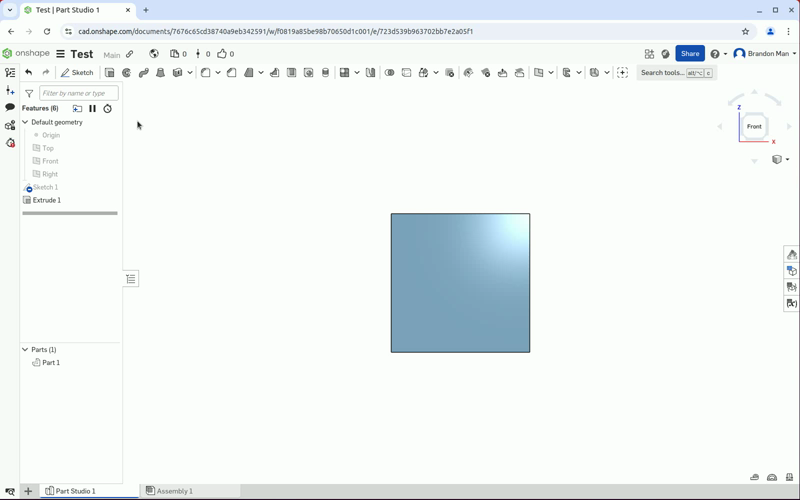
key(shift+h)
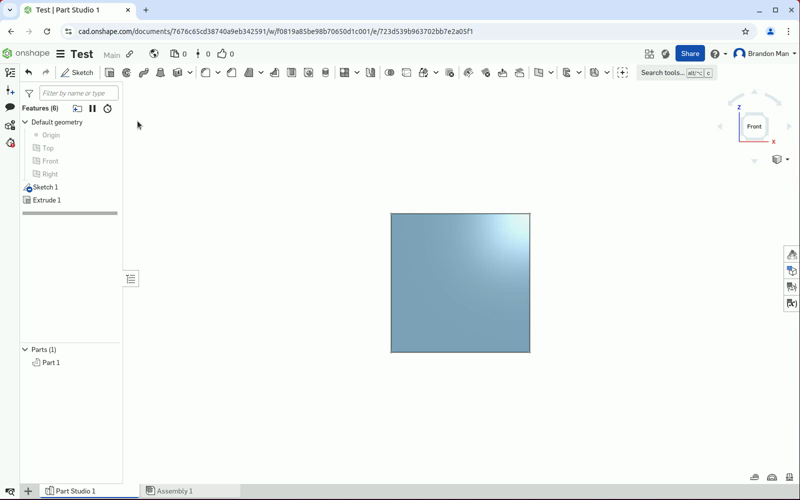
key(shift+h)
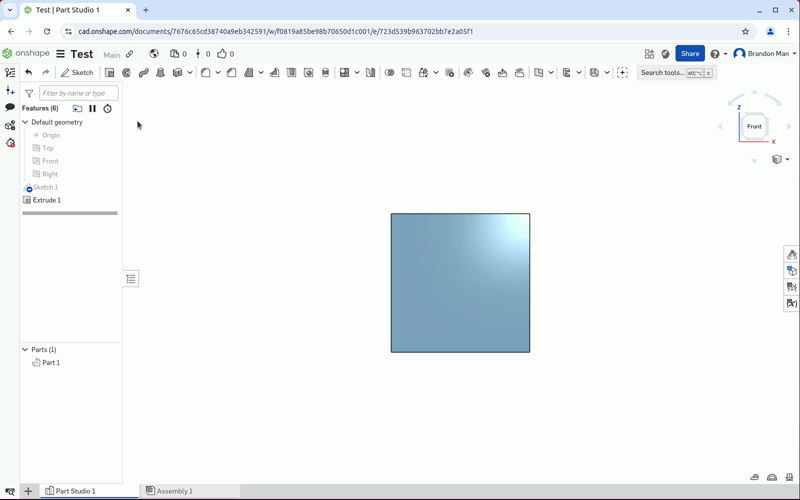
mouse_move(73, 189)
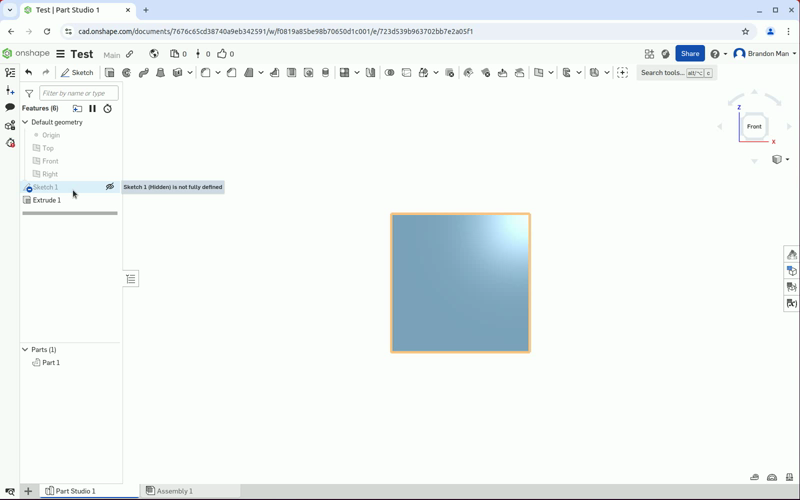
click(73, 189)
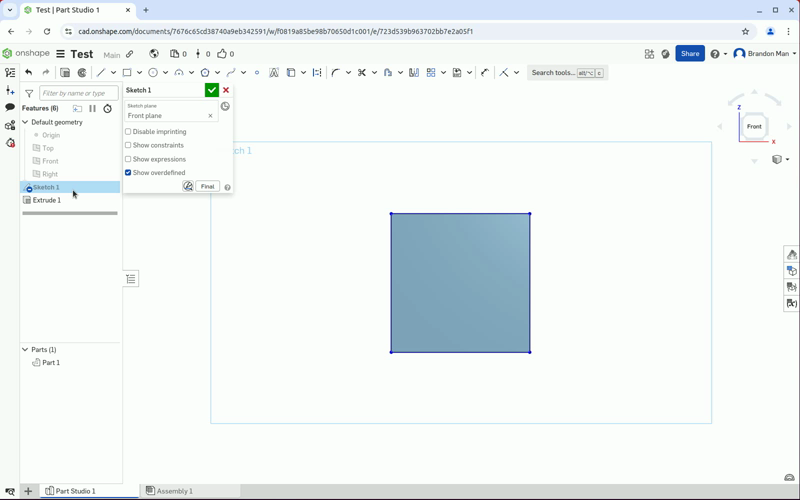
mouse_move(229, 92)
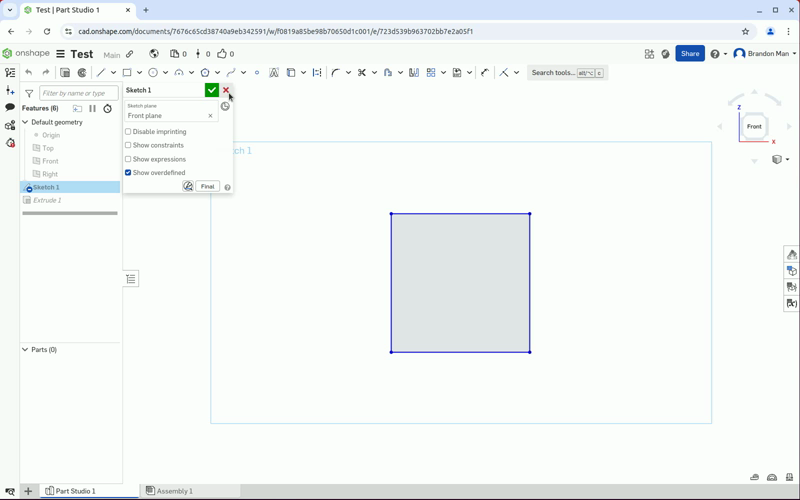
click(229, 92)
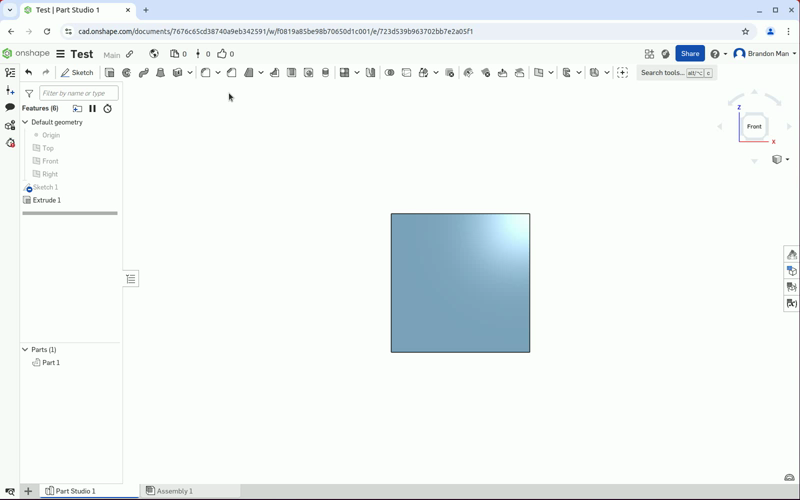
mouse_move(73, 352)
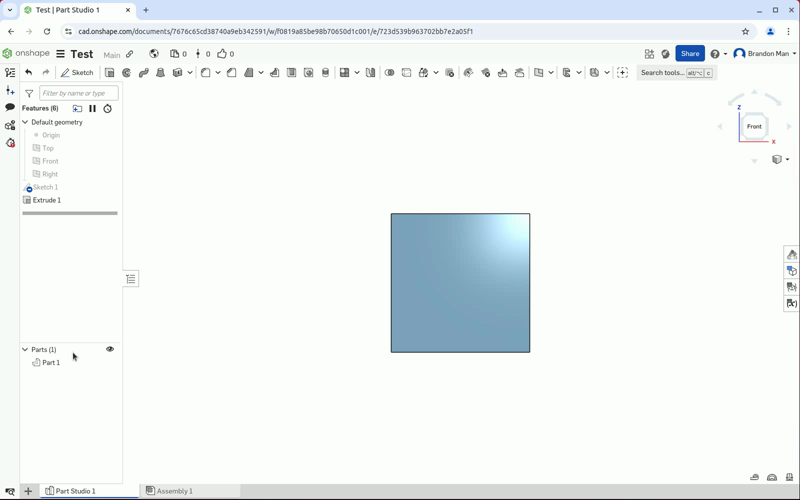
key(y)
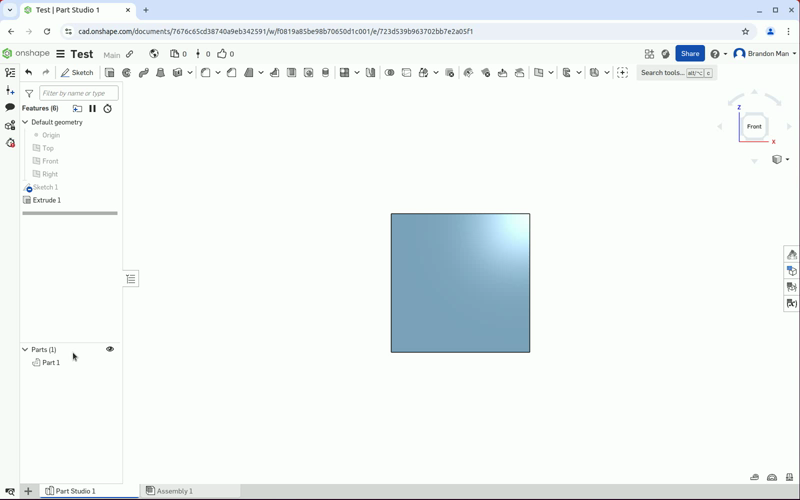
key(shift+p)
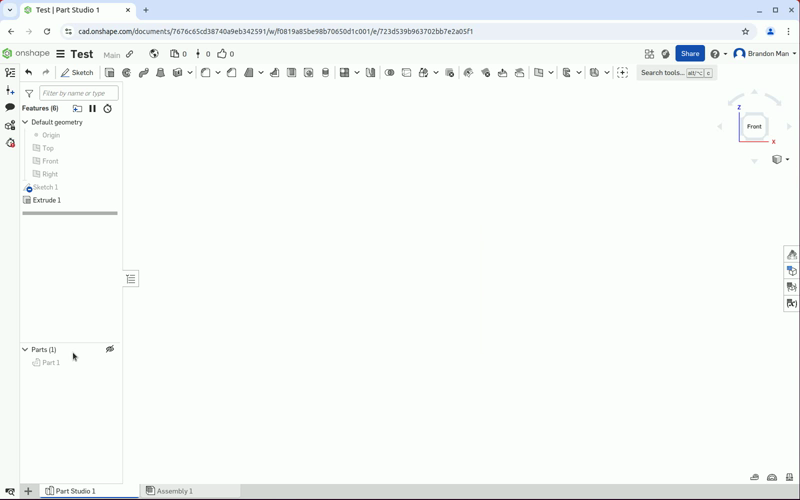
key(space)
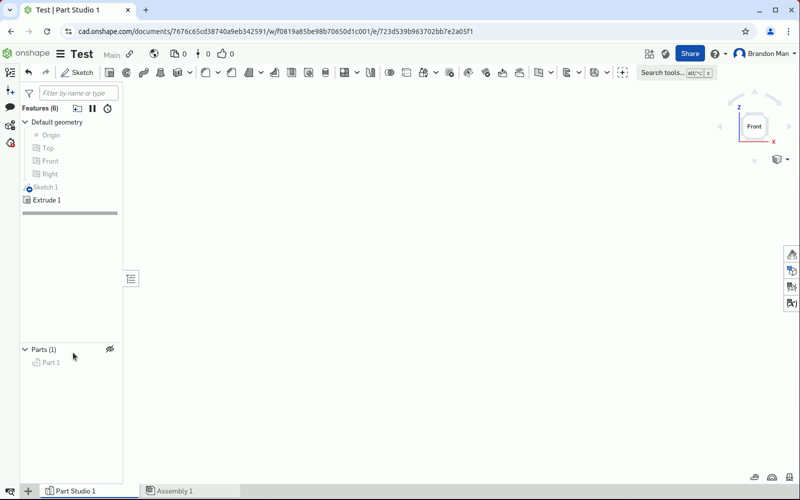
key_down(shift)
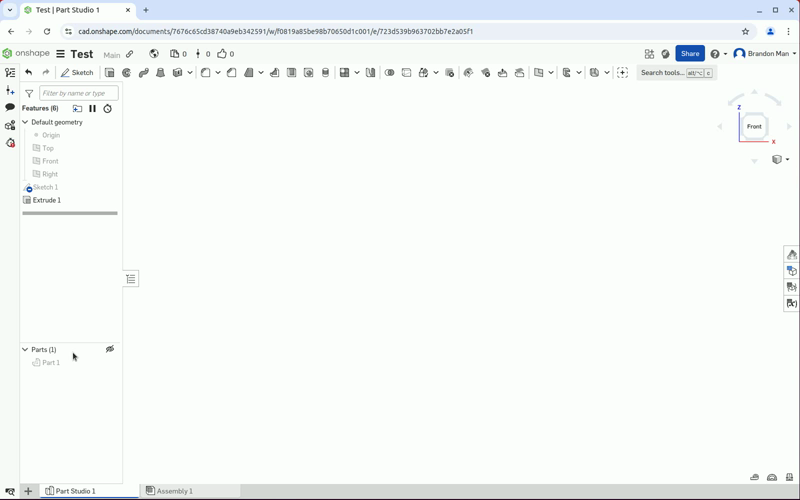
key(left)
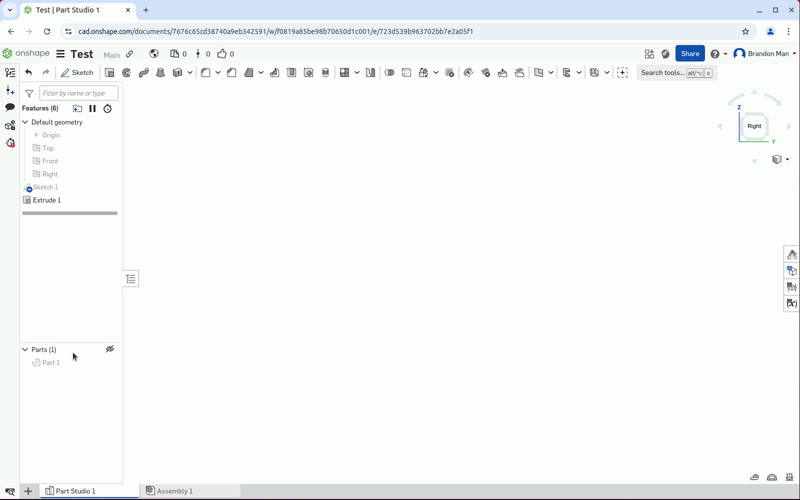
key_up(shift)
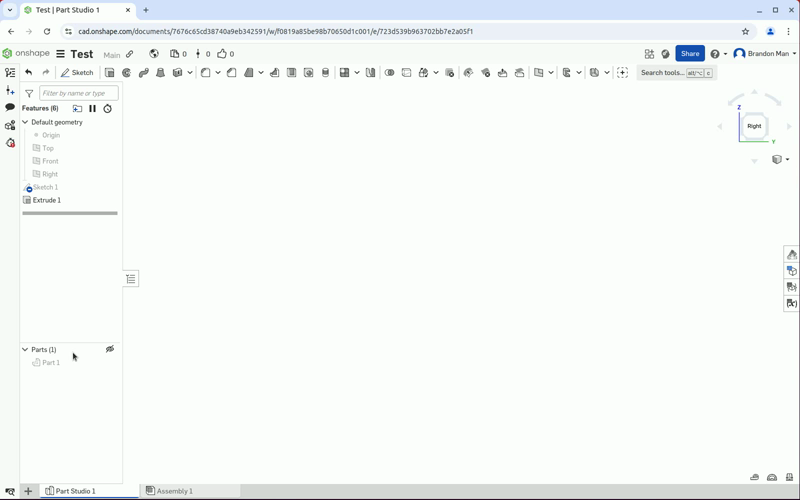
mouse_move(73, 352)
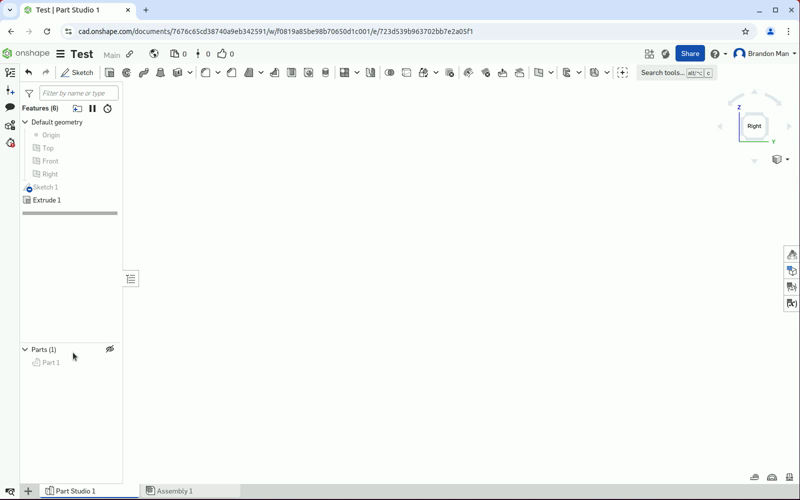
key(shift+y)
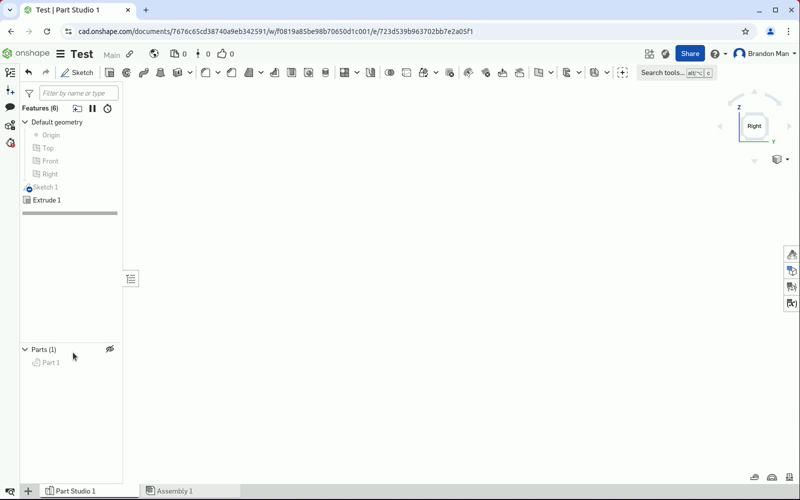
key(shift+s)
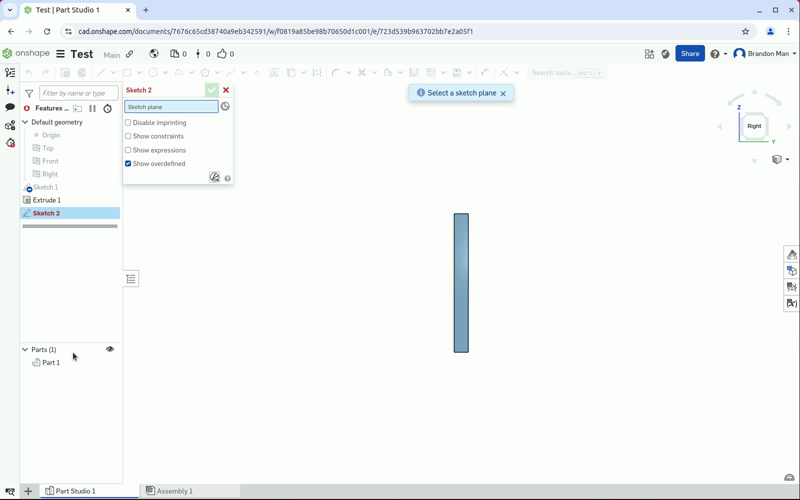
mouse_move(73, 176)
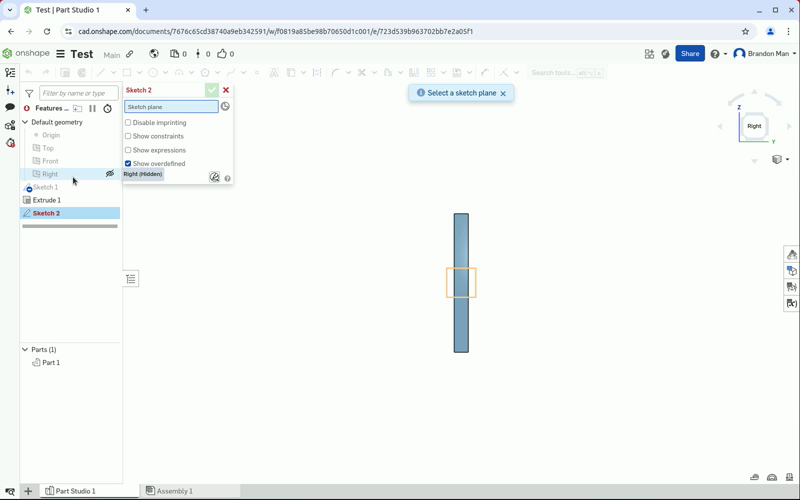
click(73, 176)
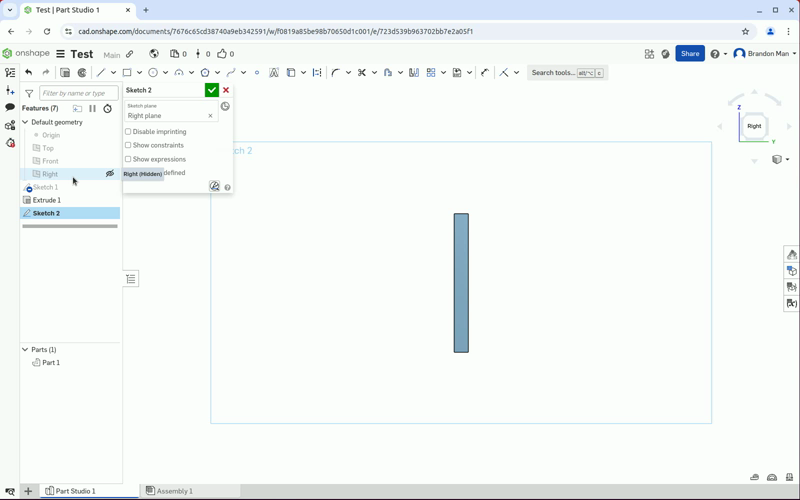
mouse_move(73, 352)
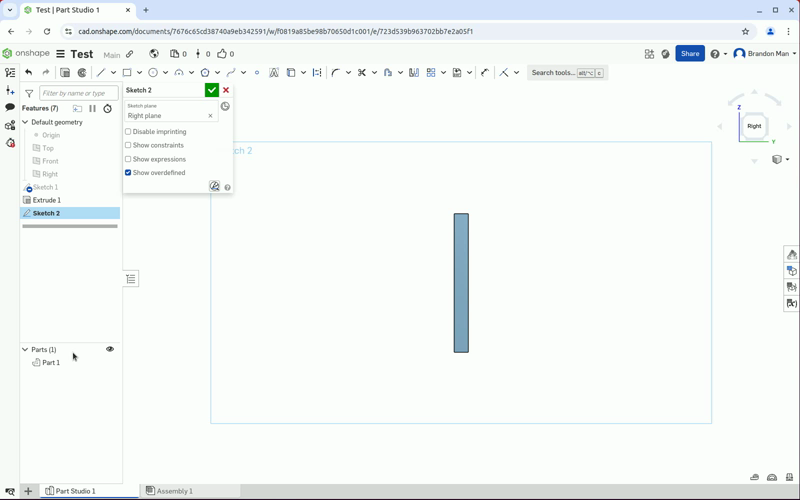
key(y)
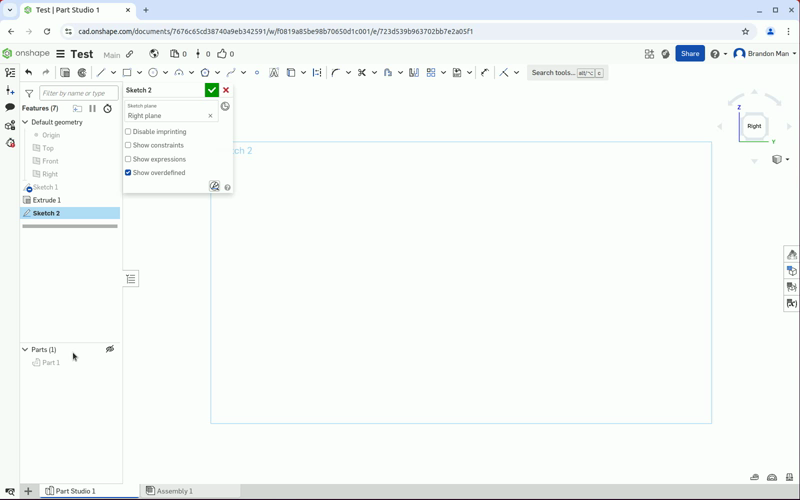
key(l)
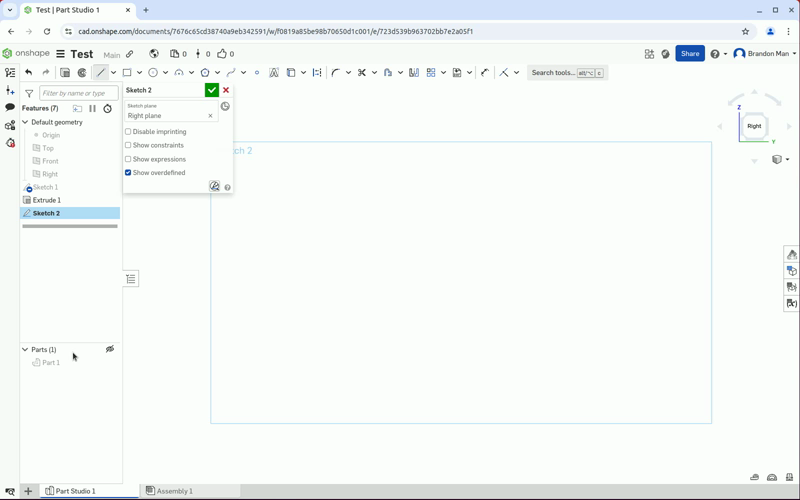
key_down(shift)
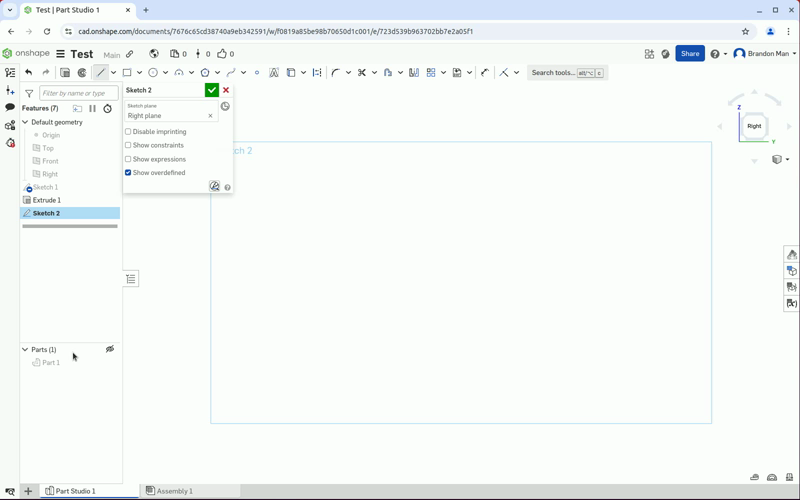
mouse_move(417, 274)
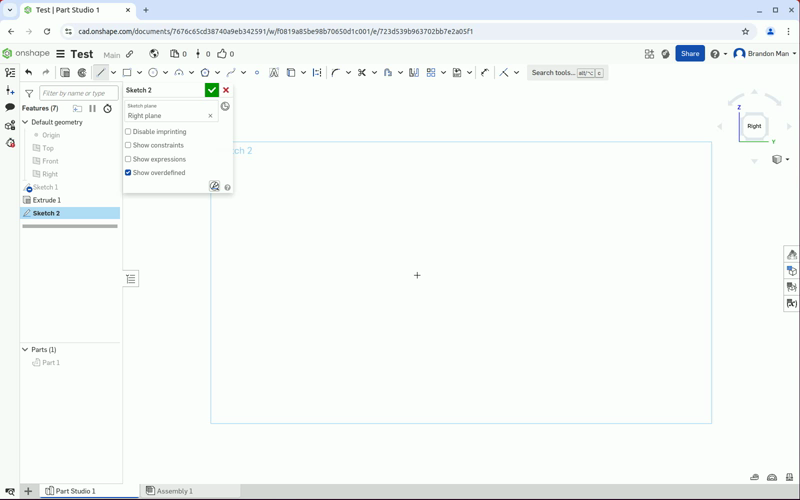
click(417, 274)
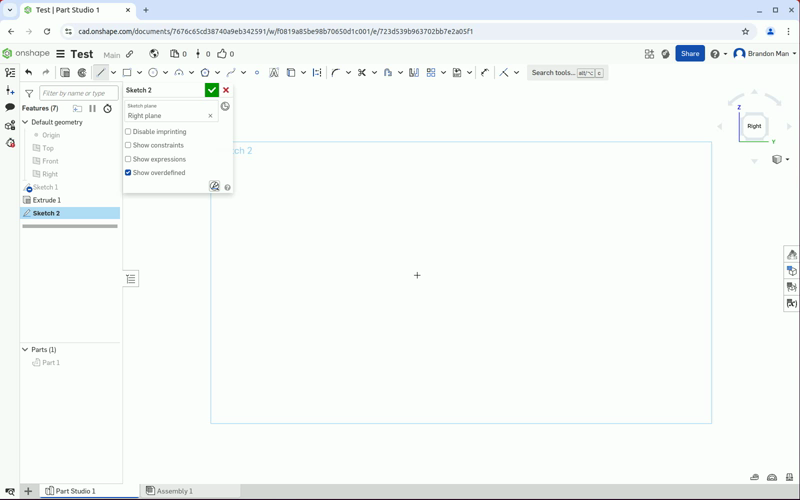
key_up(shift)
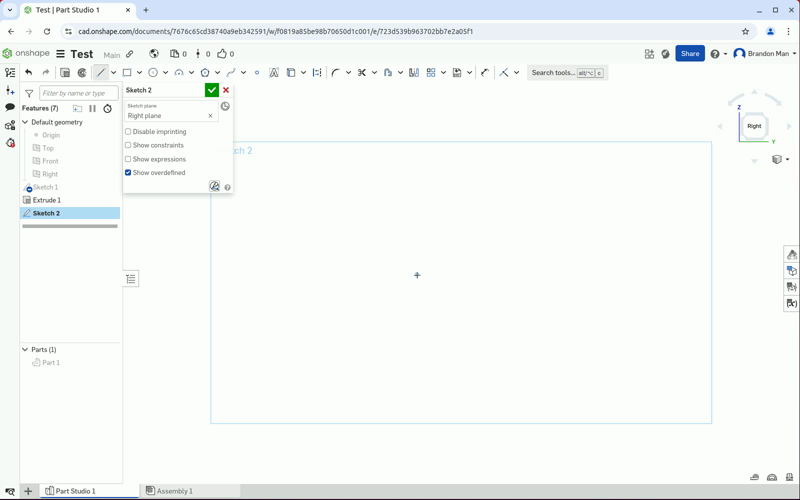
key_down(shift)
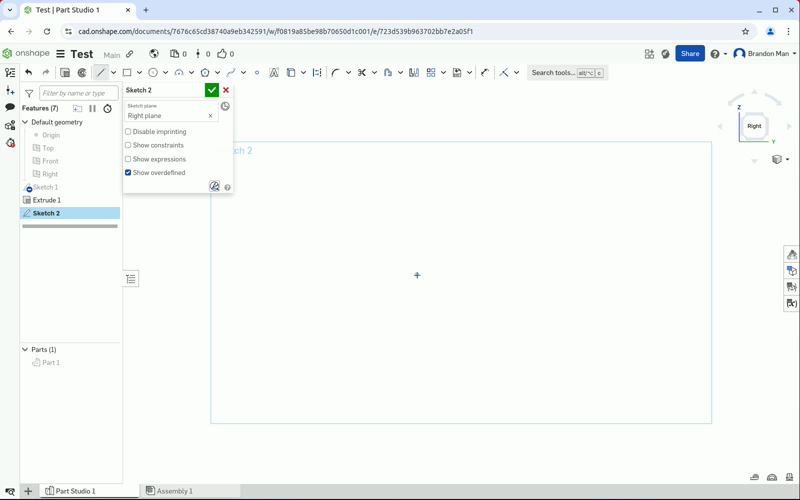
mouse_move(446, 352)
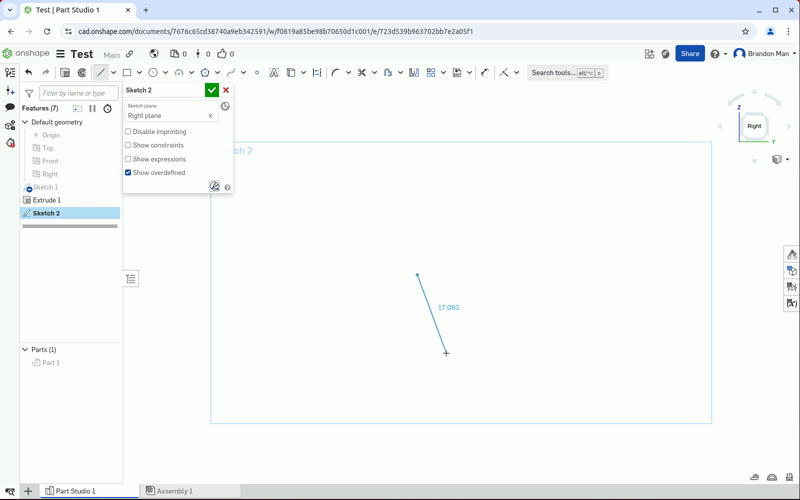
click(446, 352)
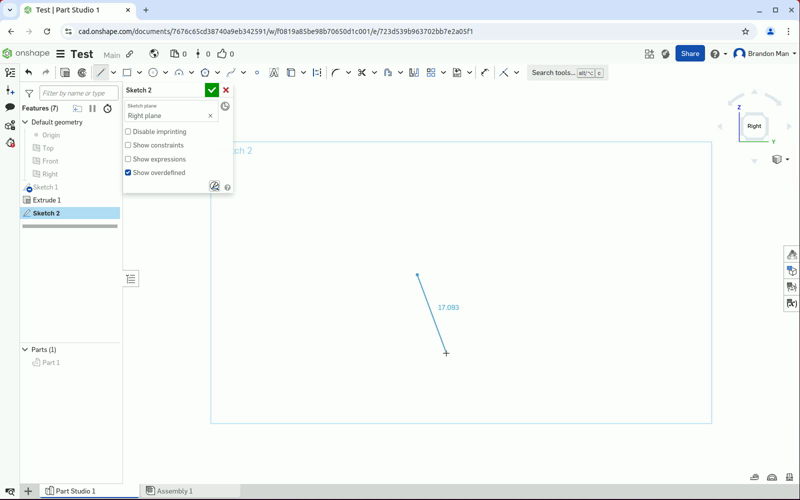
key_up(shift)
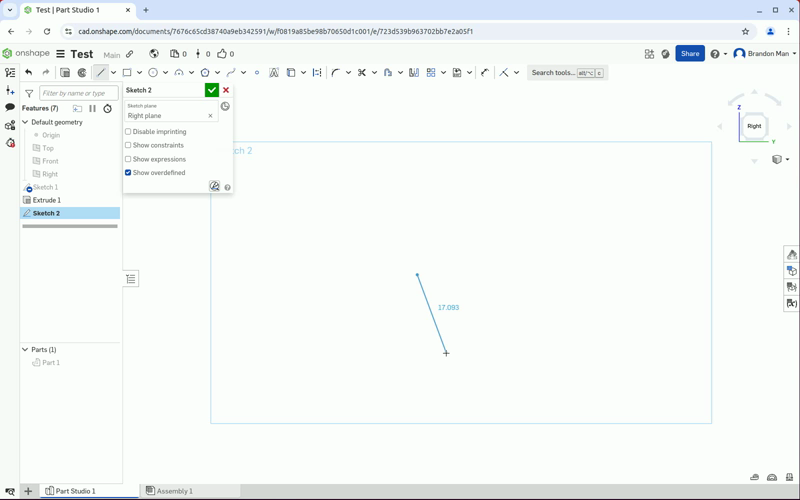
key_down(shift)
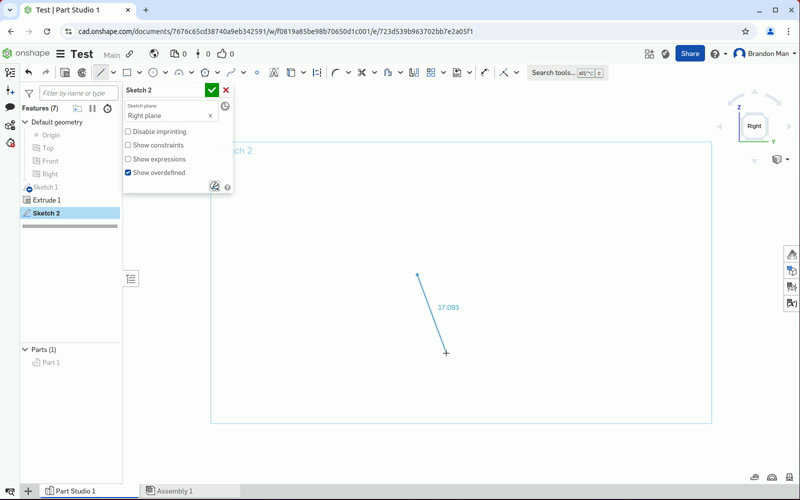
mouse_move(476, 352)
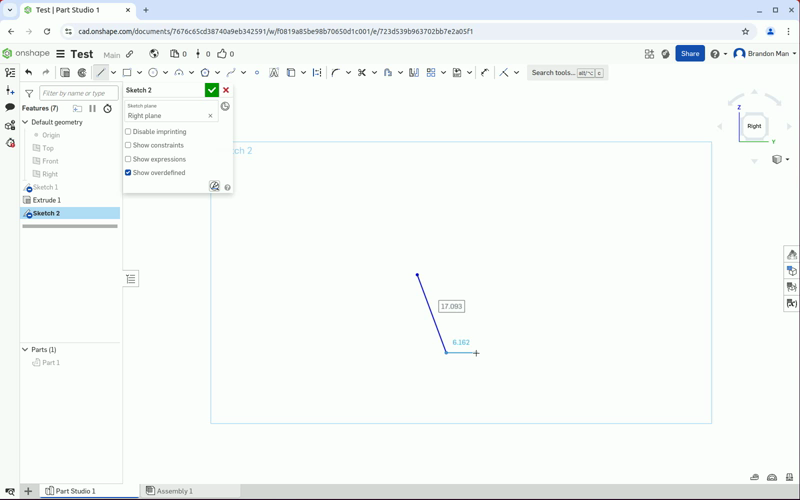
mouse_move(454, 352)
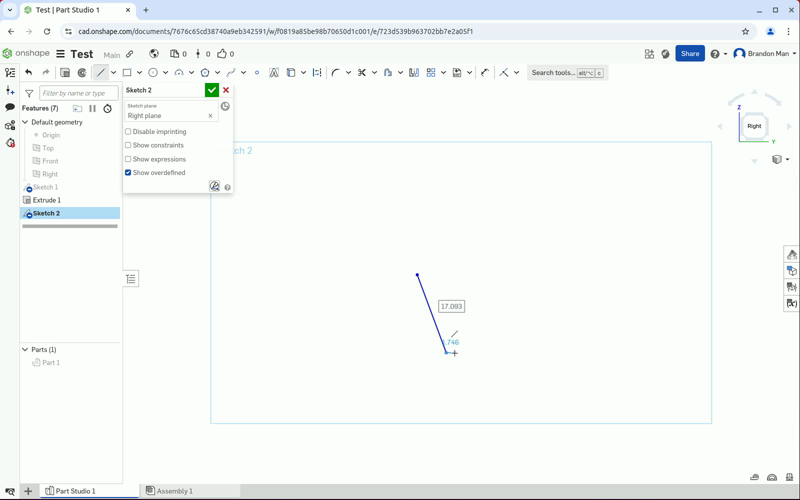
click(454, 352)
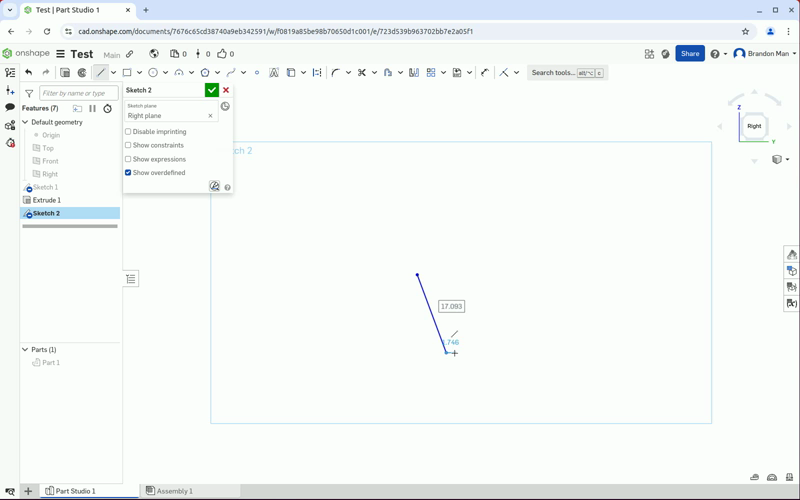
key_up(shift)
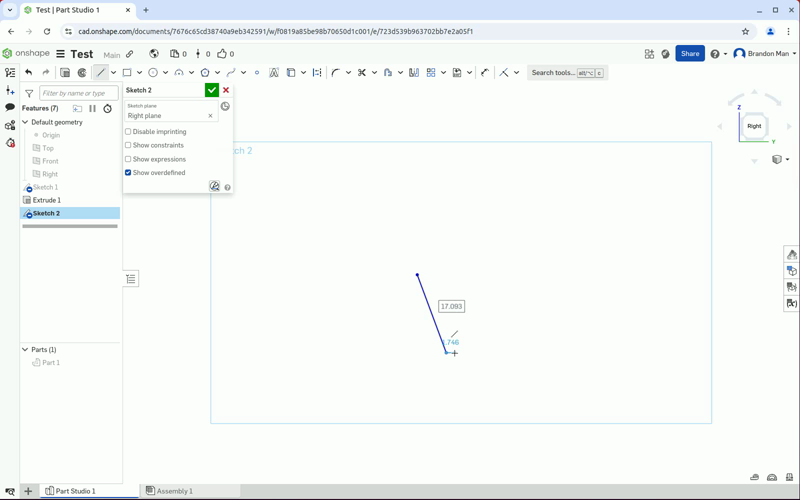
key_down(shift)
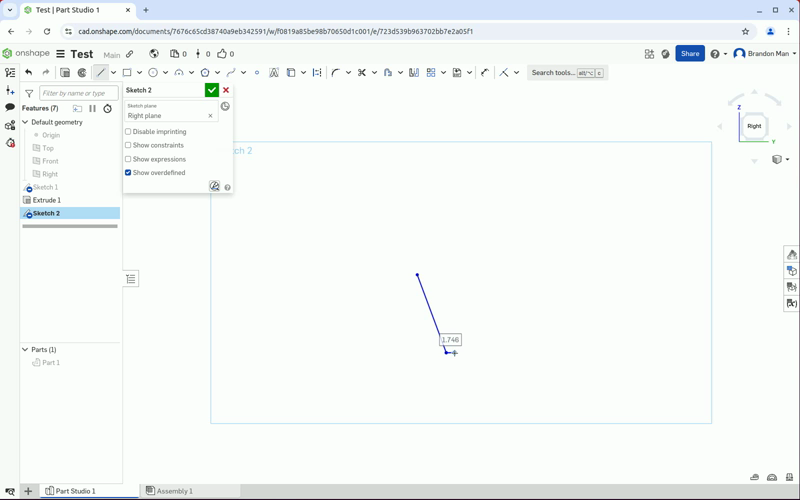
mouse_move(454, 170)
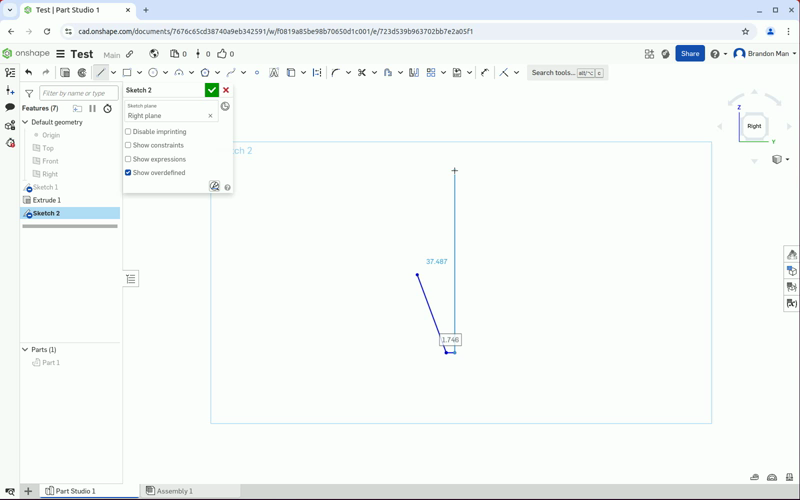
click(454, 170)
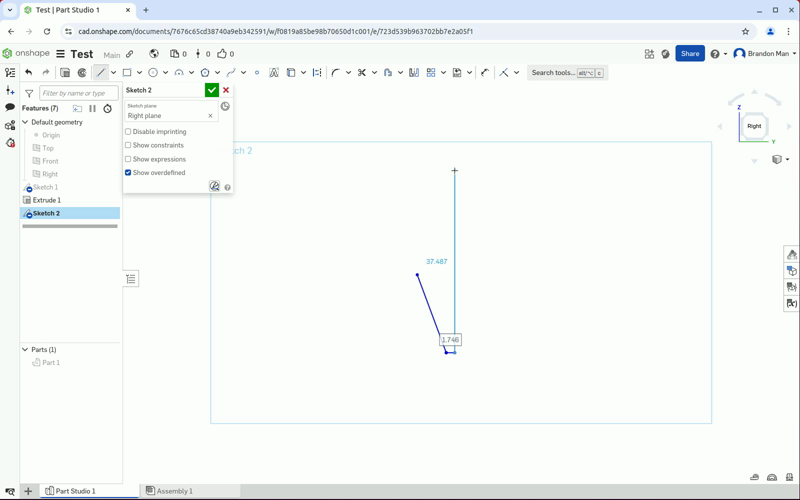
key_up(shift)
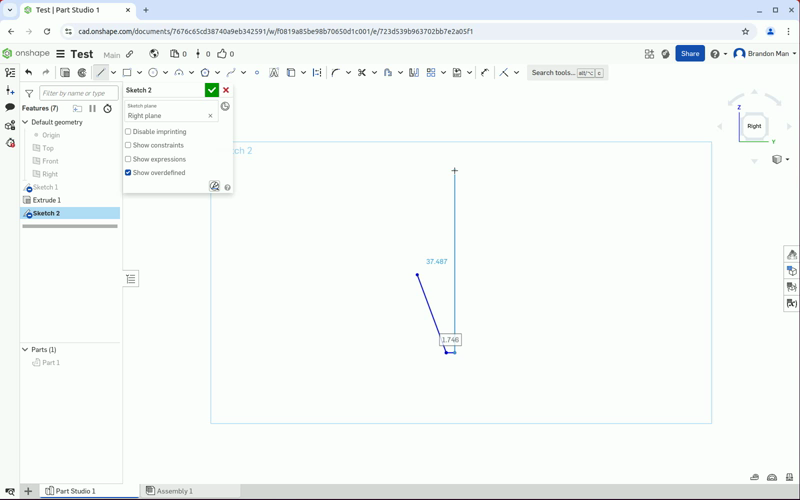
key_down(shift)
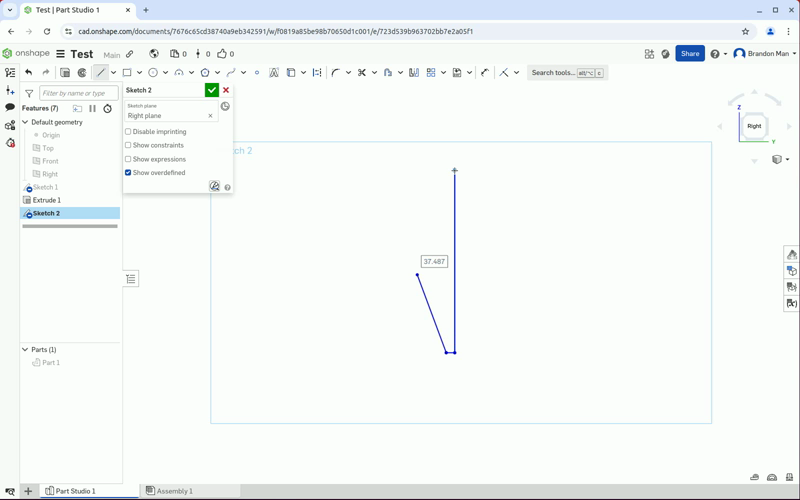
mouse_move(484, 170)
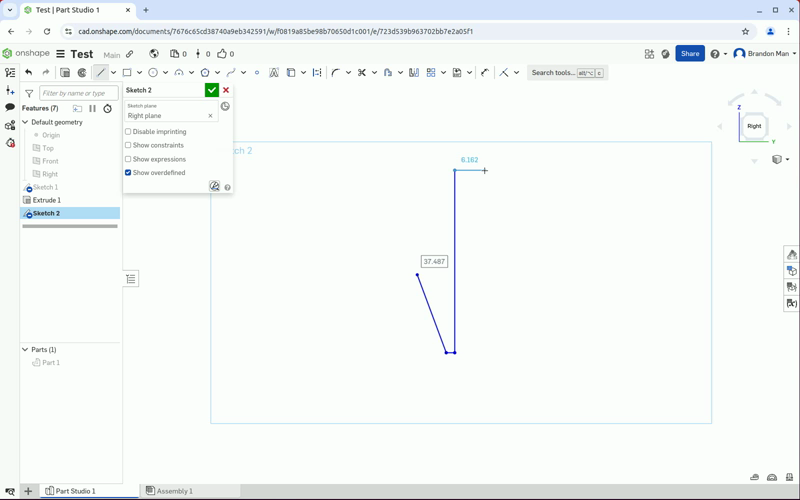
mouse_move(417, 170)
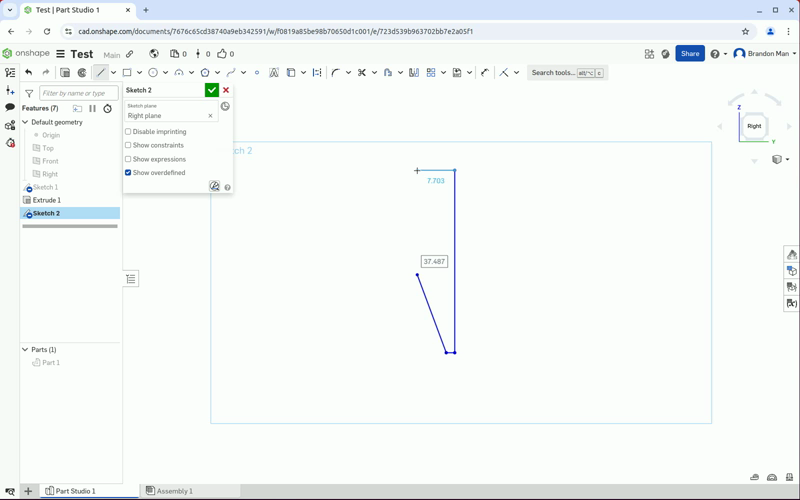
click(417, 170)
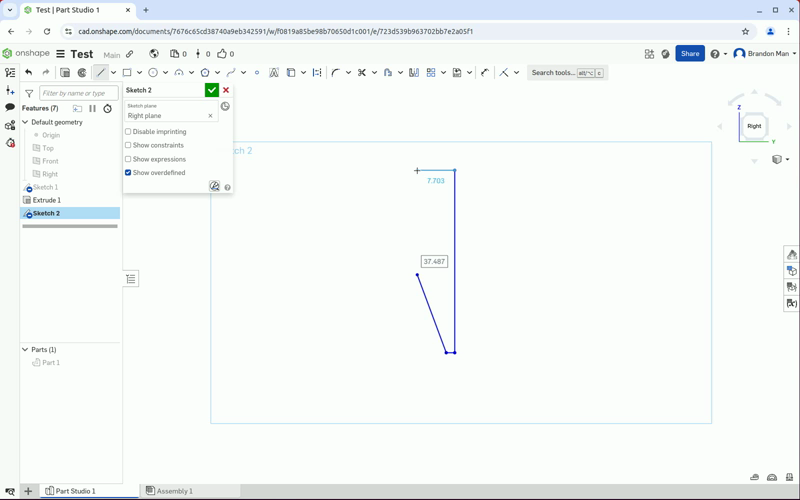
key_up(shift)
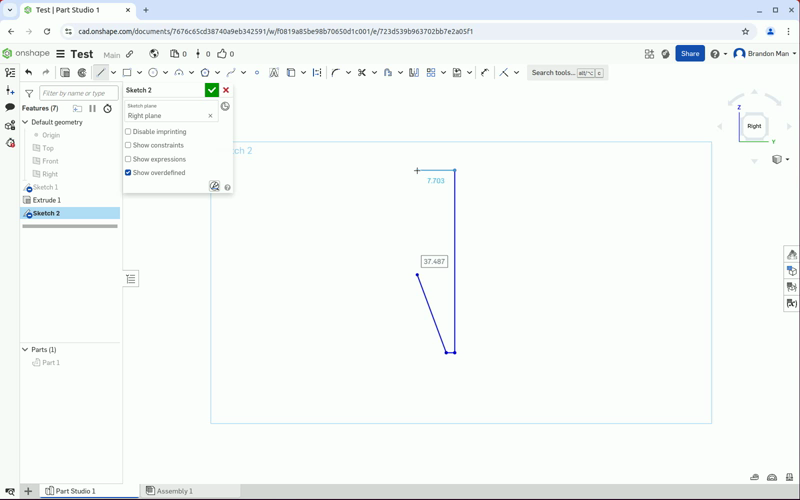
key_down(shift)
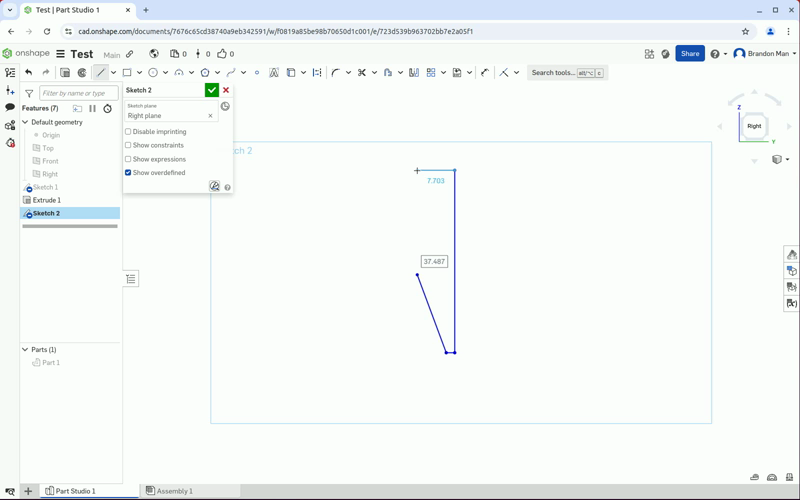
mouse_move(417, 274)
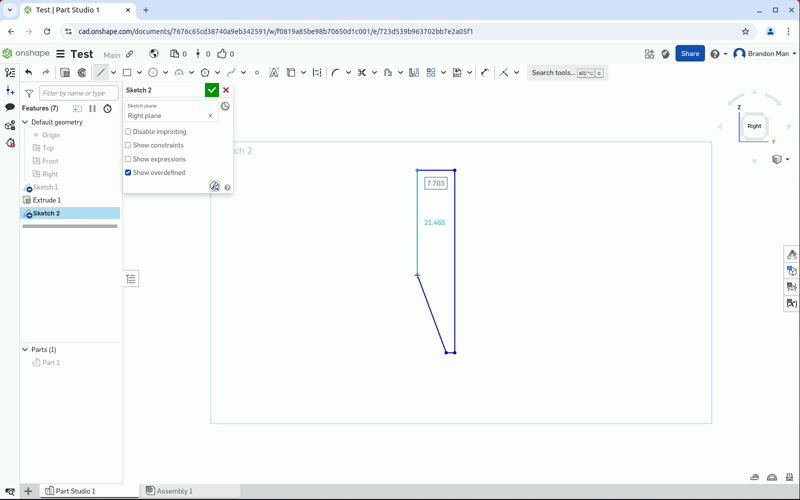
key_up(shift)
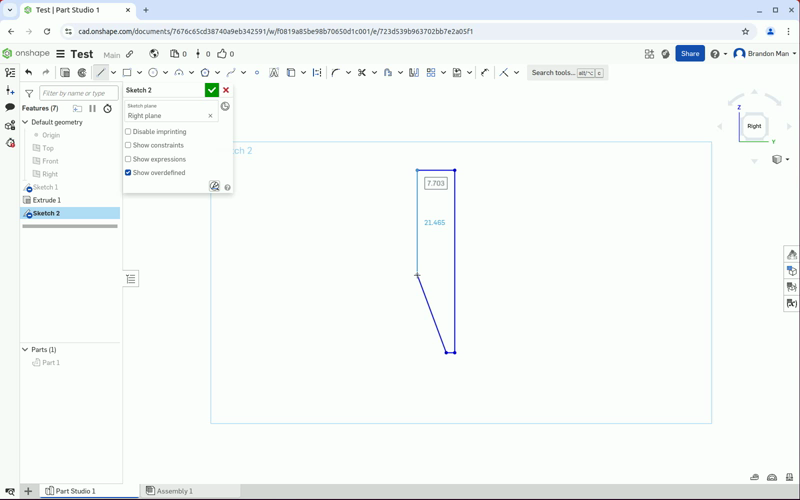
click(417, 274)
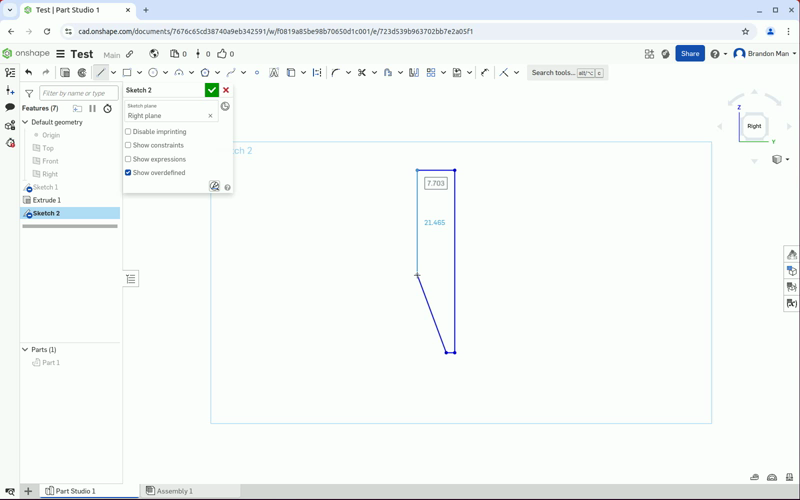
key(esc)
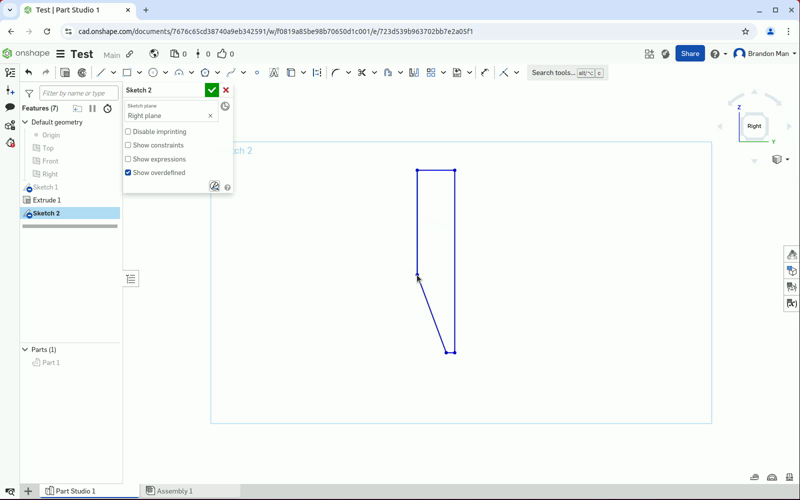
mouse_move(437, 252)
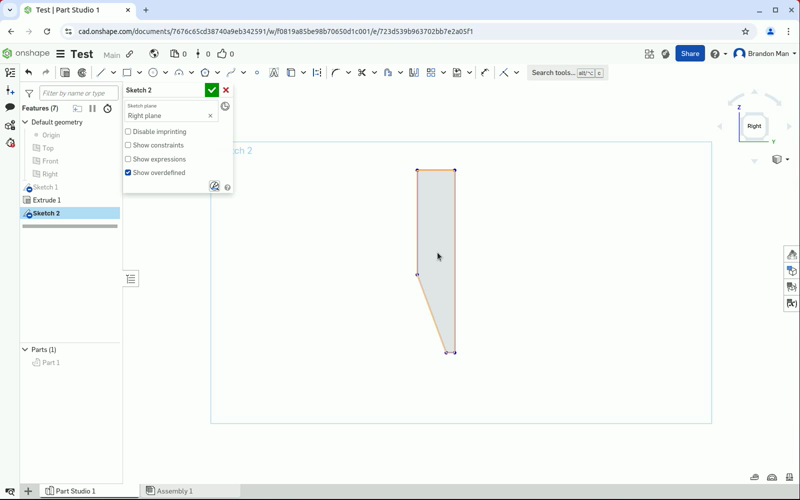
click(437, 252)
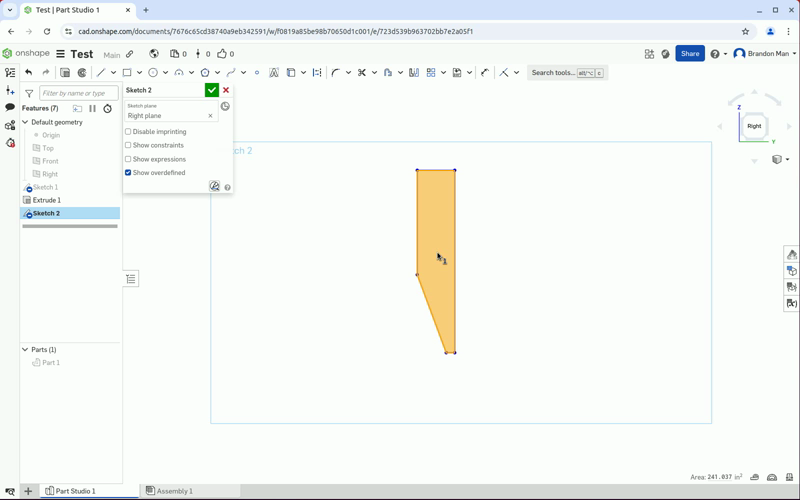
mouse_move(73, 352)
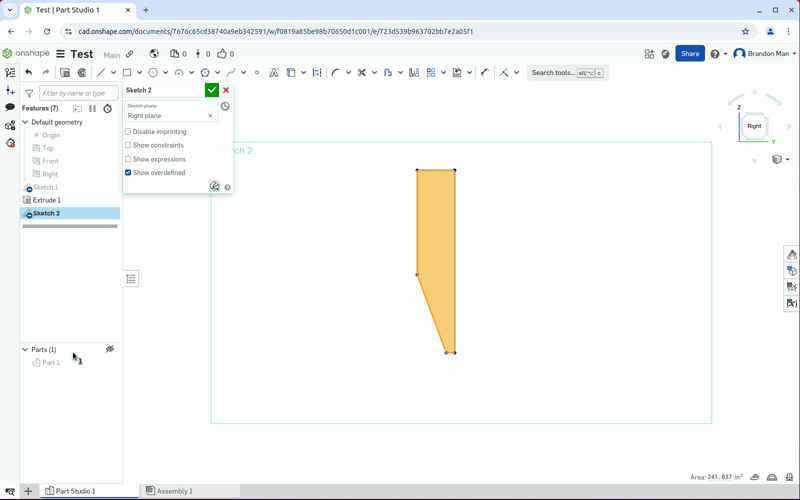
key(shift+y)
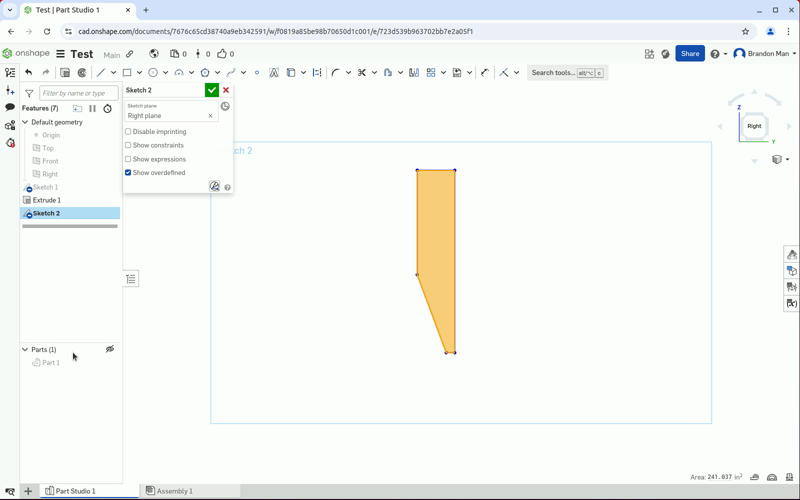
key(shift+e)
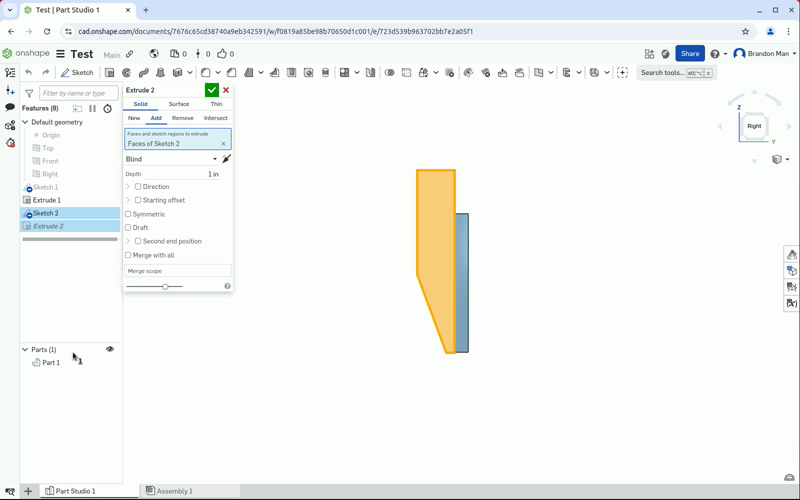
mouse_move(143, 106)
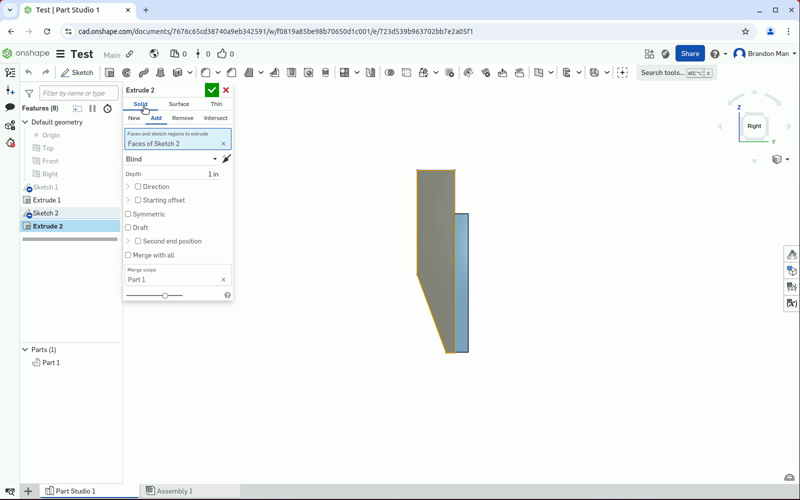
click(143, 106)
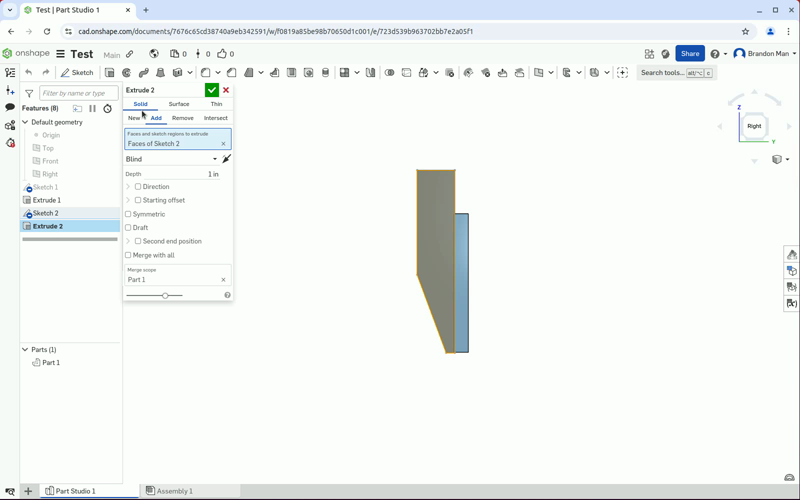
mouse_move(137, 120)
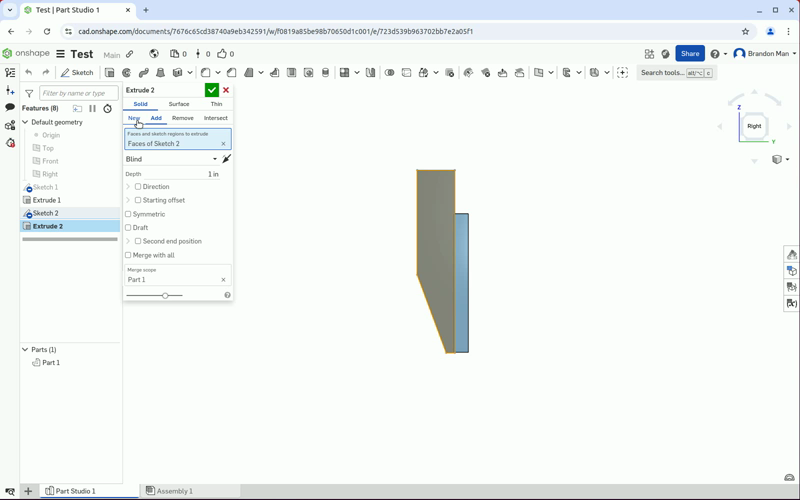
click(137, 120)
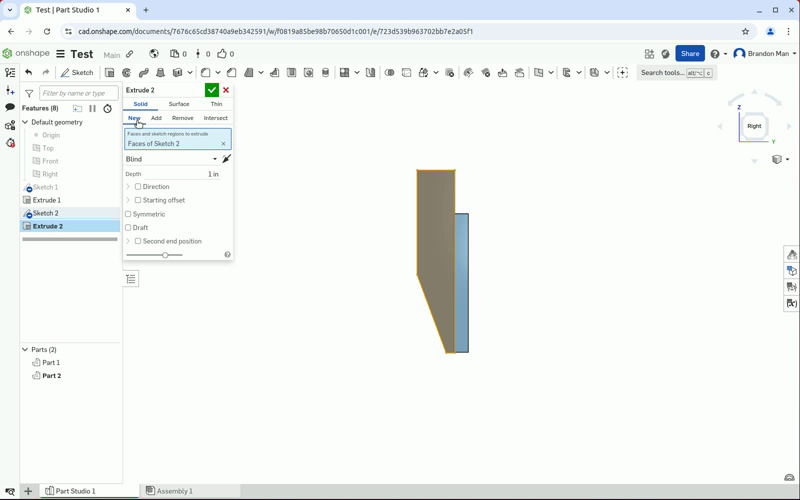
key(tab, 4)
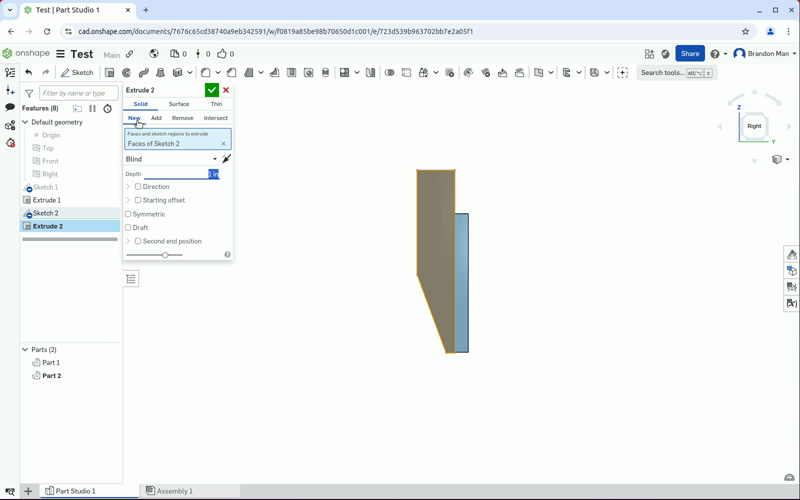
text(21.182)
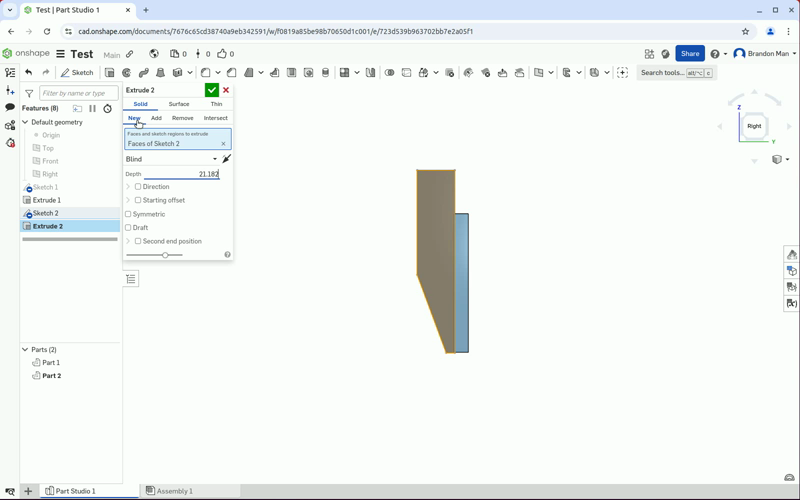
key(tab, 3)
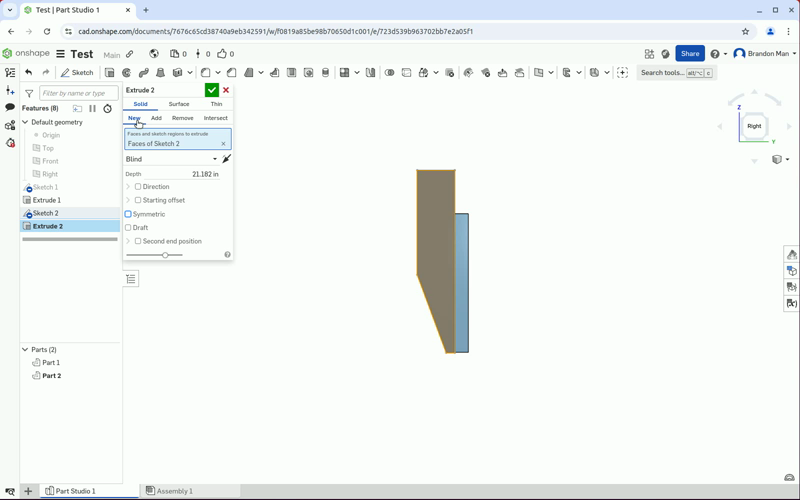
key(space)
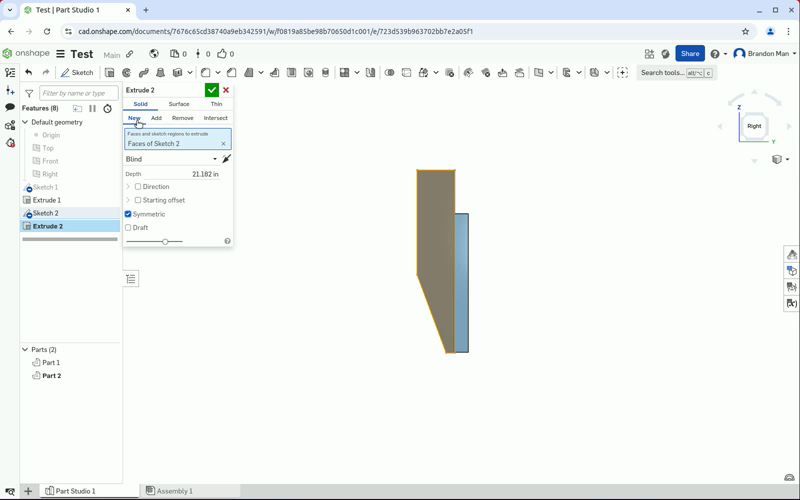
key(enter)
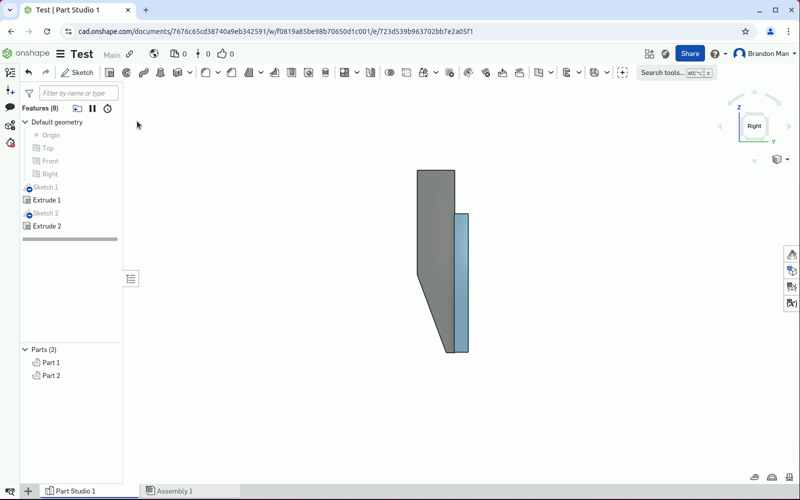
key(shift+h)
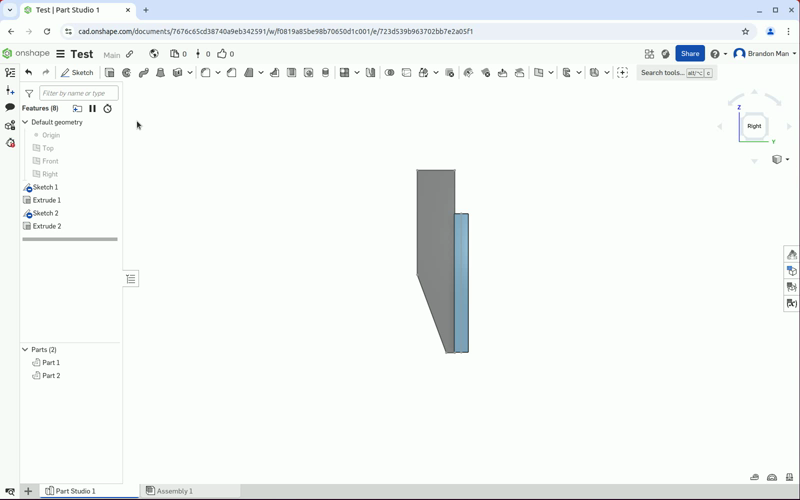
key(shift+h)
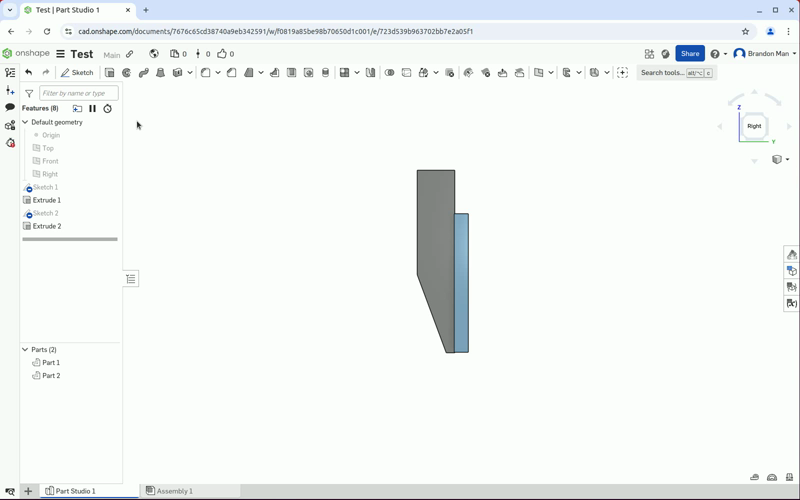
mouse_move(73, 189)
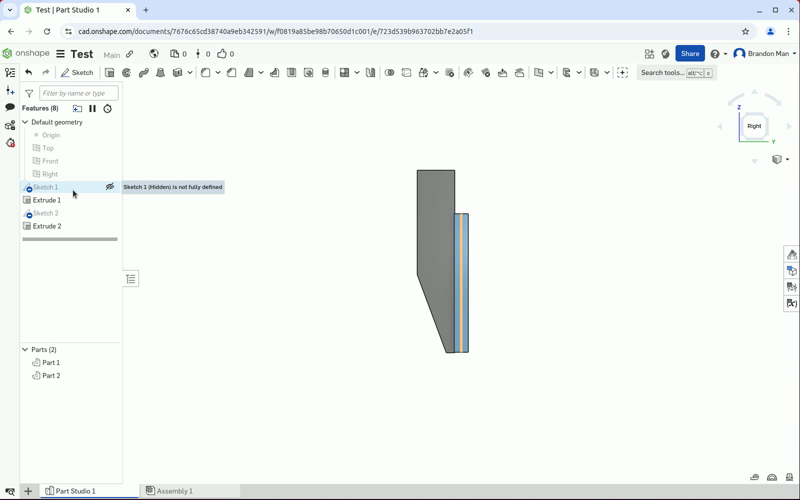
click(73, 189)
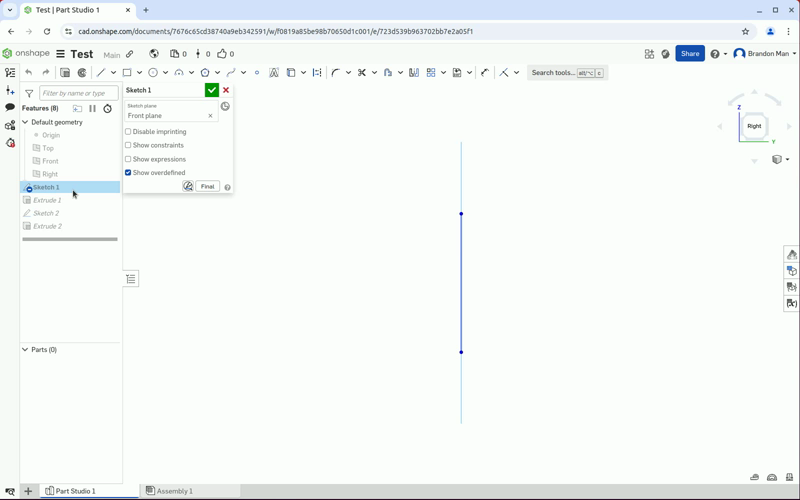
mouse_move(229, 92)
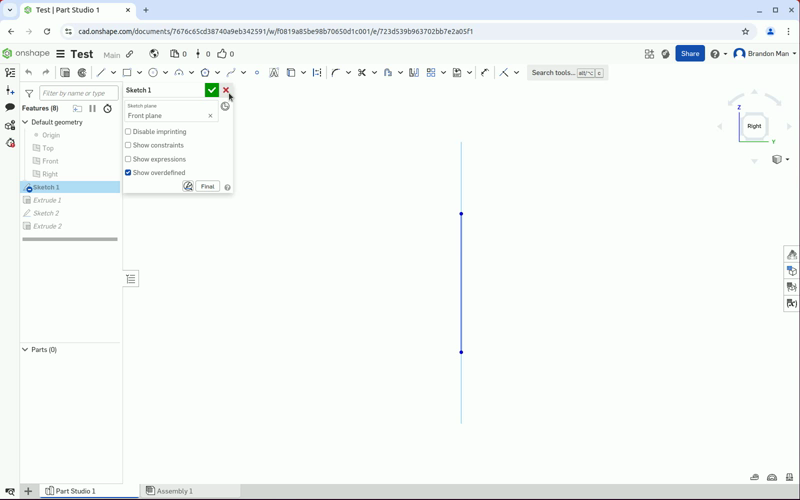
click(229, 92)
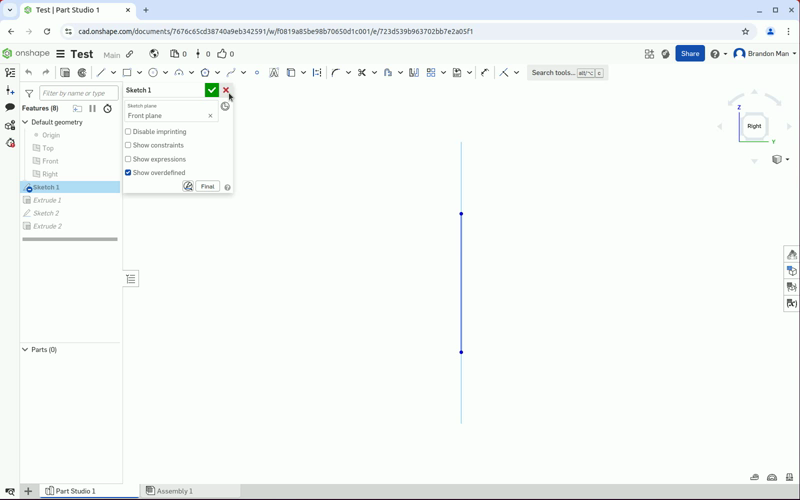
key(shift+s)
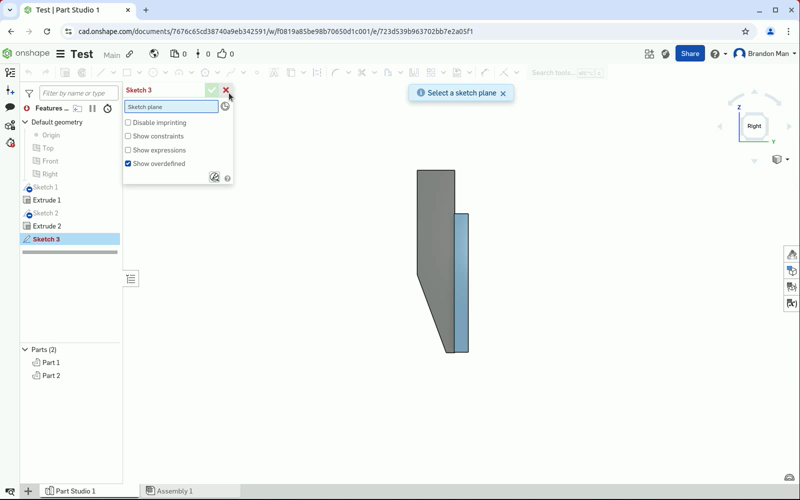
mouse_move(73, 176)
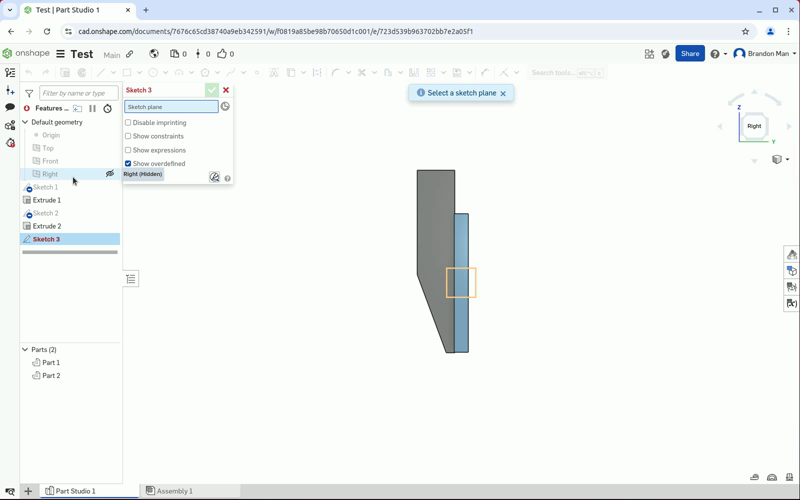
click(73, 176)
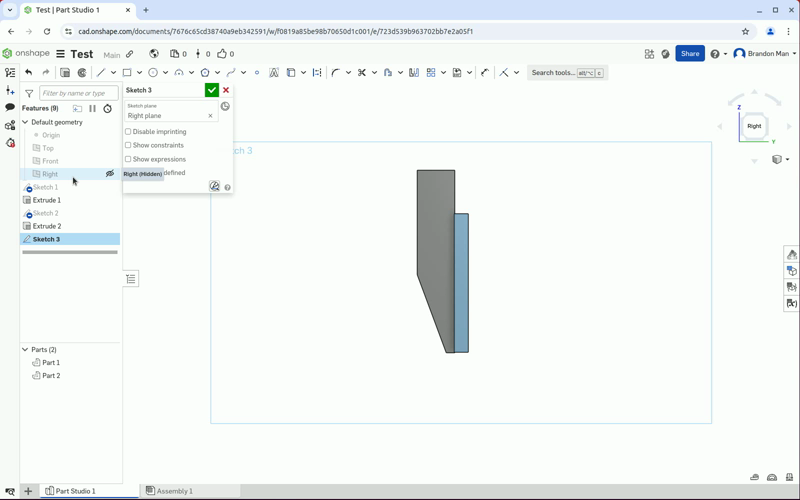
mouse_move(73, 352)
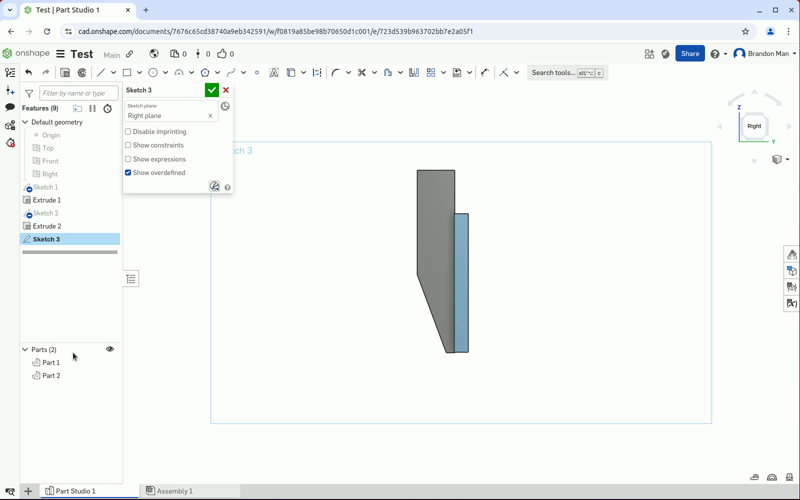
key(y)
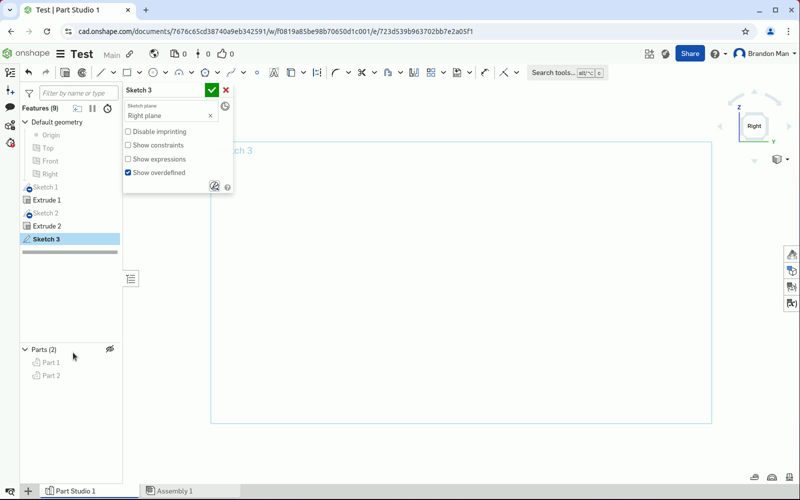
key(l)
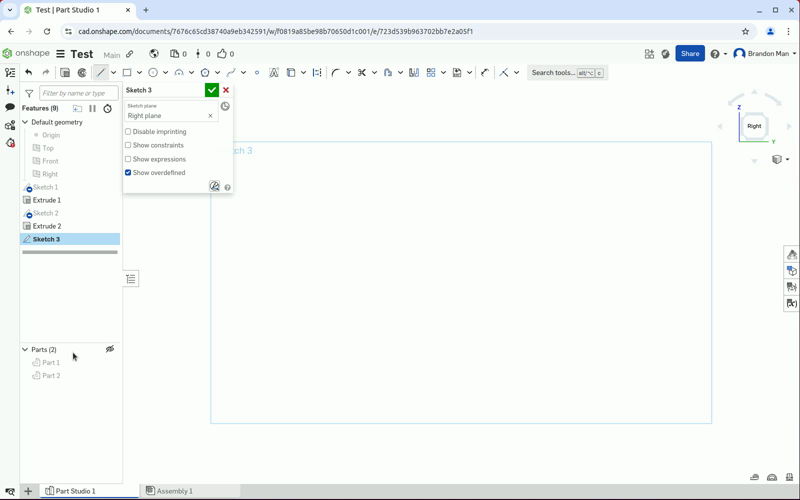
key_down(shift)
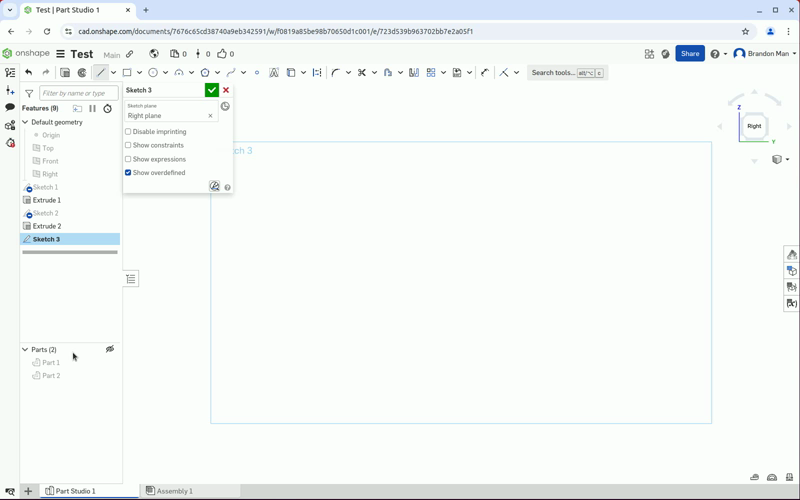
mouse_move(440, 213)
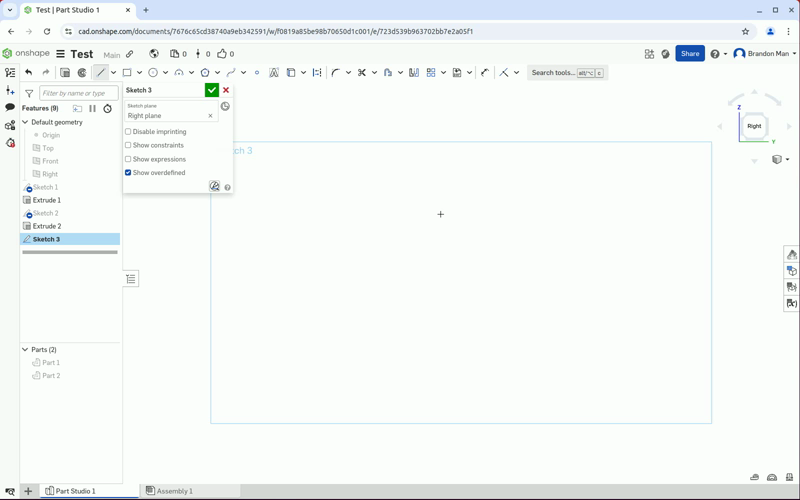
click(440, 213)
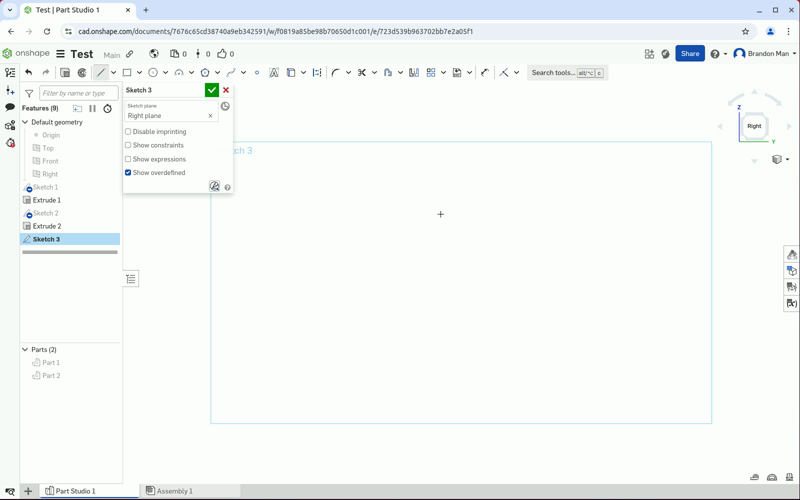
key_up(shift)
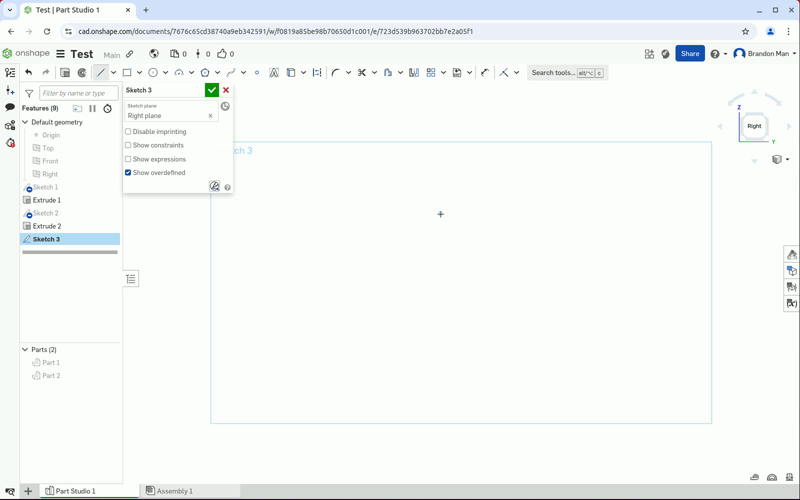
key_down(shift)
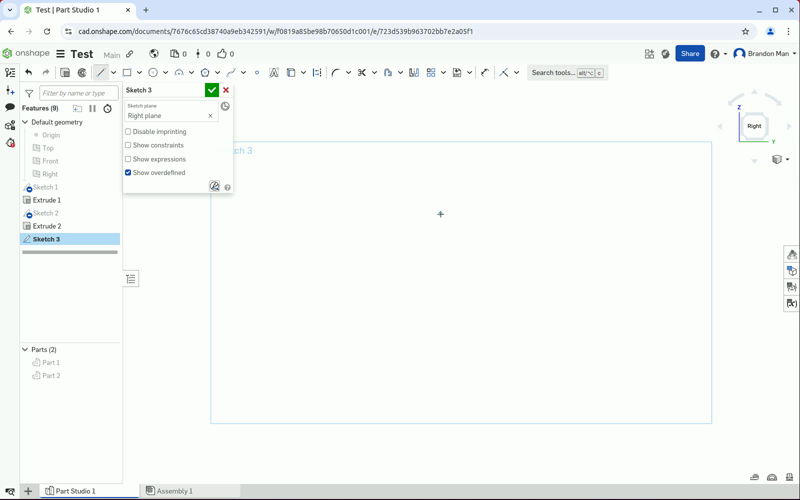
mouse_move(470, 213)
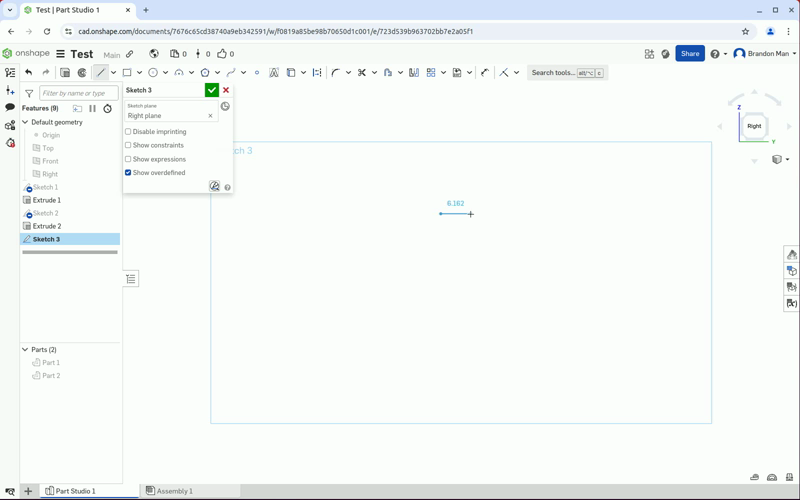
mouse_move(467, 213)
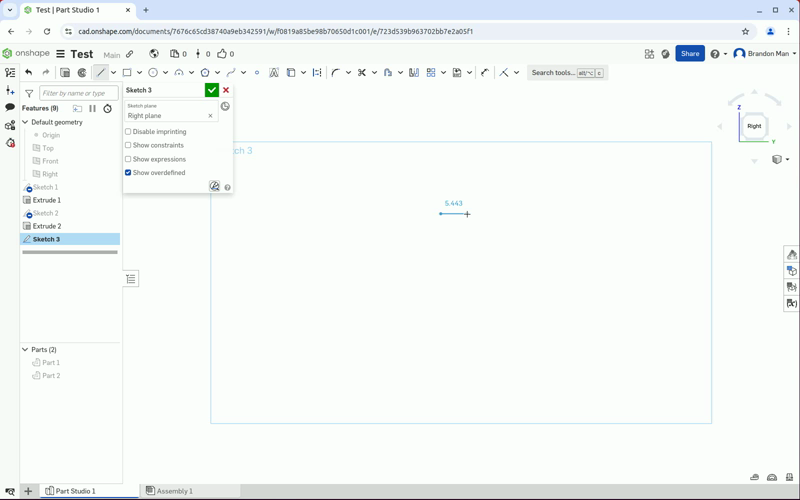
click(467, 213)
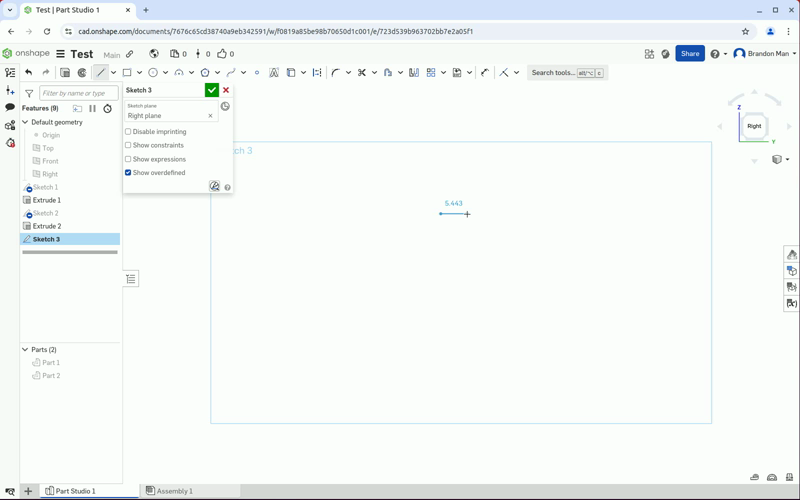
key_up(shift)
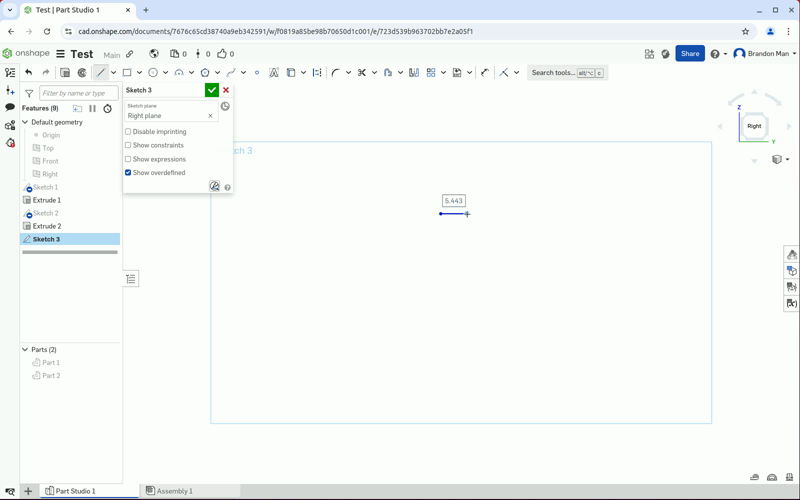
key_down(shift)
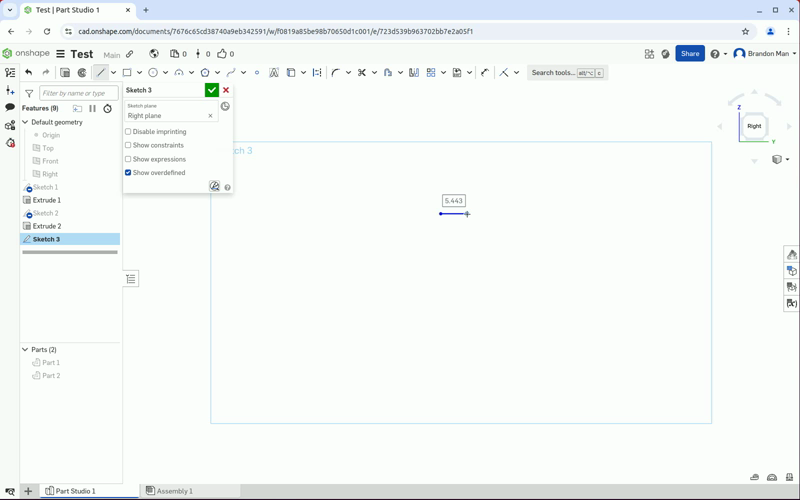
mouse_move(497, 213)
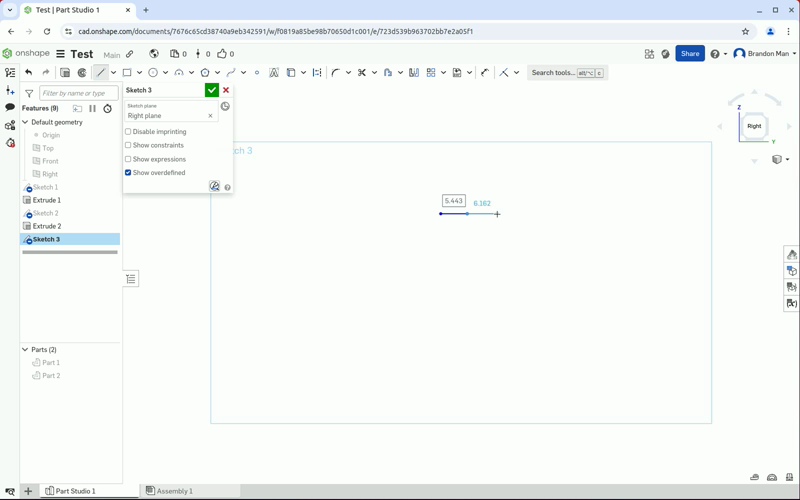
mouse_move(467, 169)
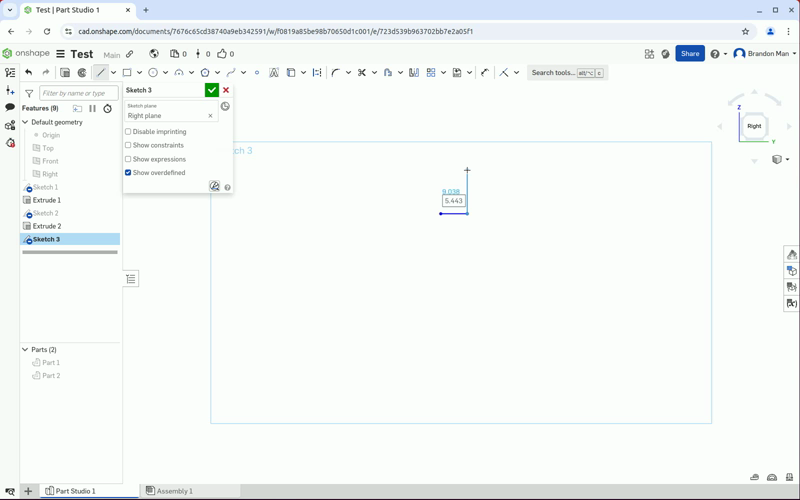
click(467, 169)
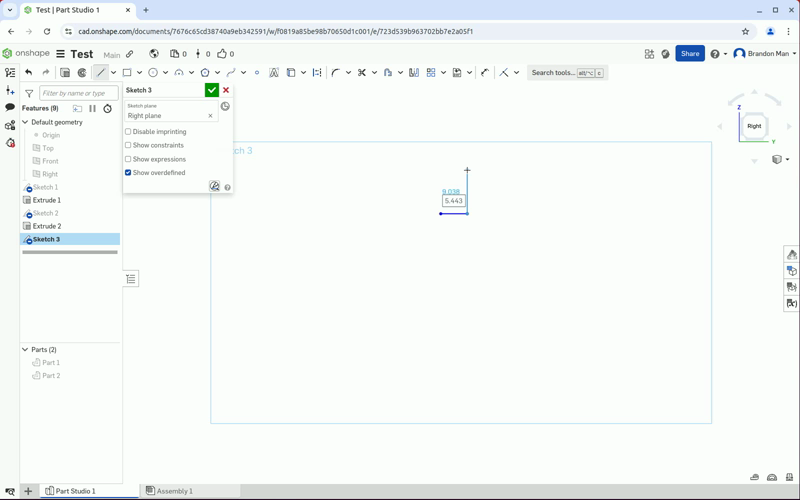
key_up(shift)
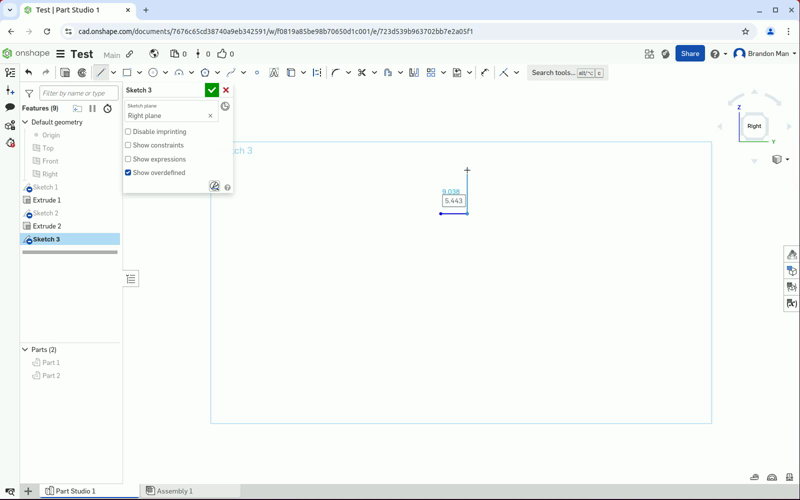
key_down(shift)
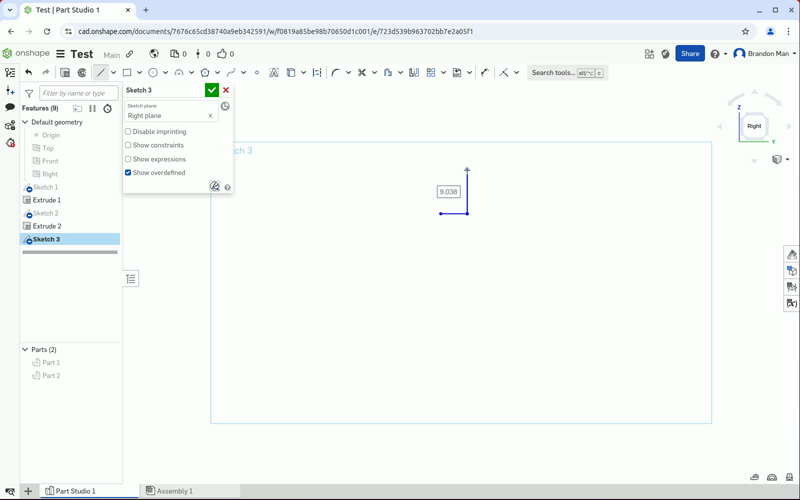
mouse_move(497, 169)
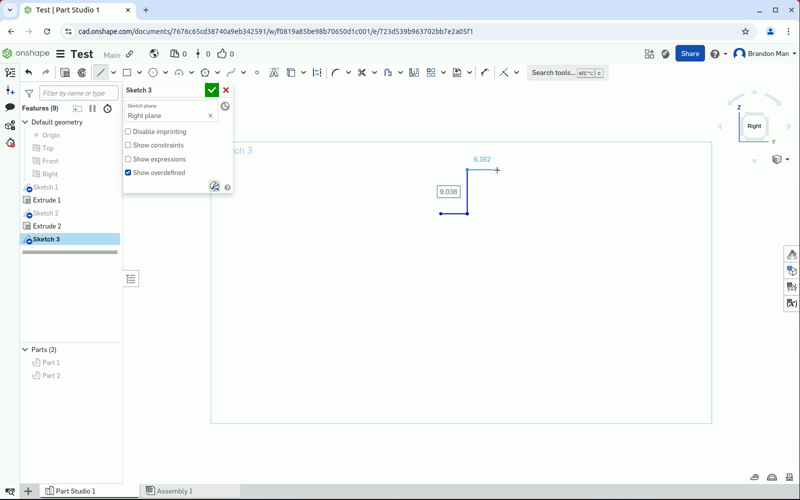
mouse_move(440, 169)
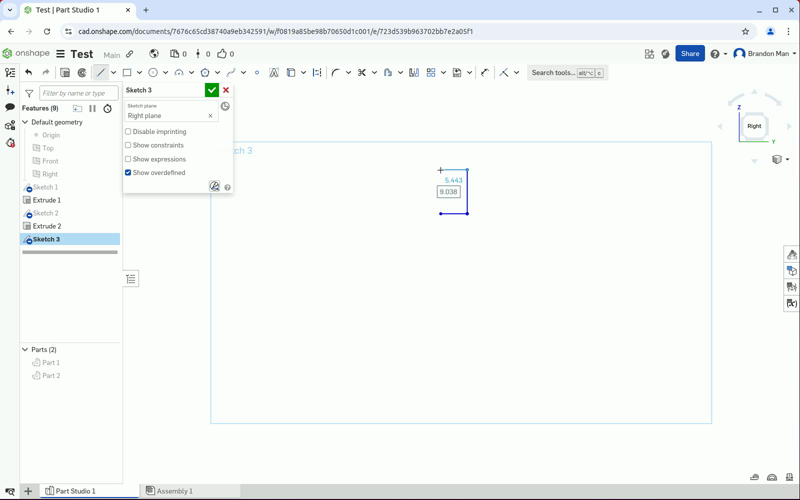
click(440, 169)
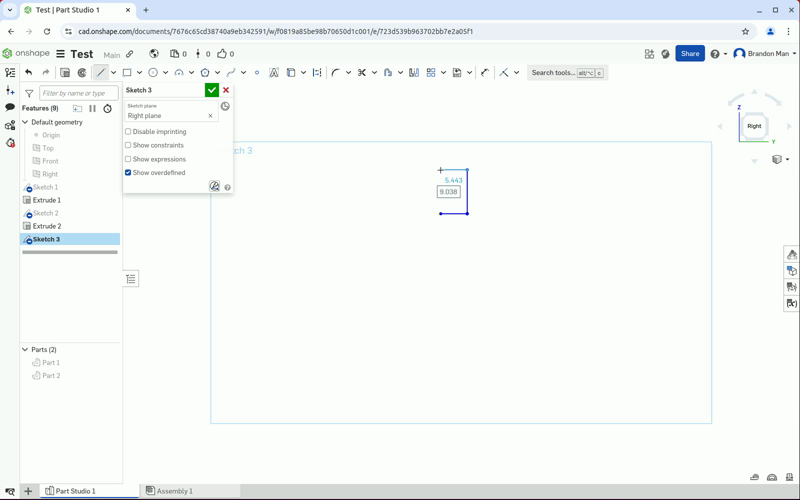
key_up(shift)
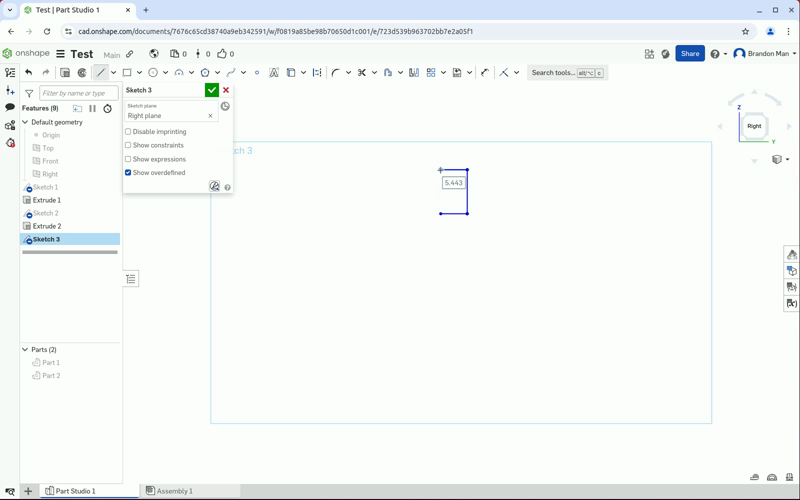
mouse_move(470, 169)
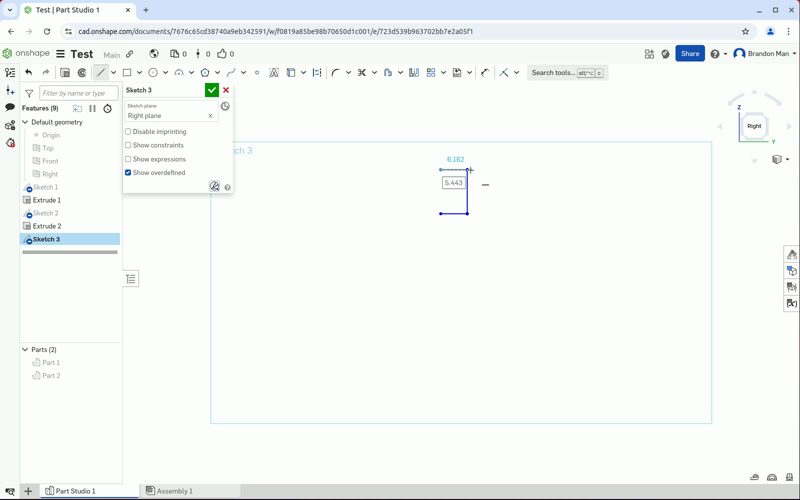
key_down(shift)
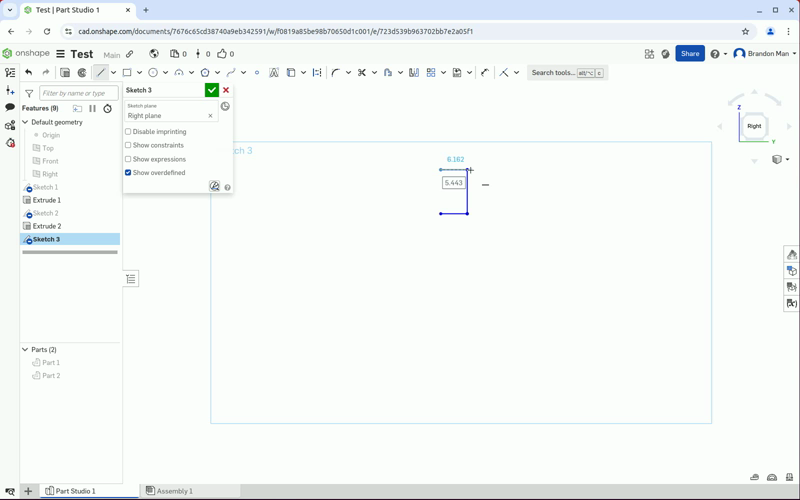
mouse_move(440, 213)
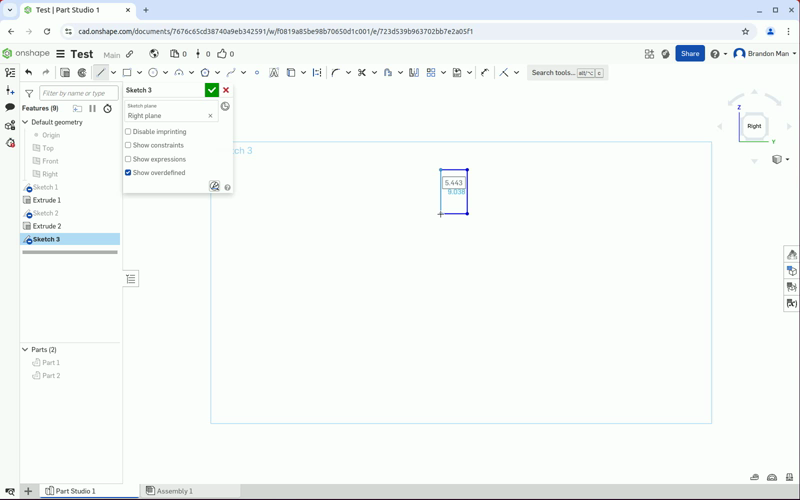
key_up(shift)
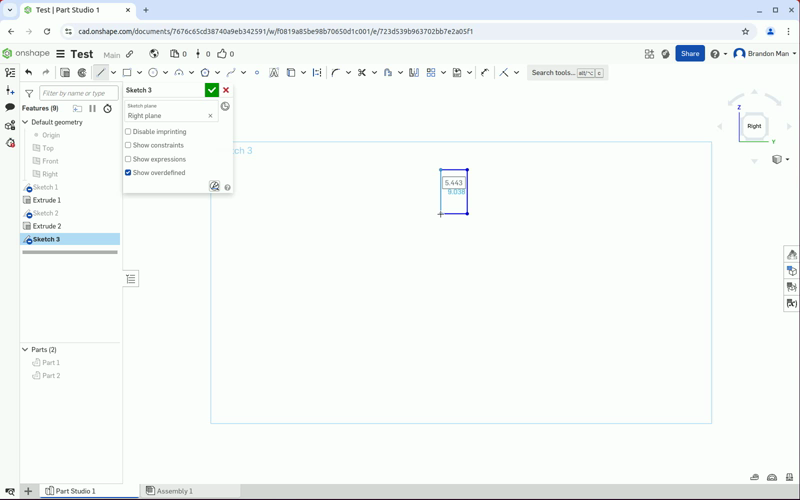
click(440, 213)
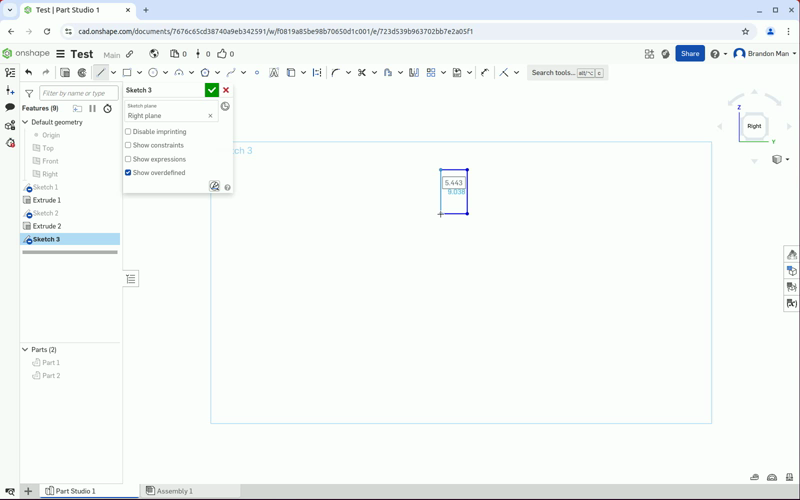
key(esc)
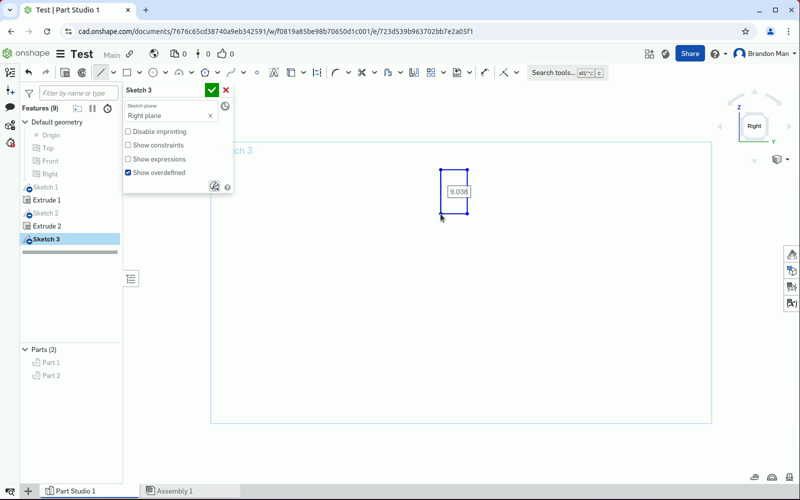
mouse_move(446, 171)
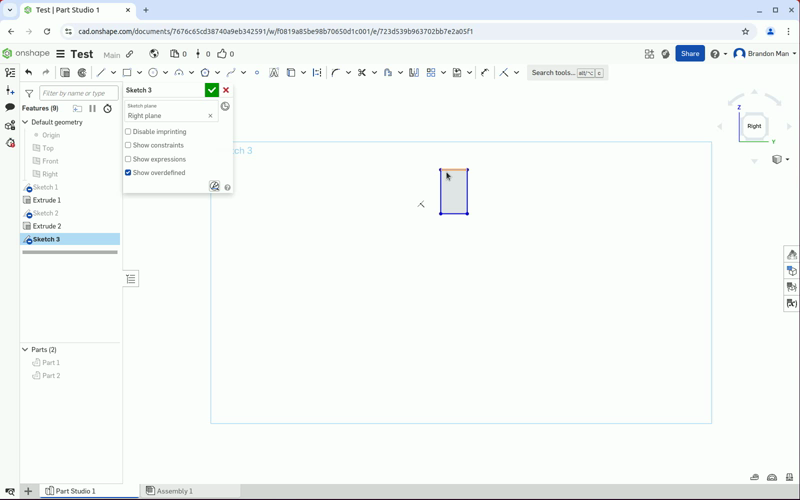
scroll(6)
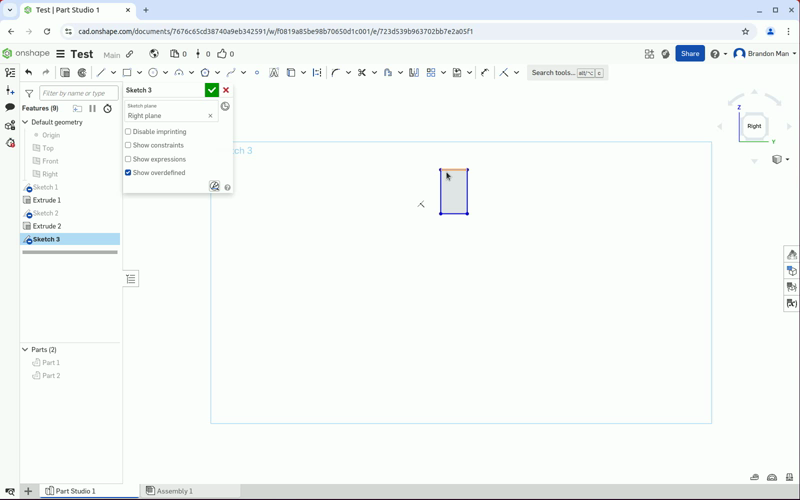
scroll(6)
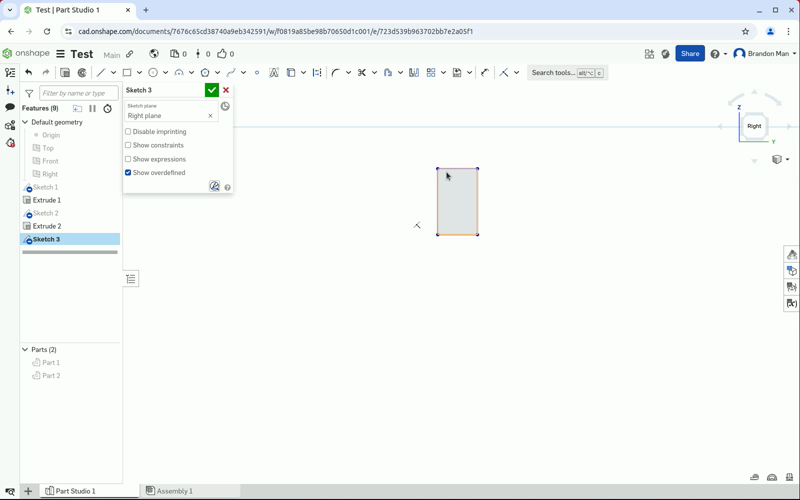
scroll(6)
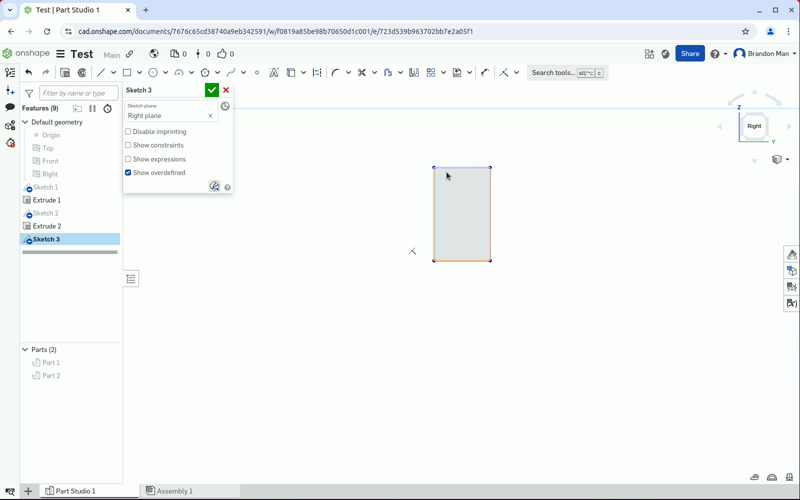
scroll(6)
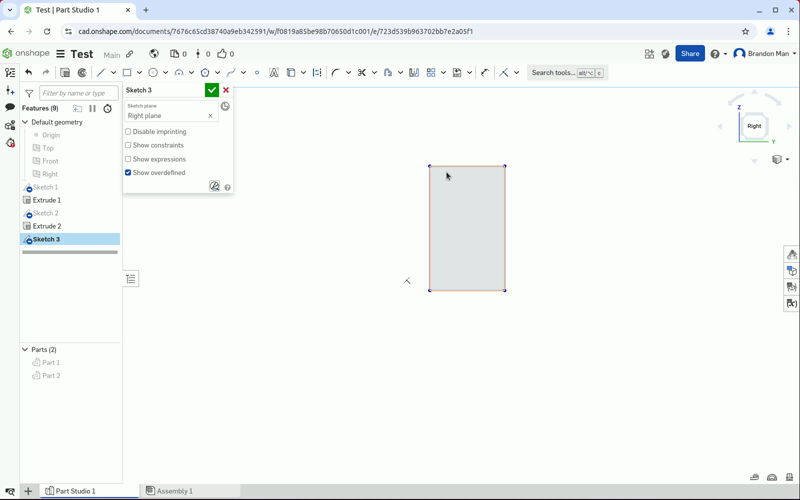
scroll(6)
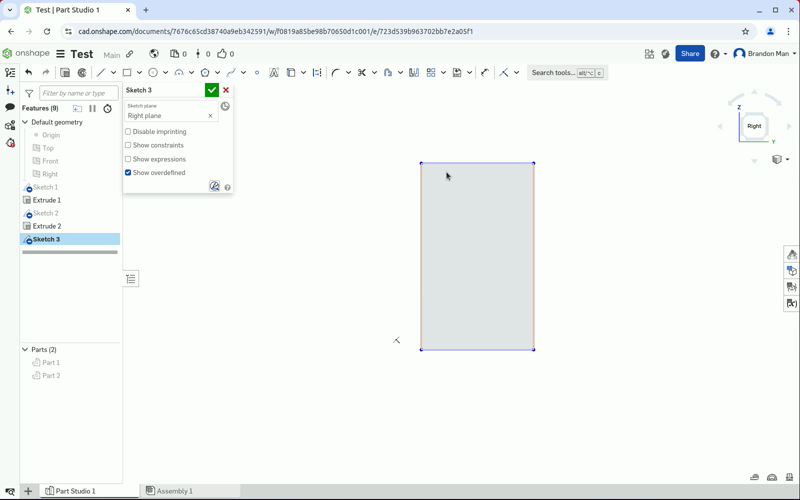
scroll(6)
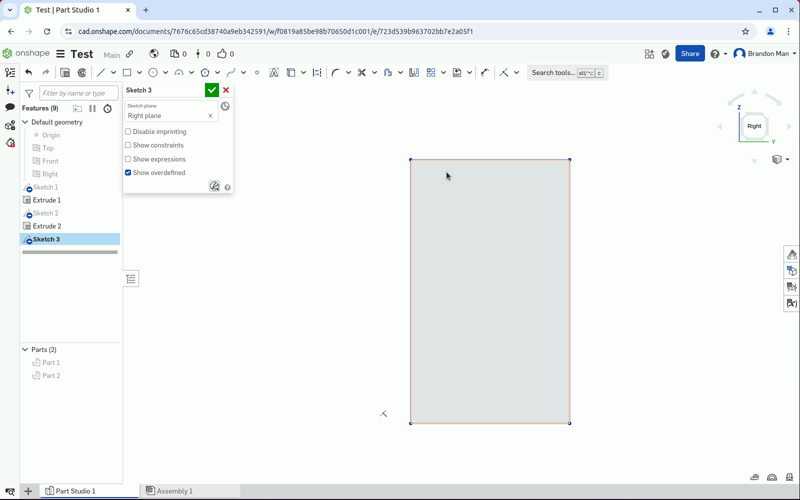
scroll(6)
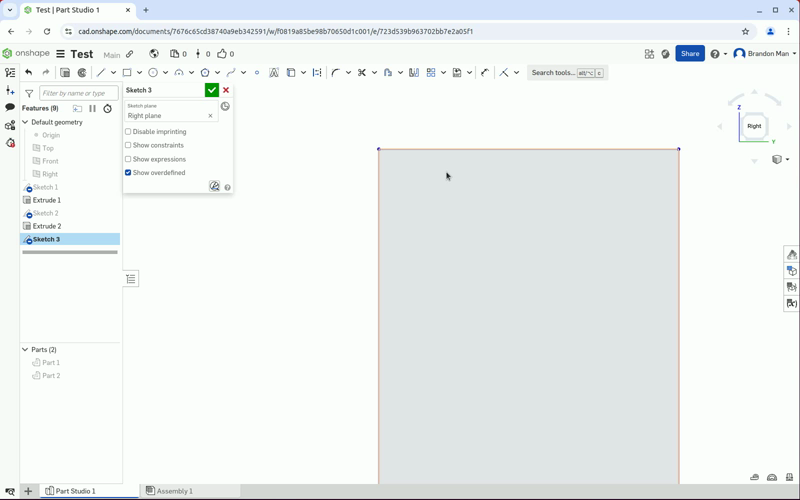
click(446, 171)
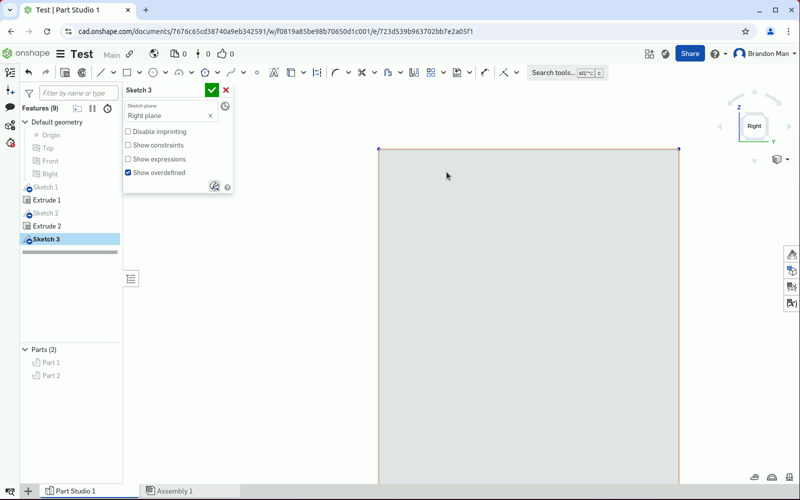
scroll(-6)
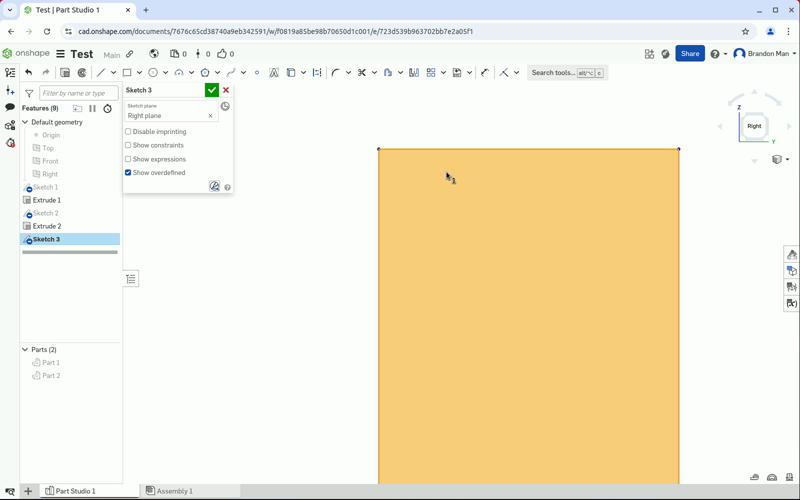
scroll(-6)
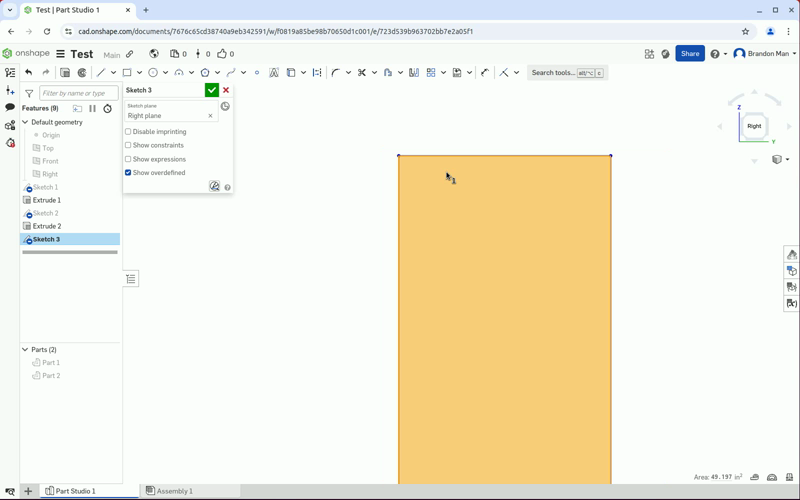
scroll(-6)
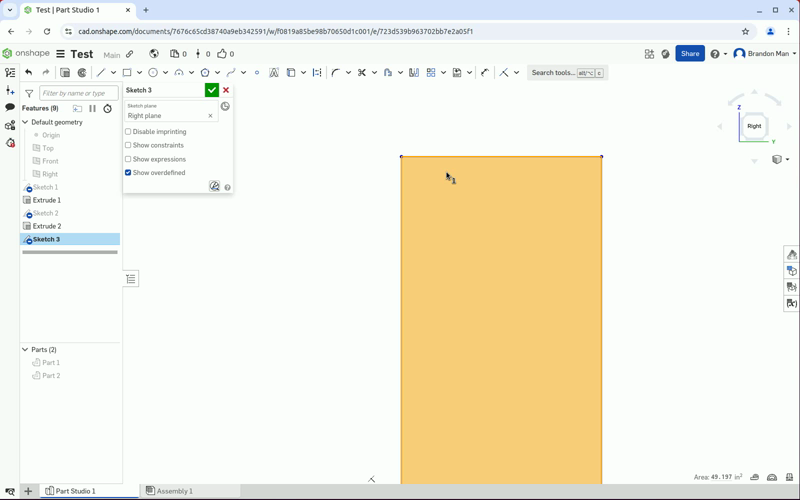
scroll(-6)
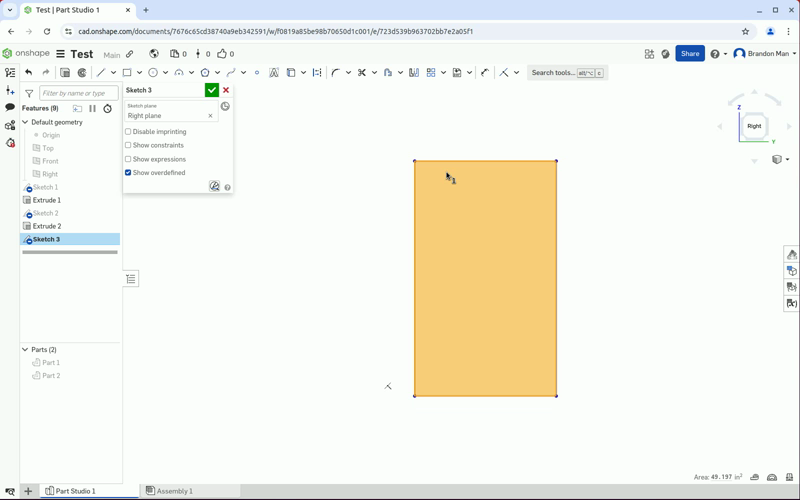
scroll(-6)
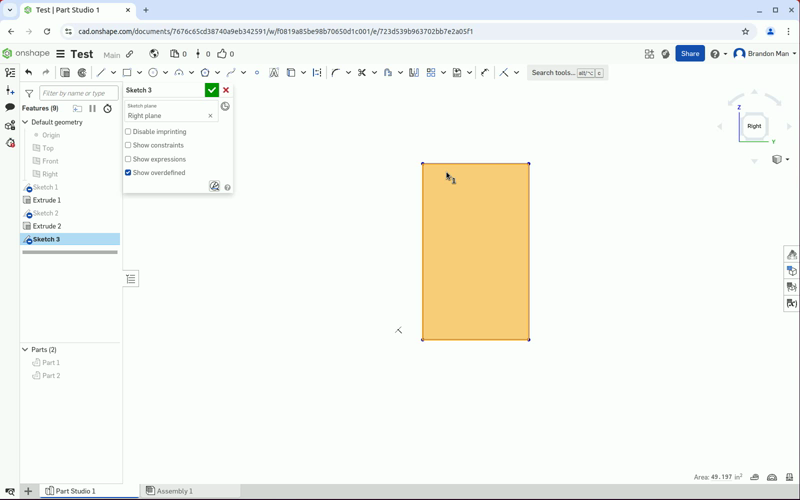
scroll(-6)
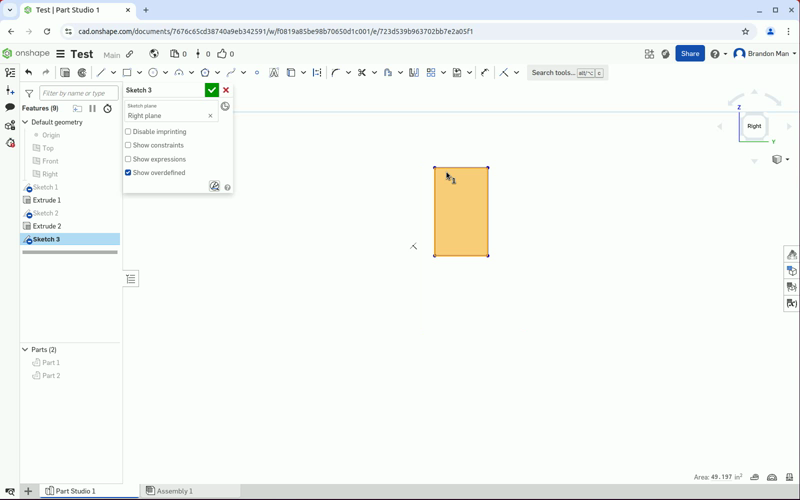
scroll(-6)
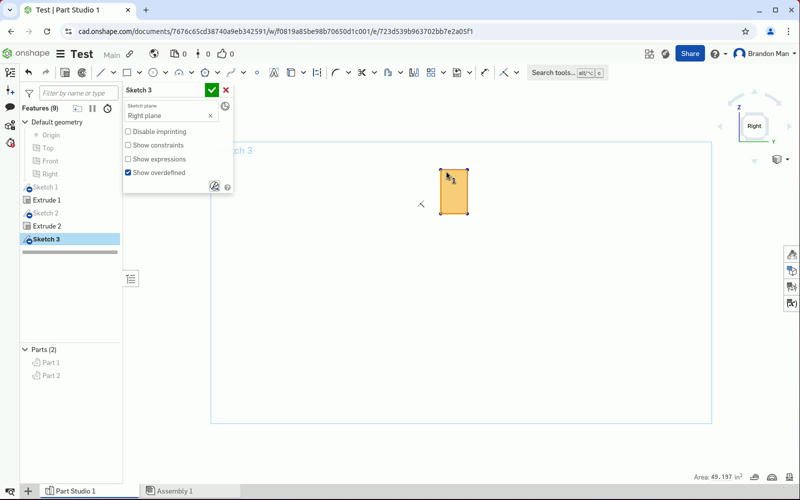
mouse_move(73, 352)
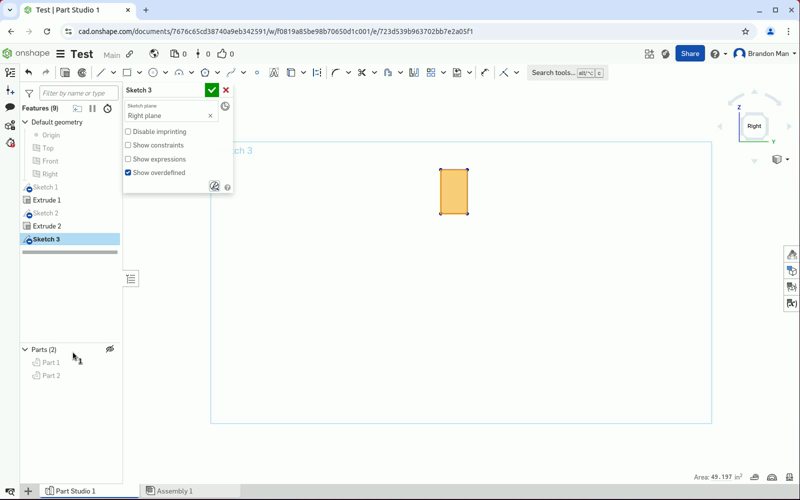
key(shift+y)
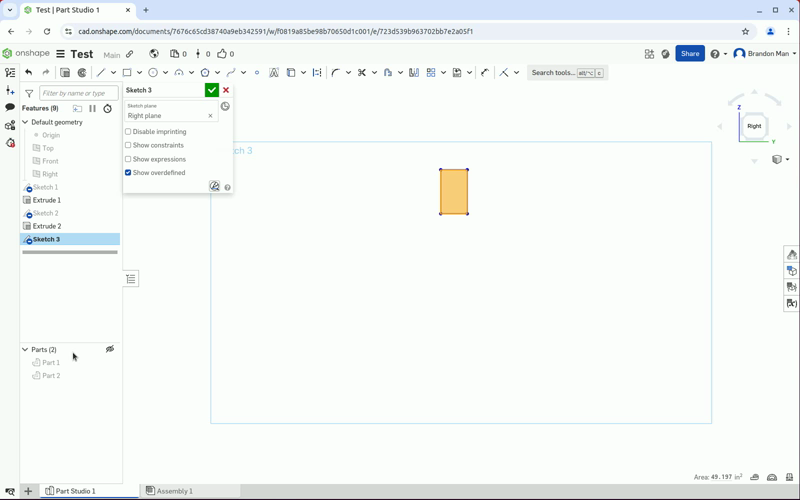
key(shift+e)
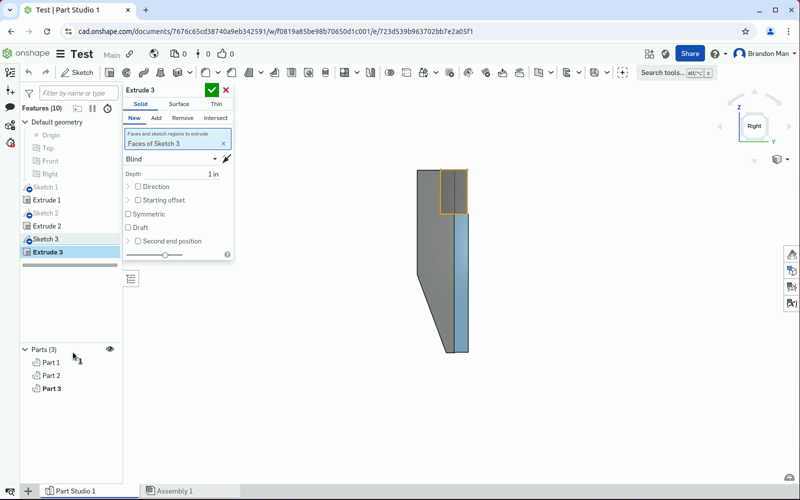
mouse_move(143, 106)
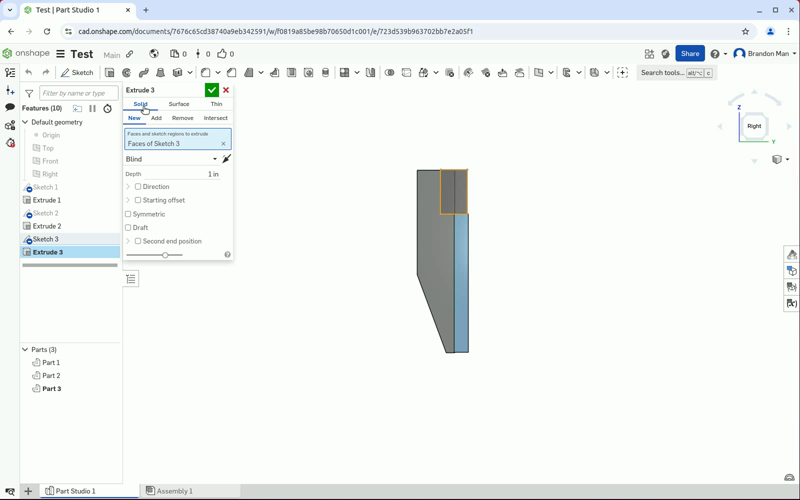
click(143, 106)
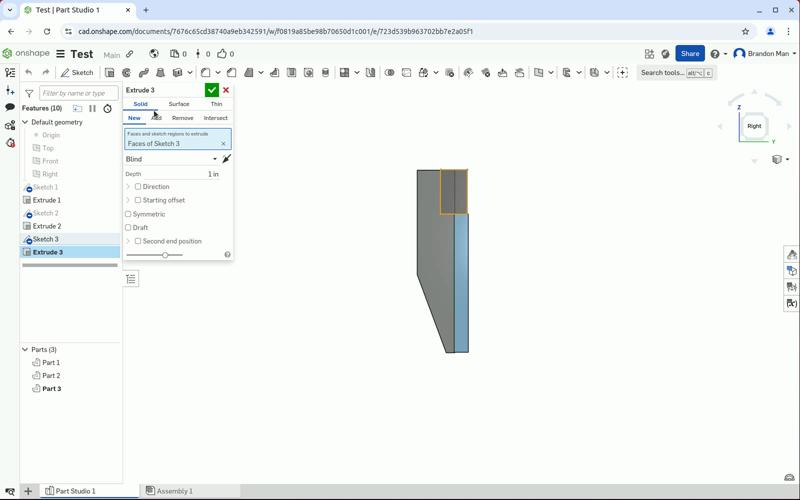
mouse_move(186, 120)
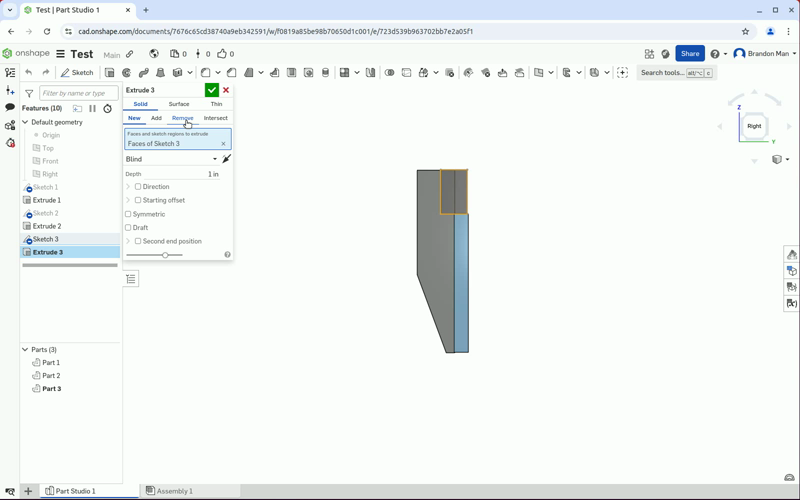
click(186, 120)
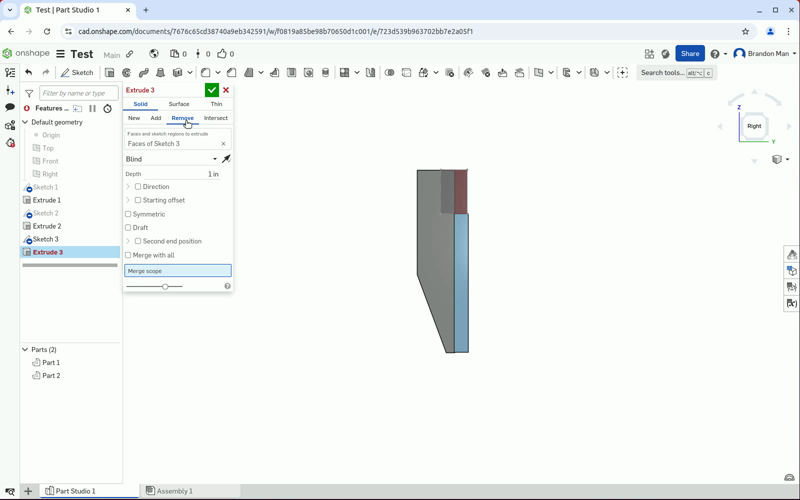
key(tab, 4)
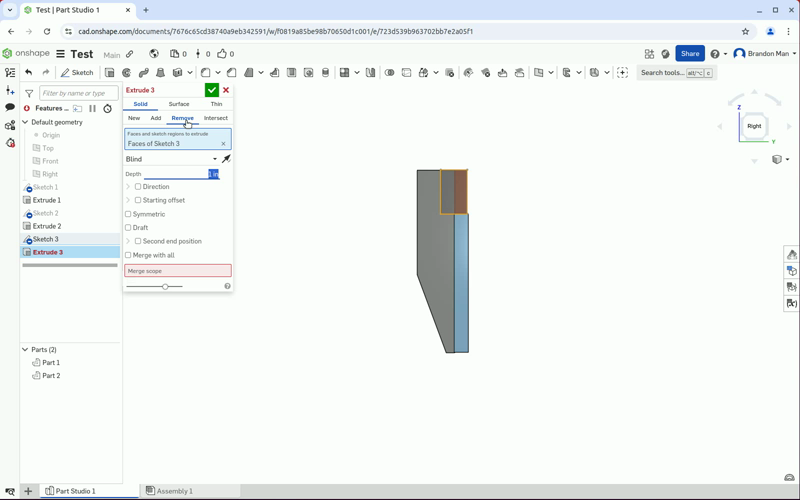
text(28.404)
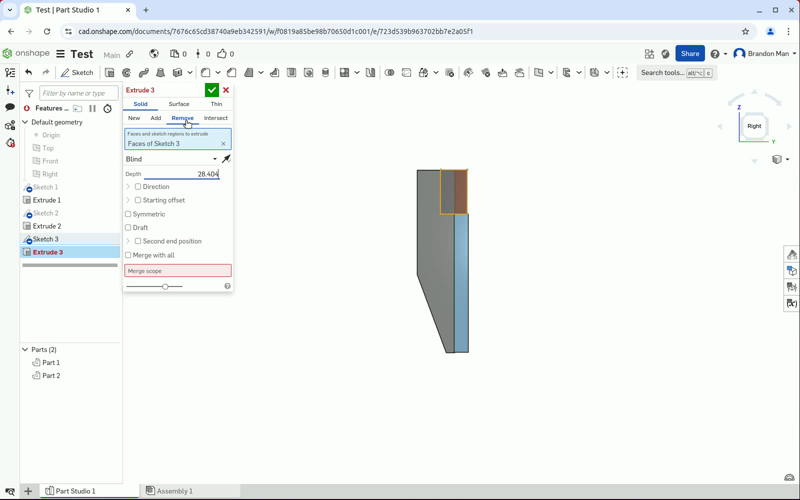
key(tab, 3)
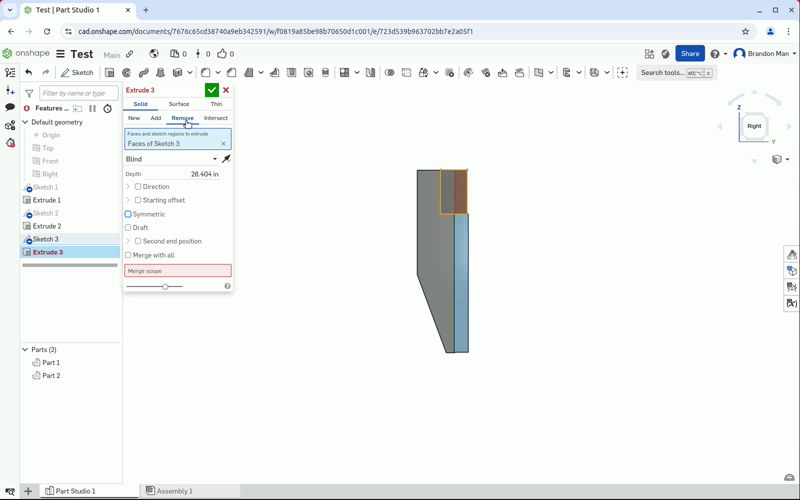
key(space)
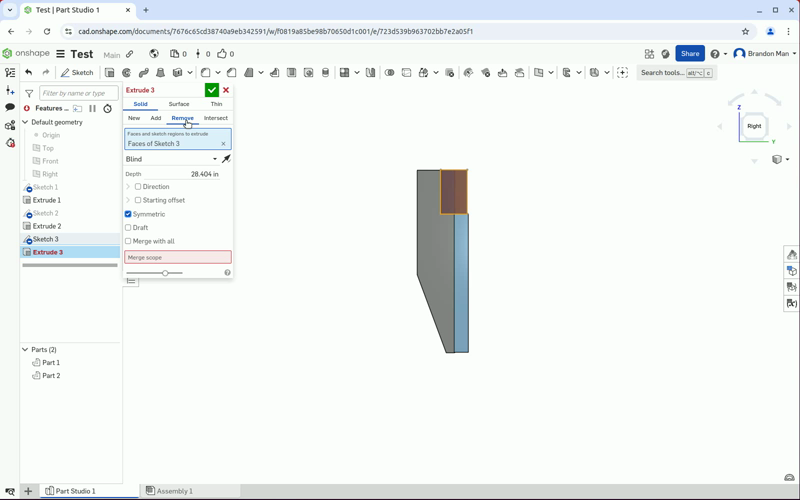
key(tab, 2)
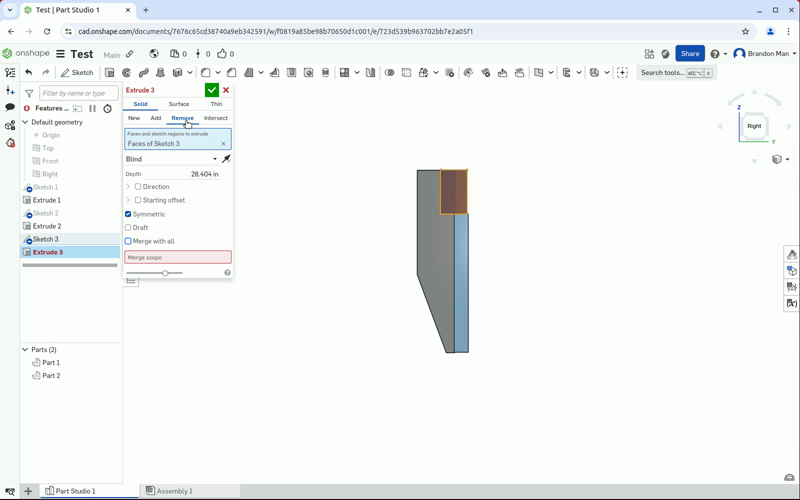
key(space)
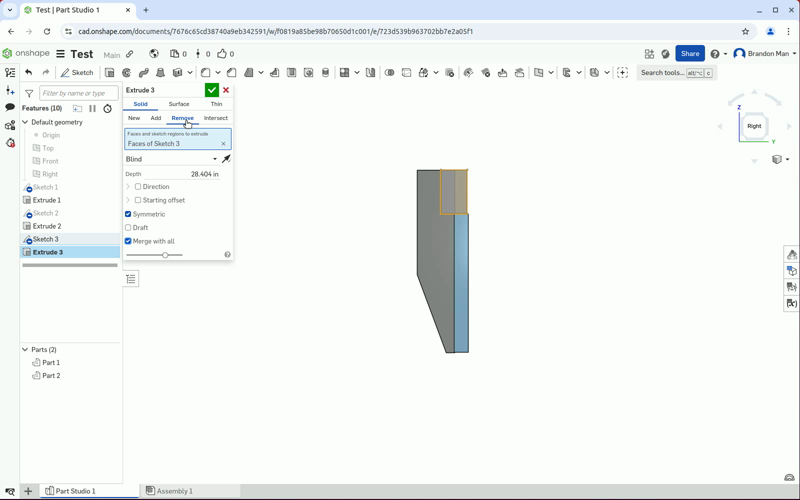
key(enter)
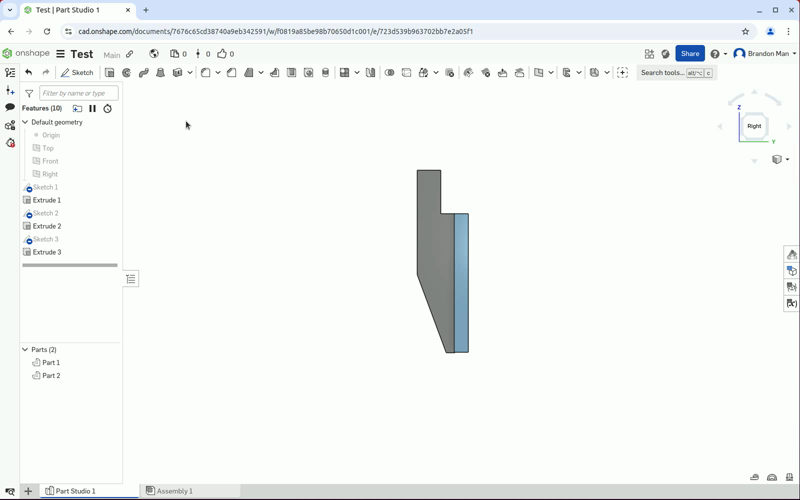
key(shift+h)
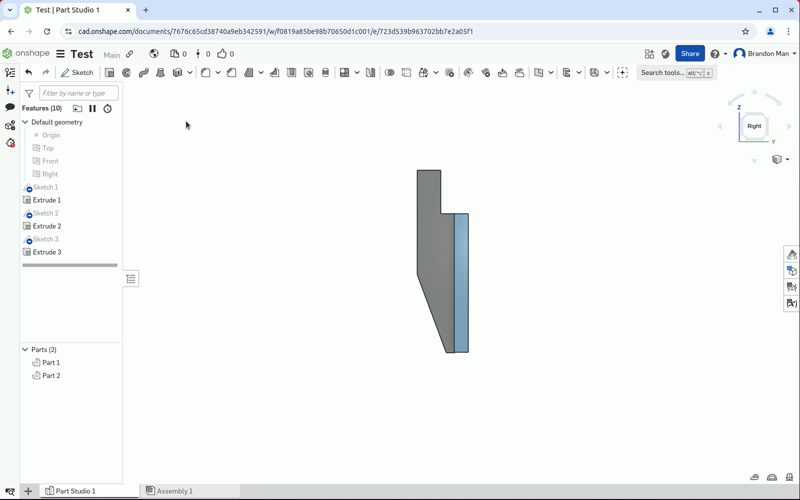
key(shift+h)
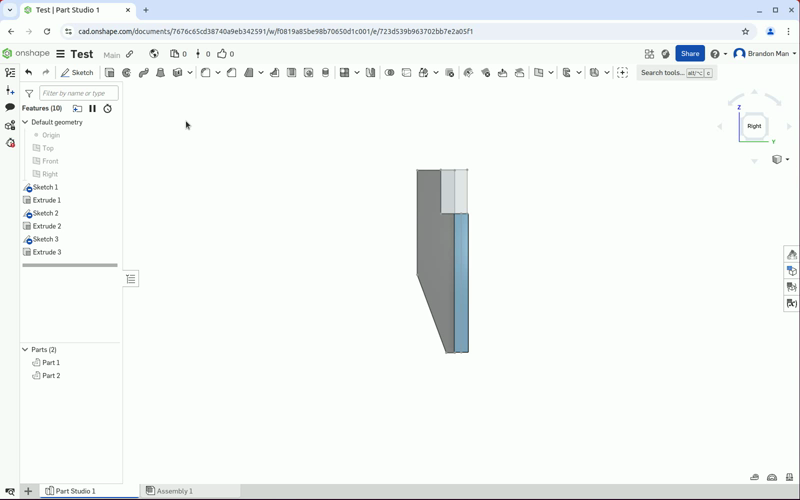
key(shift+7)
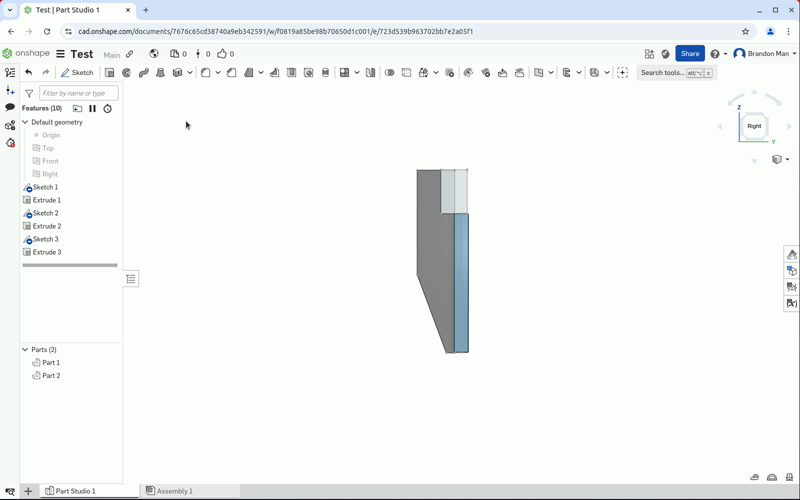
key(right, 2)
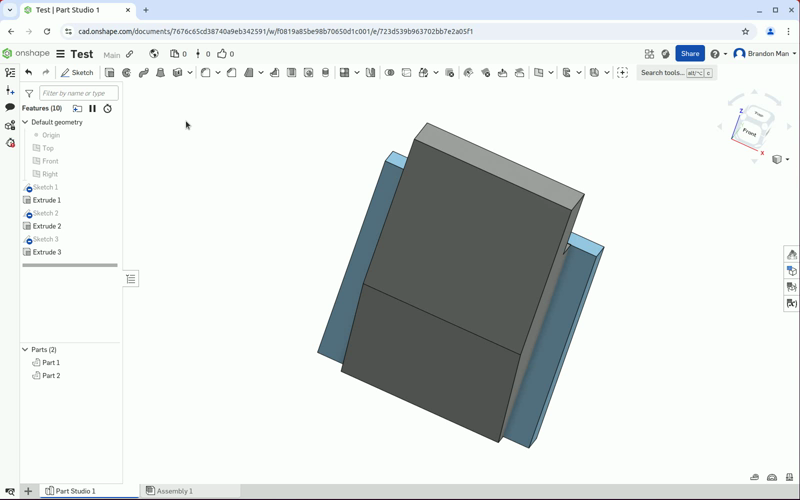
key(down, 2)
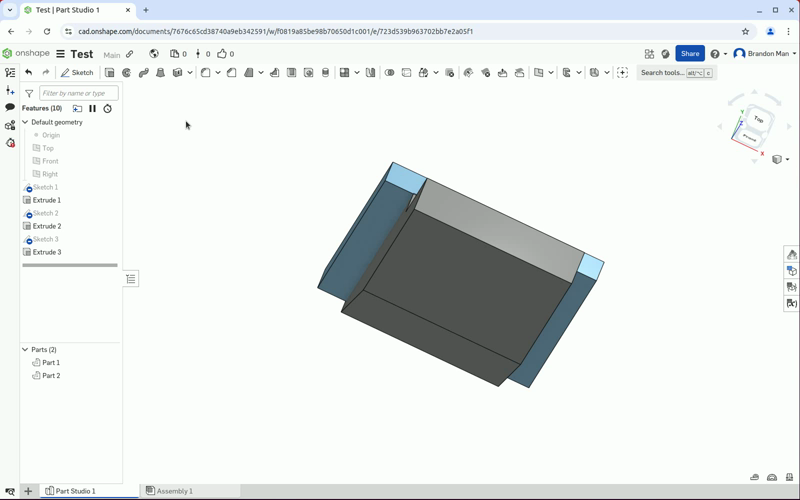
key(up, 2)
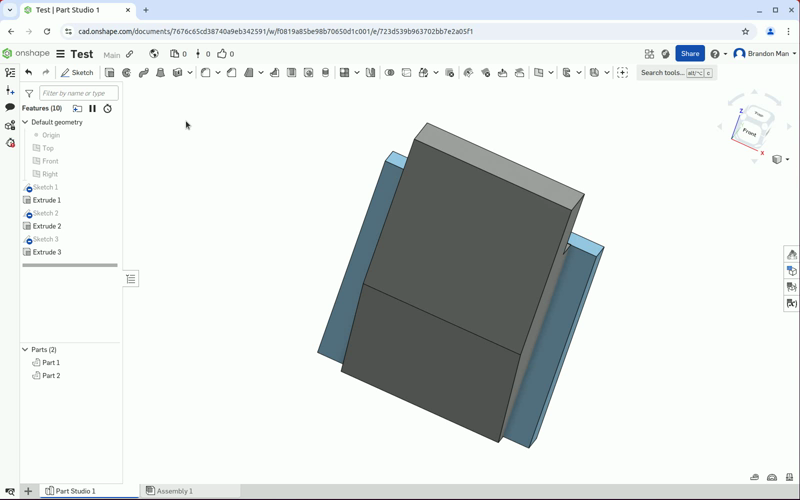
key(left, 2)
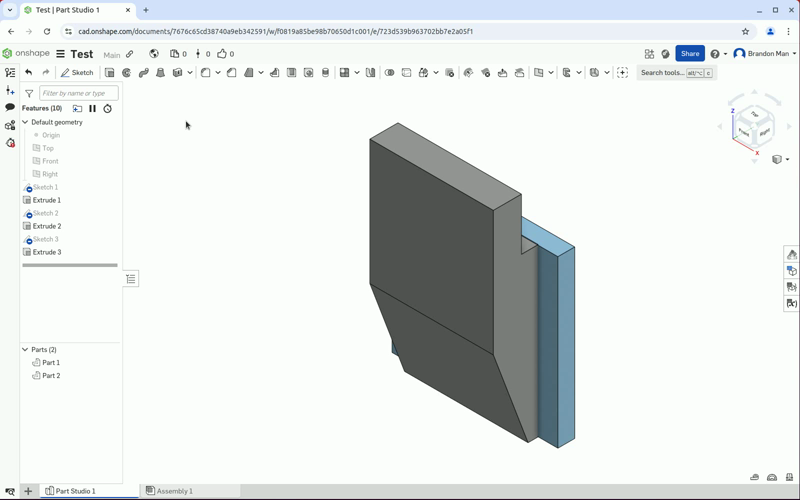
mouse_move(73, 189)
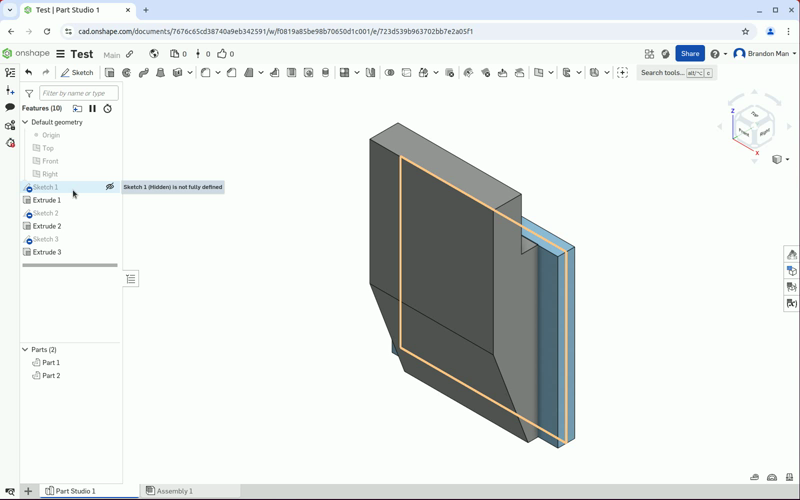
click(73, 189)